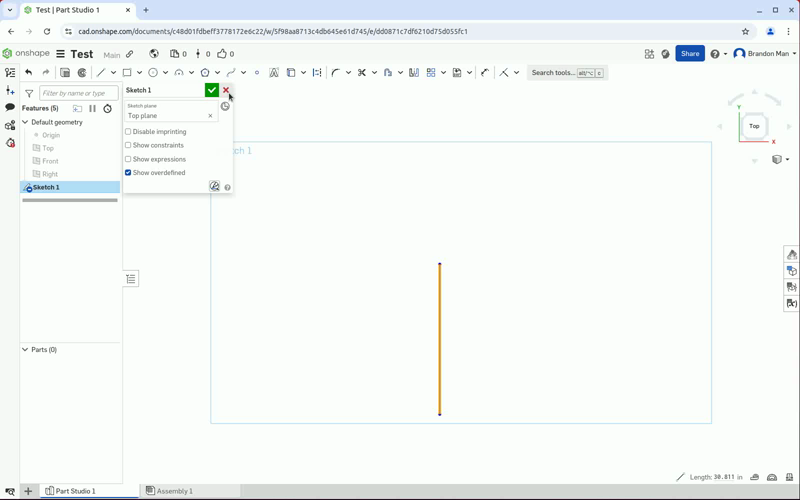
key(shift+h)
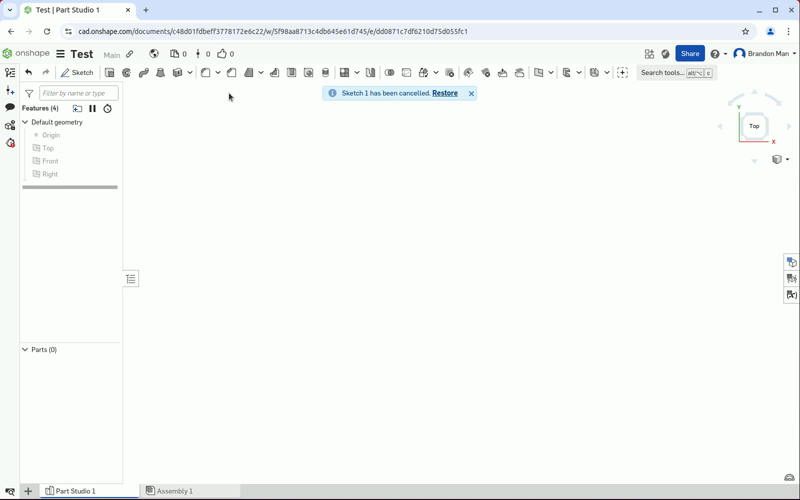
mouse_move(73, 352)
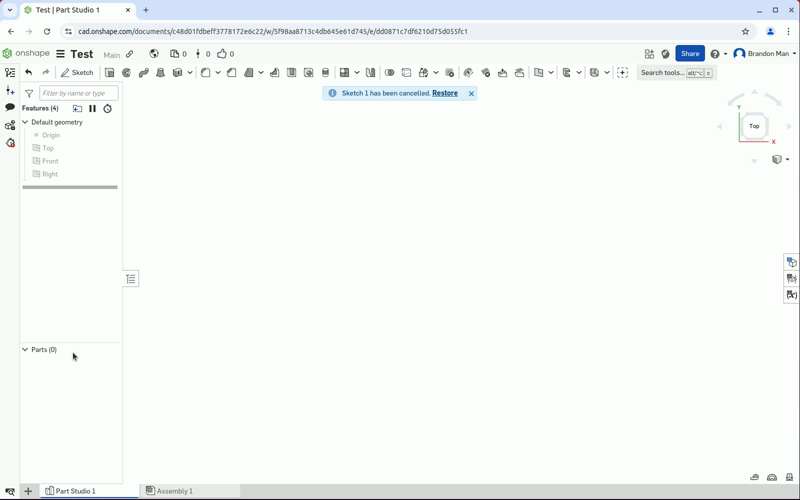
key(y)
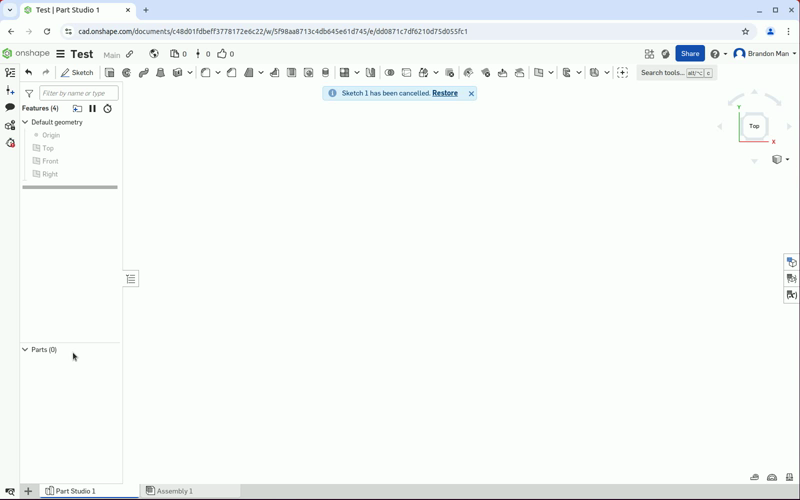
key(shift+p)
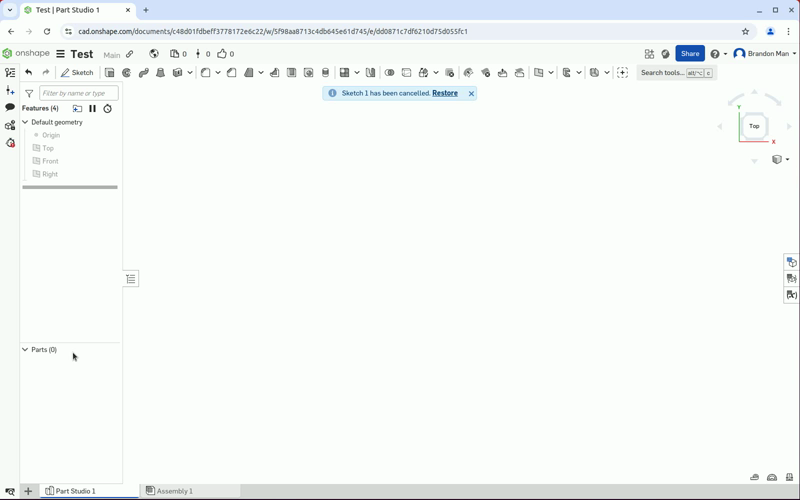
key(space)
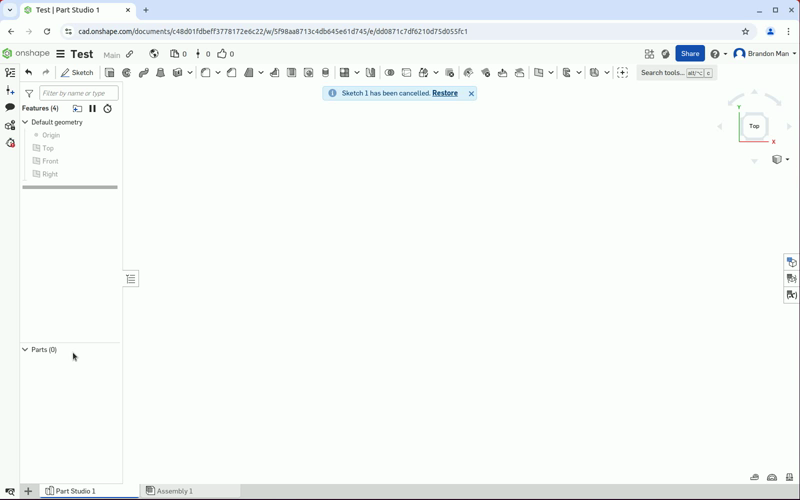
key_down(shift)
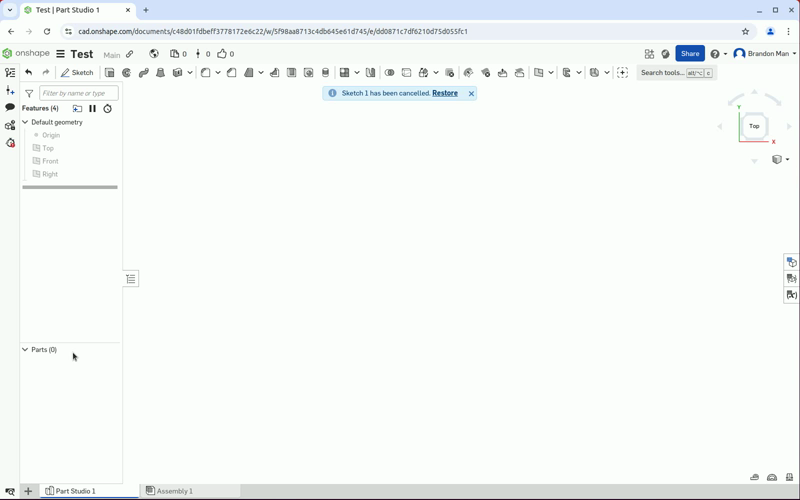
key(up)
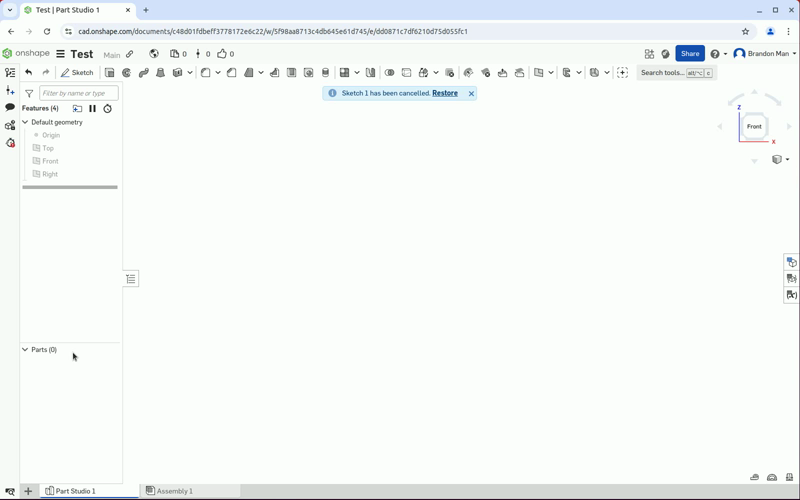
key_up(shift)
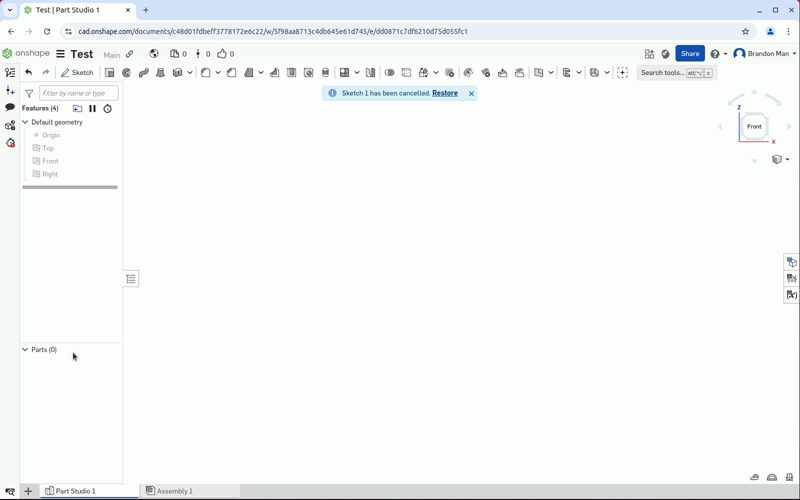
mouse_move(73, 352)
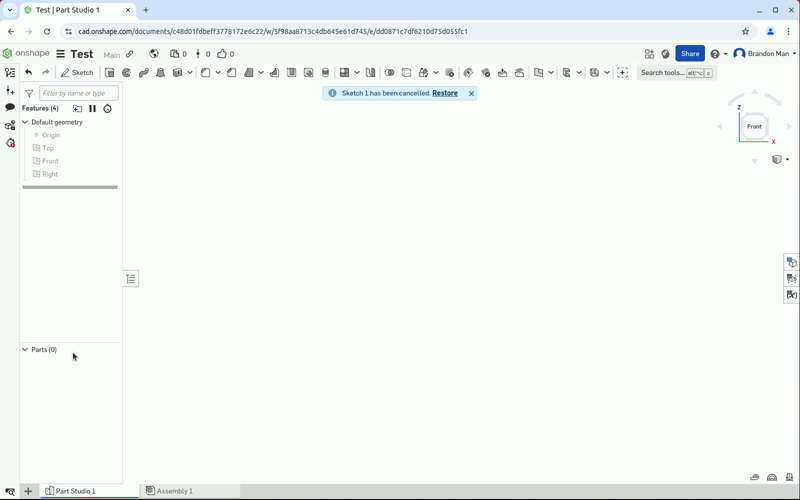
key(shift+y)
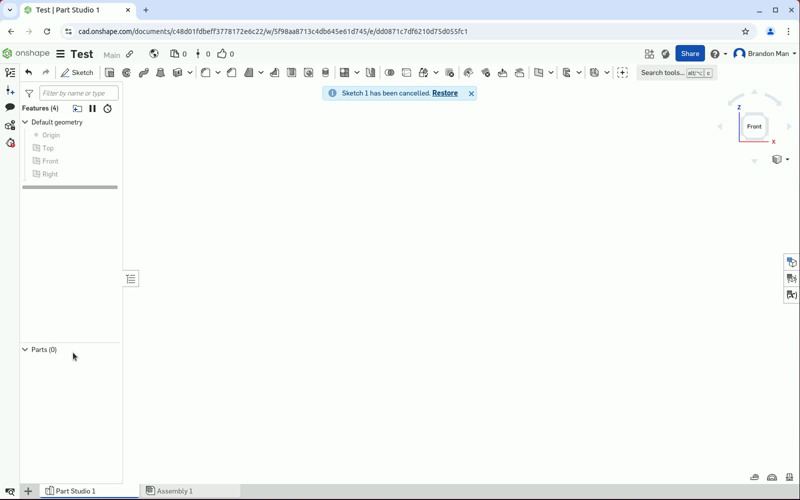
key(shift+s)
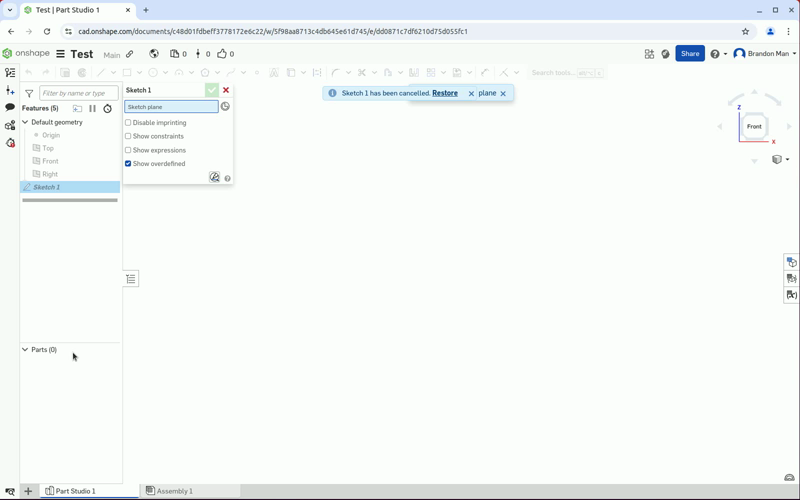
mouse_move(73, 163)
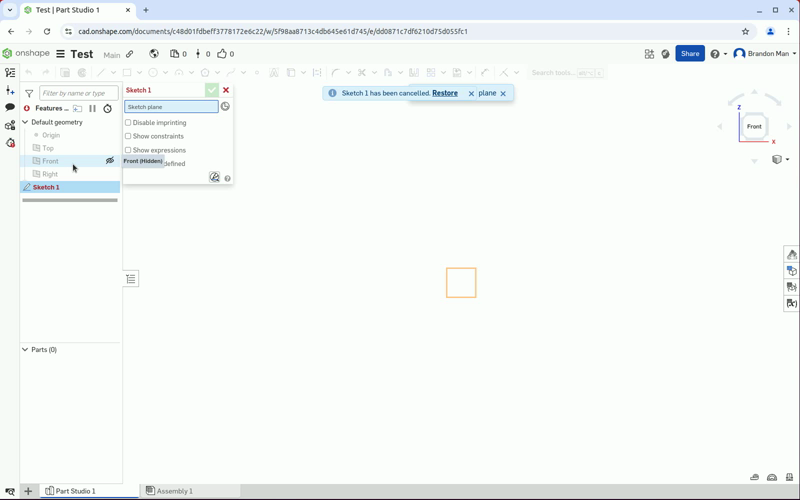
click(73, 163)
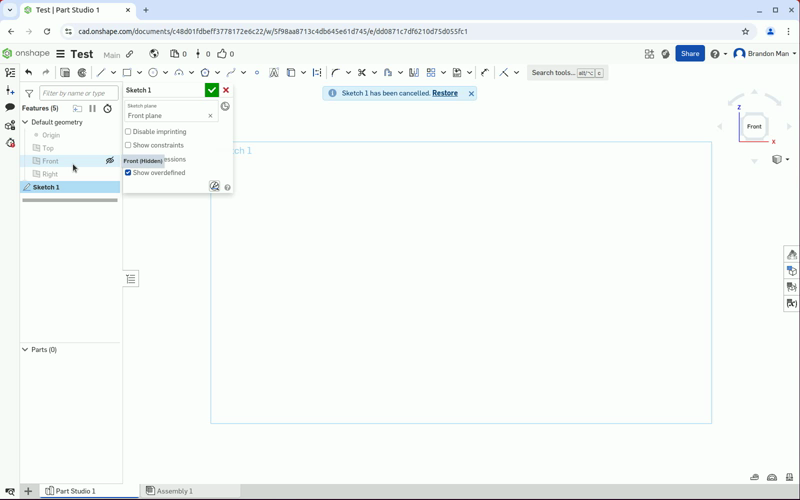
mouse_move(73, 352)
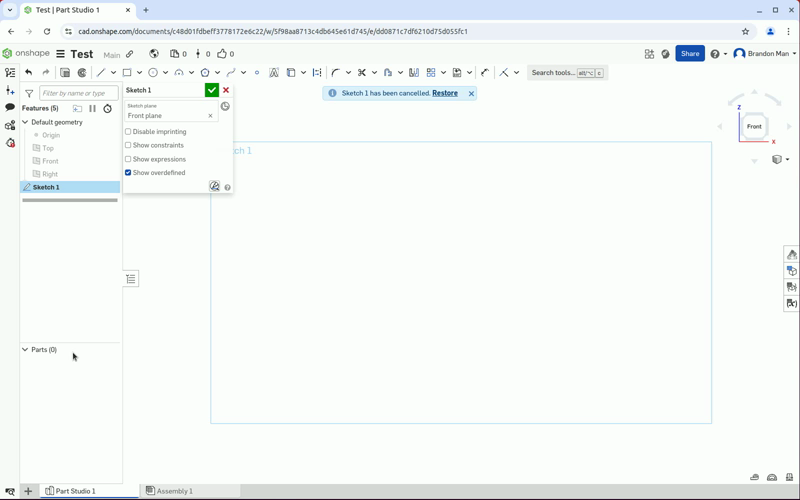
key(y)
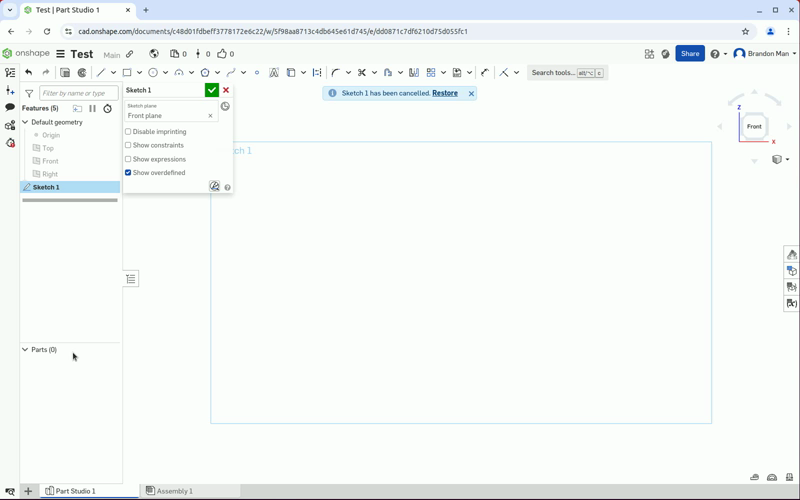
key(l)
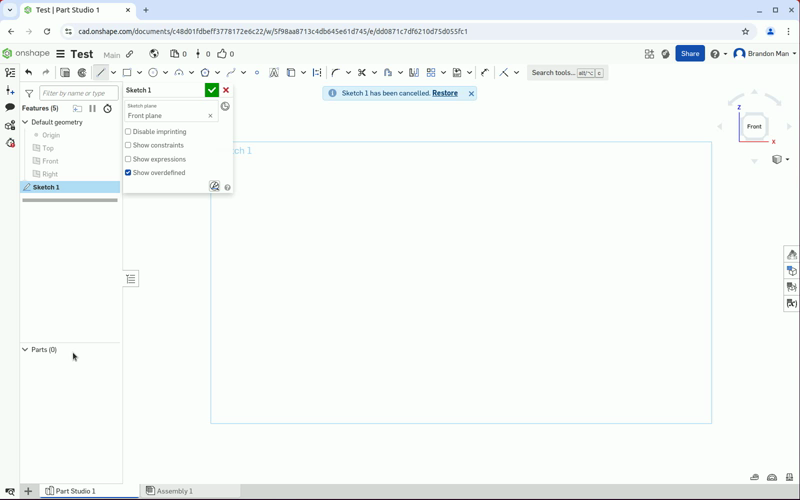
key_down(shift)
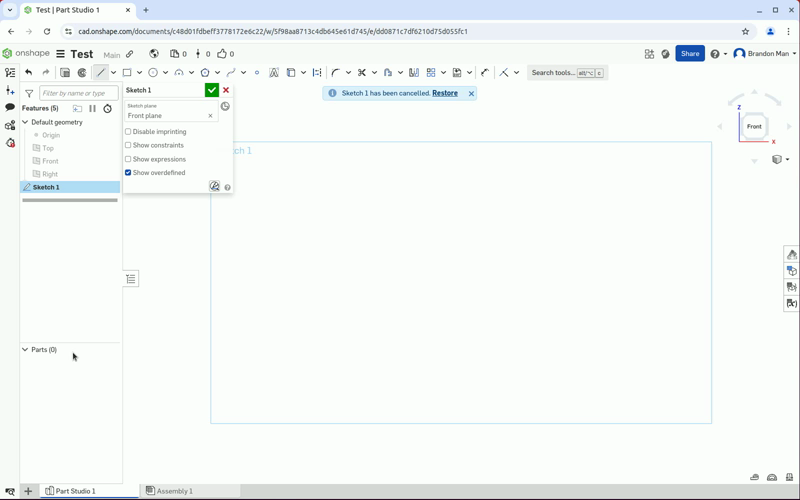
mouse_move(410, 236)
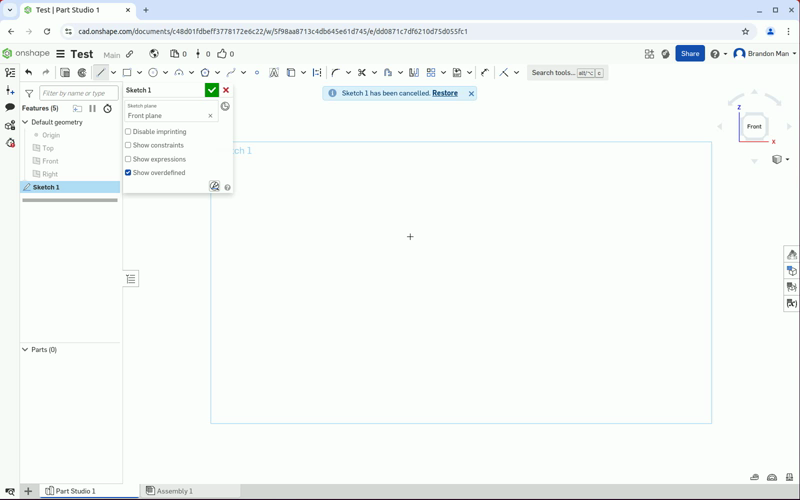
click(410, 236)
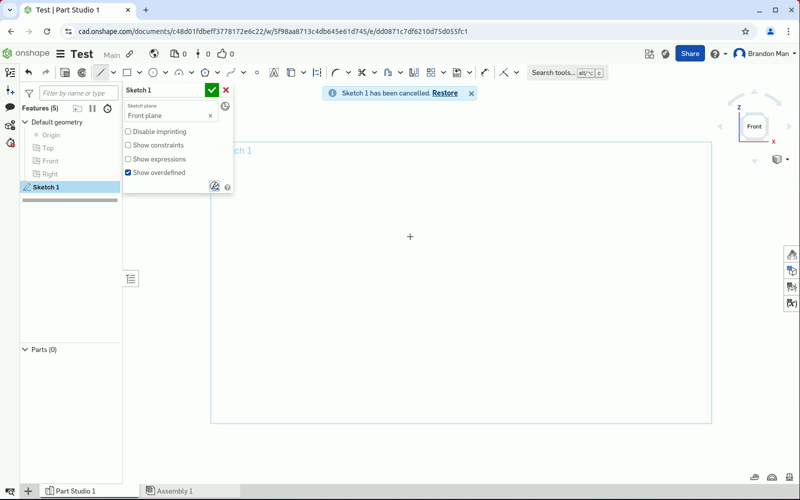
key_up(shift)
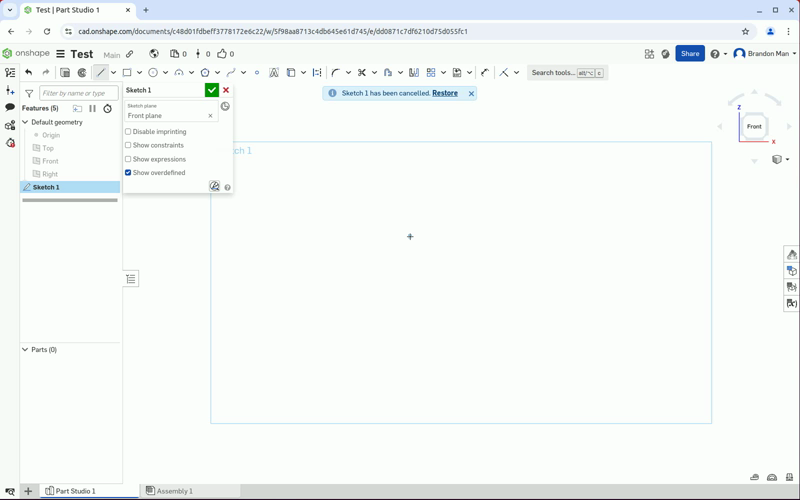
key_down(shift)
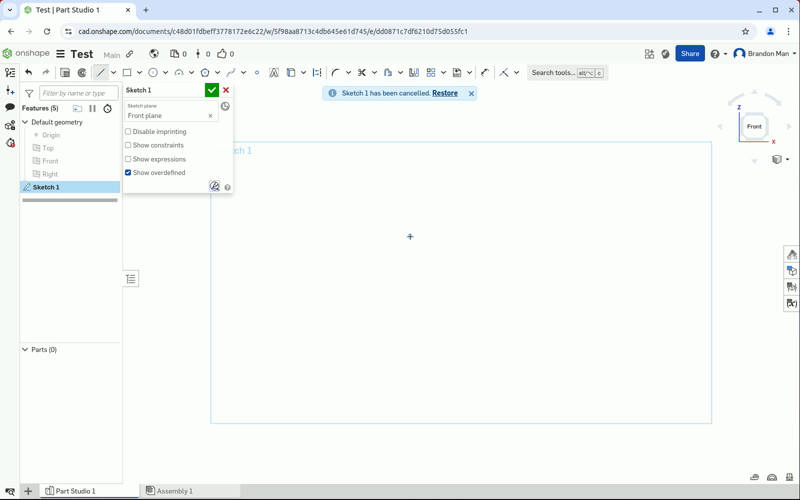
mouse_move(498, 236)
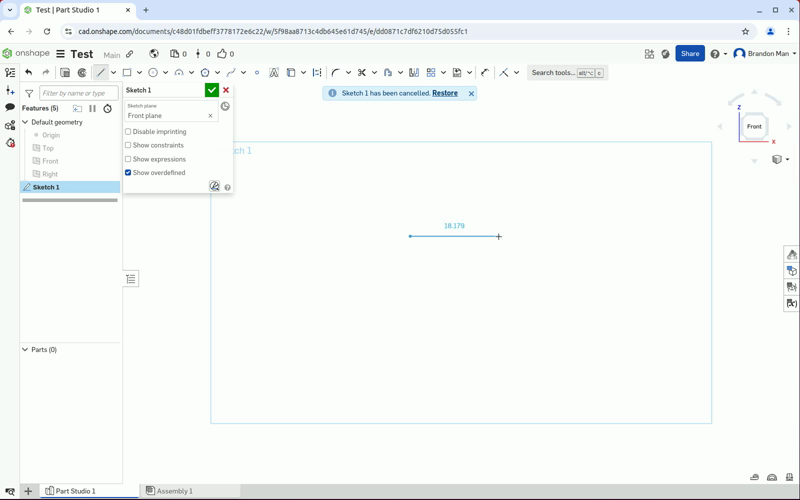
click(498, 236)
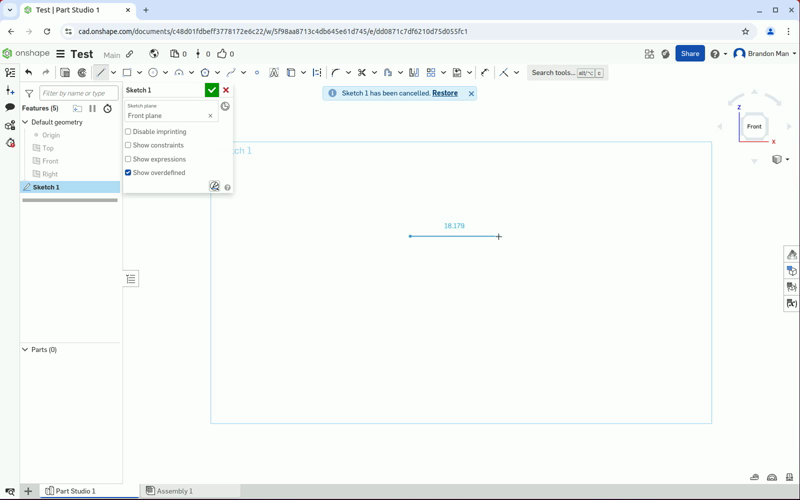
key_up(shift)
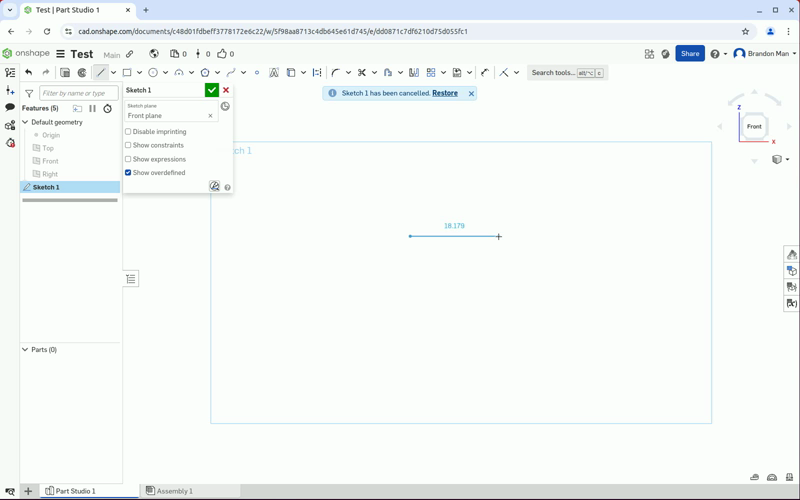
key_down(shift)
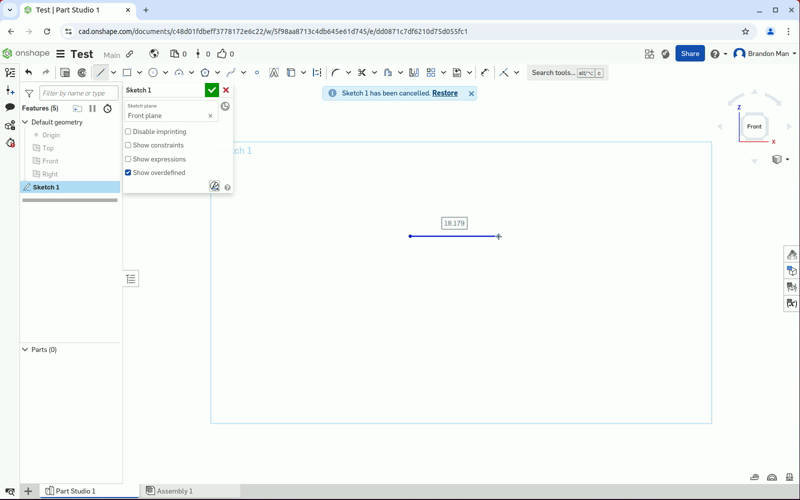
mouse_move(528, 236)
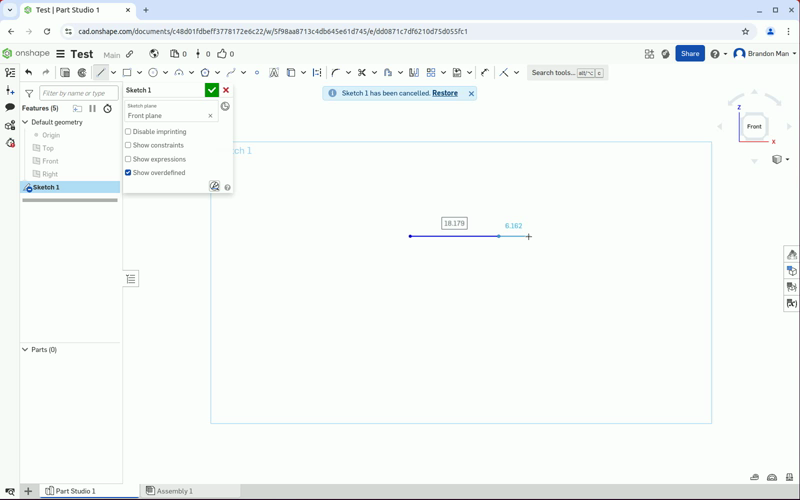
mouse_move(498, 221)
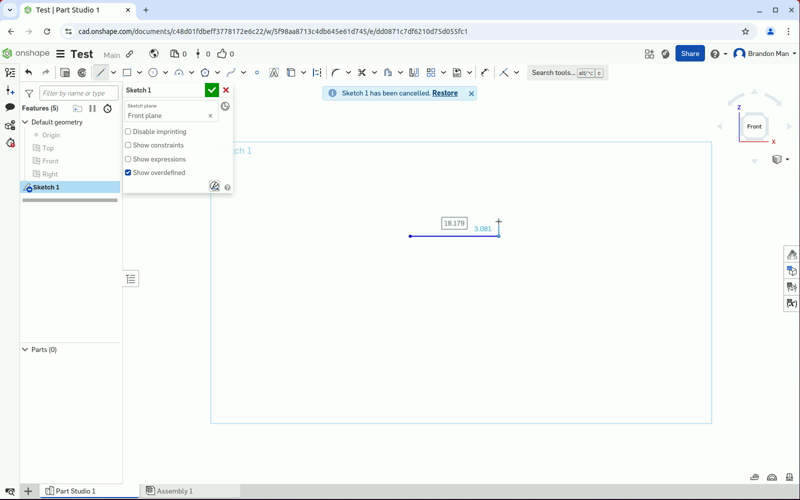
click(498, 221)
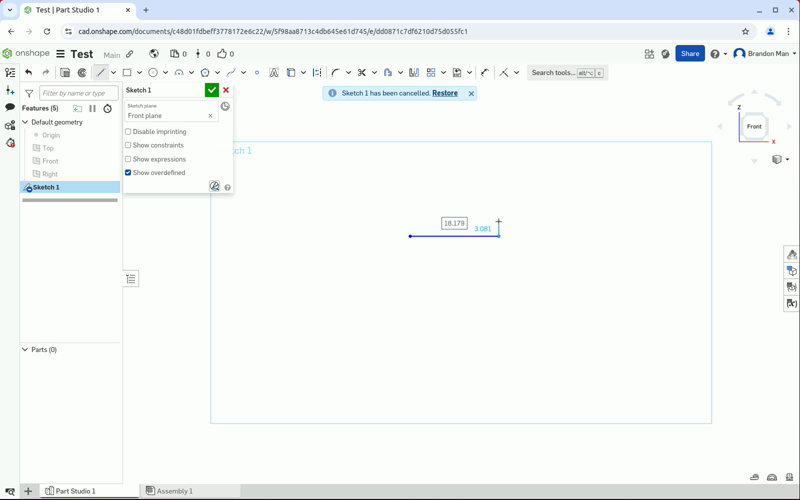
key_up(shift)
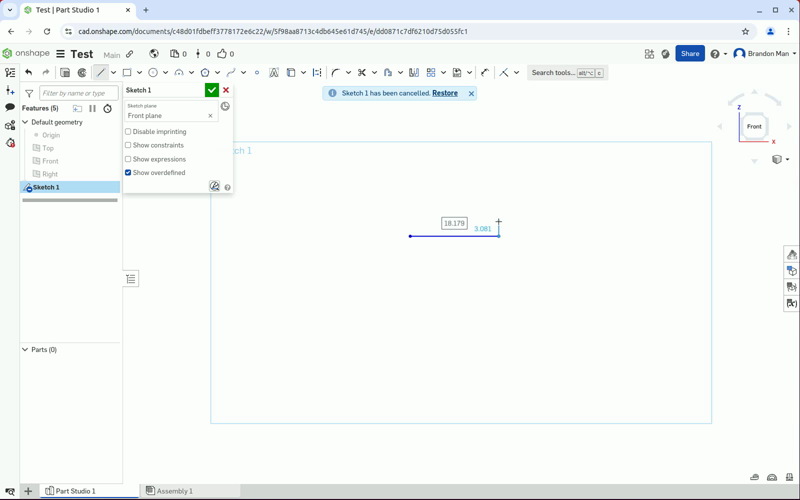
key_down(shift)
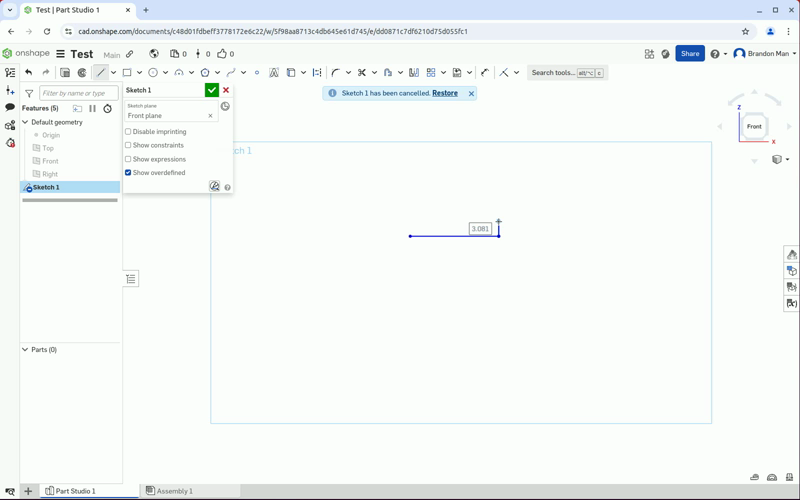
mouse_move(528, 221)
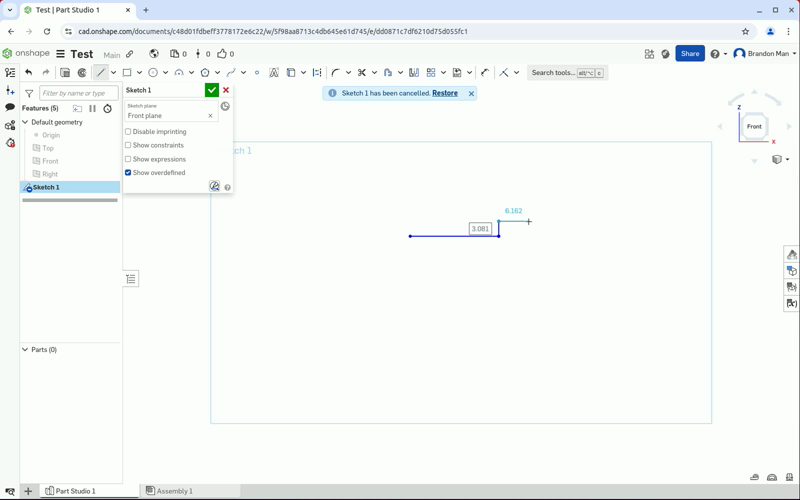
mouse_move(483, 221)
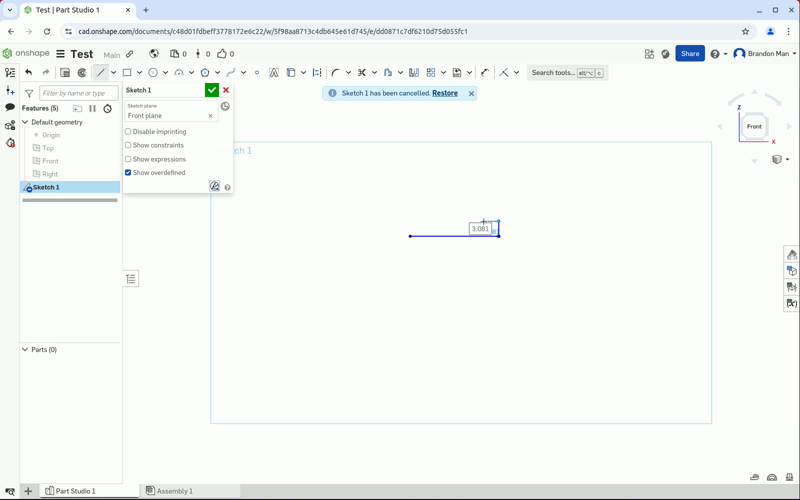
click(483, 221)
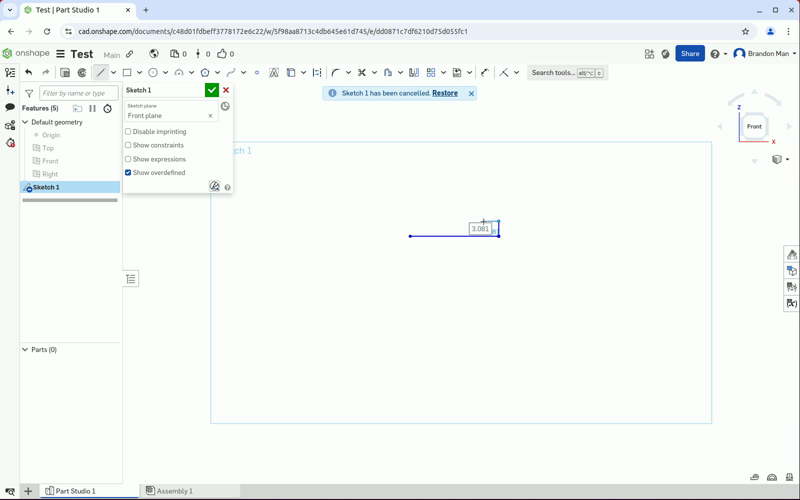
key_up(shift)
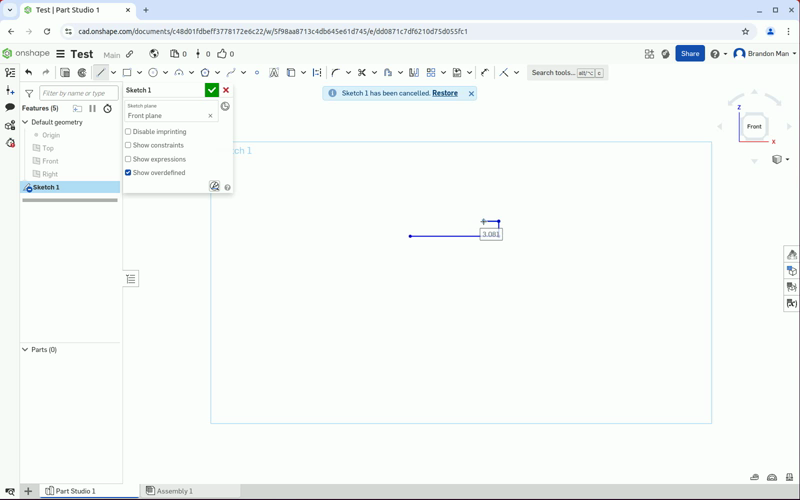
key(esc)
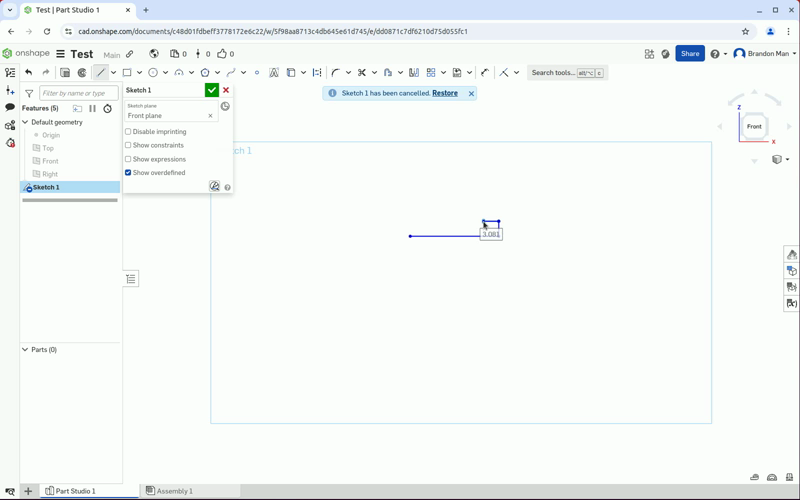
key(a)
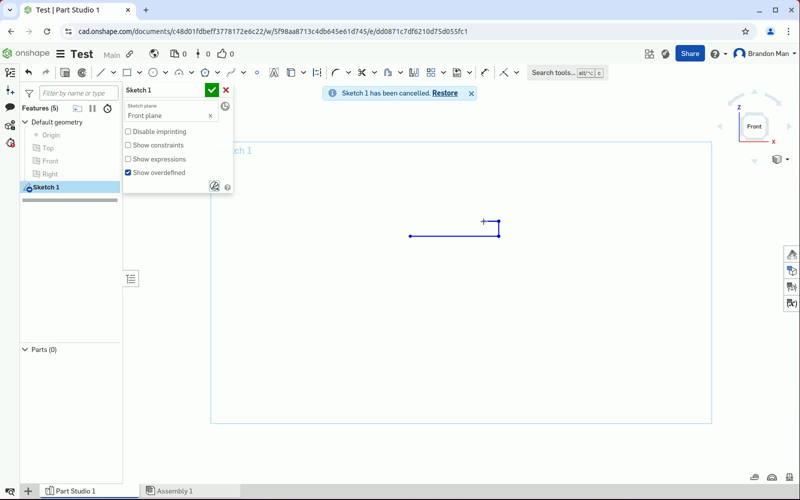
mouse_move(483, 221)
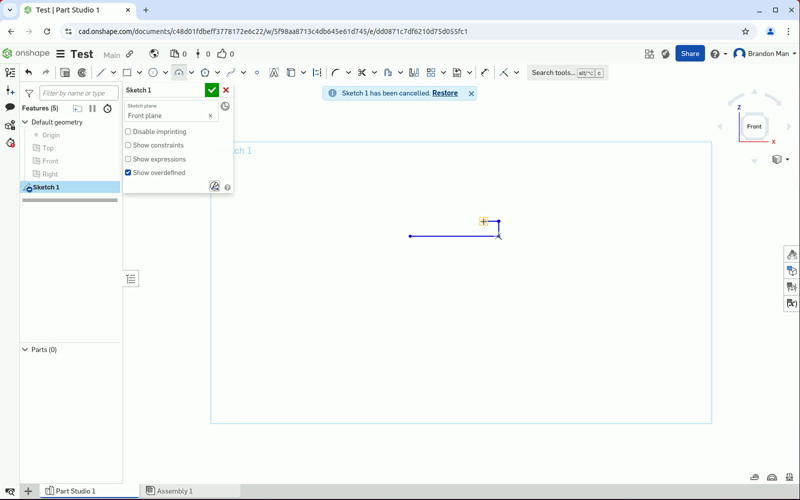
click(483, 221)
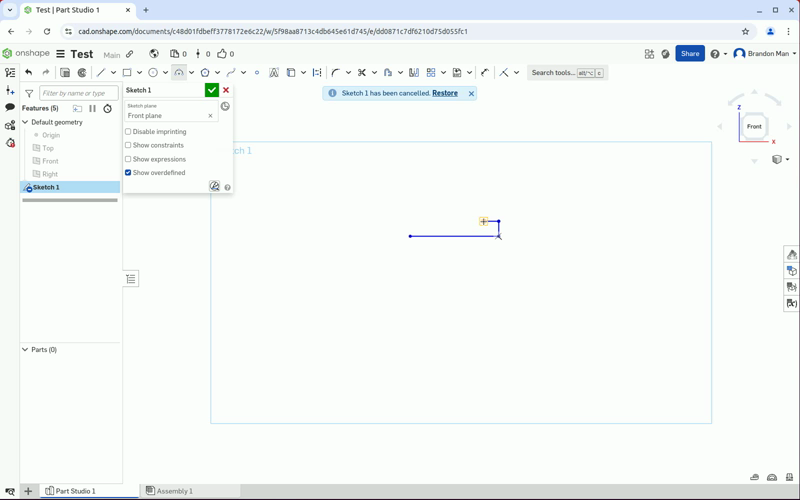
key_down(shift)
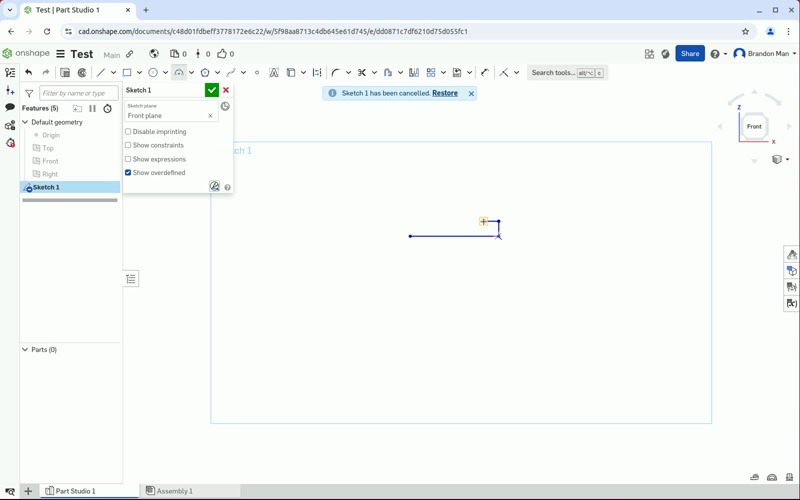
mouse_move(476, 213)
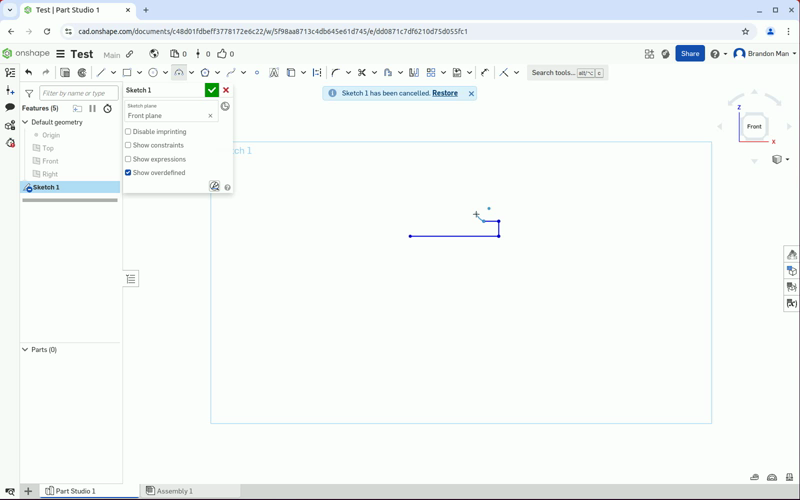
click(476, 213)
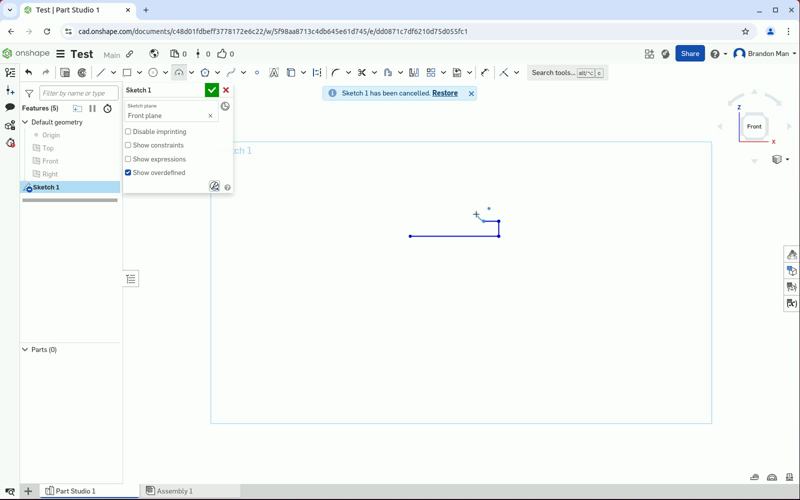
mouse_move(478, 219)
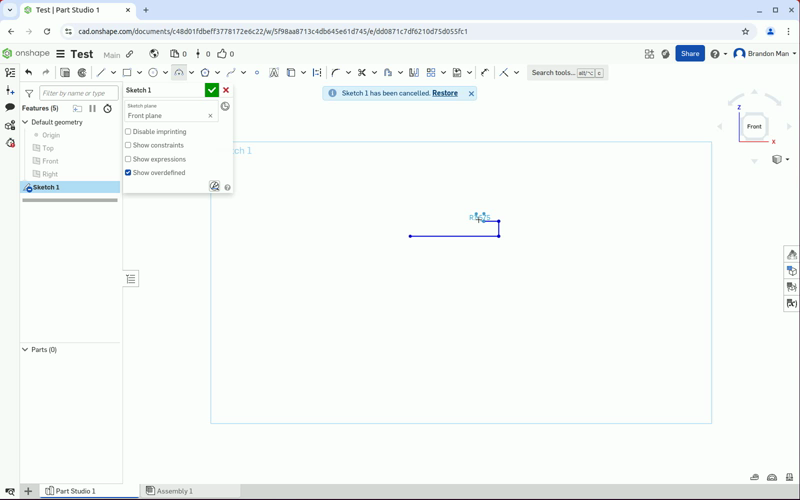
click(478, 219)
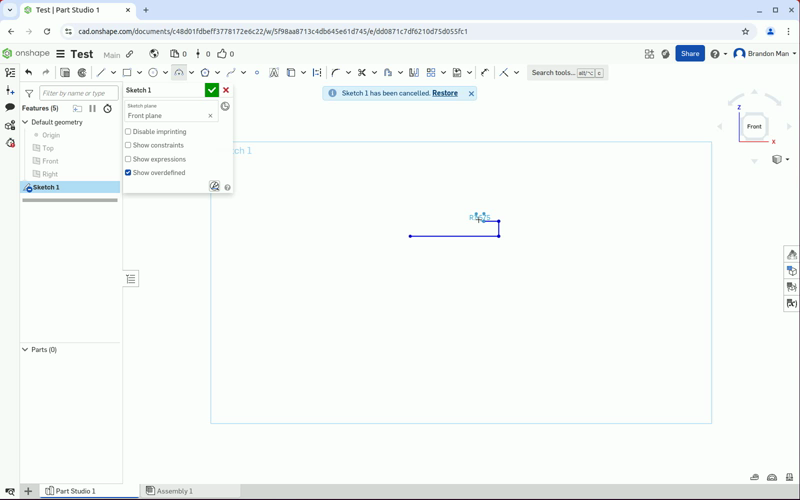
key_up(shift)
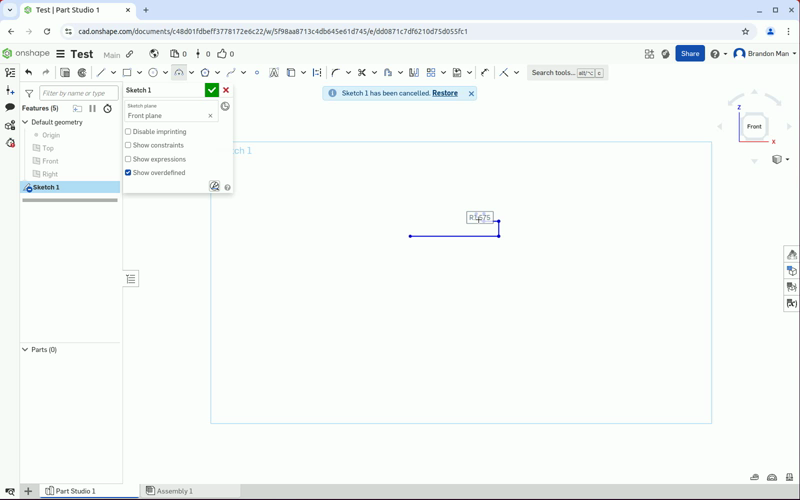
key(esc)
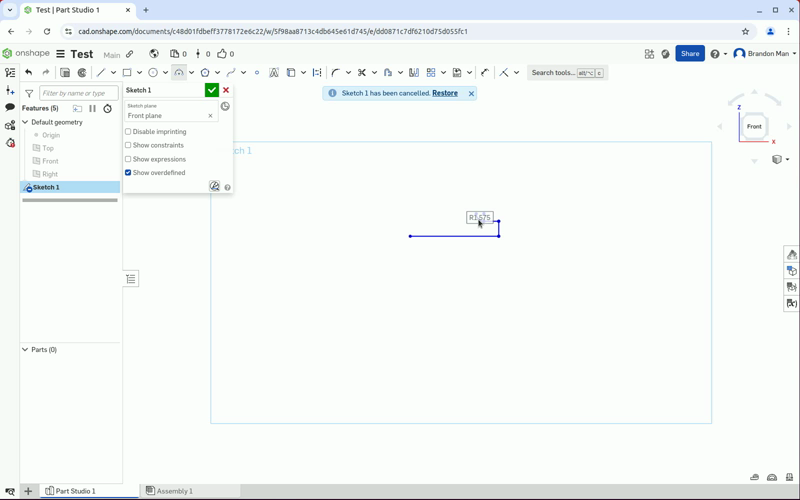
key(l)
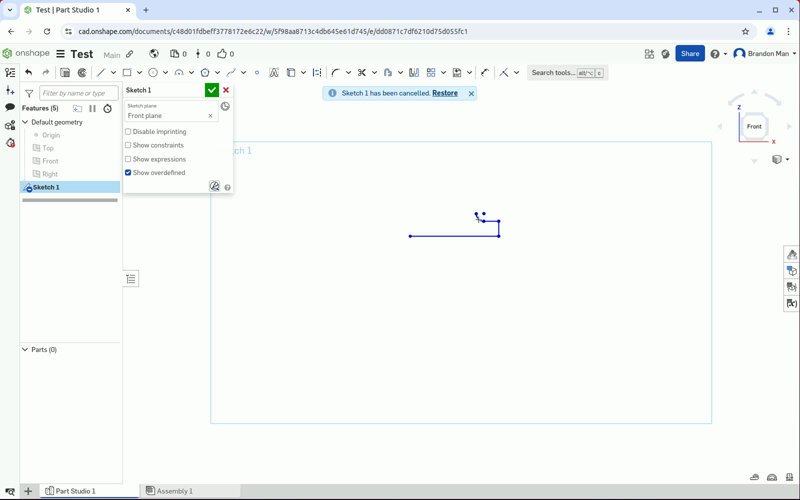
mouse_move(476, 213)
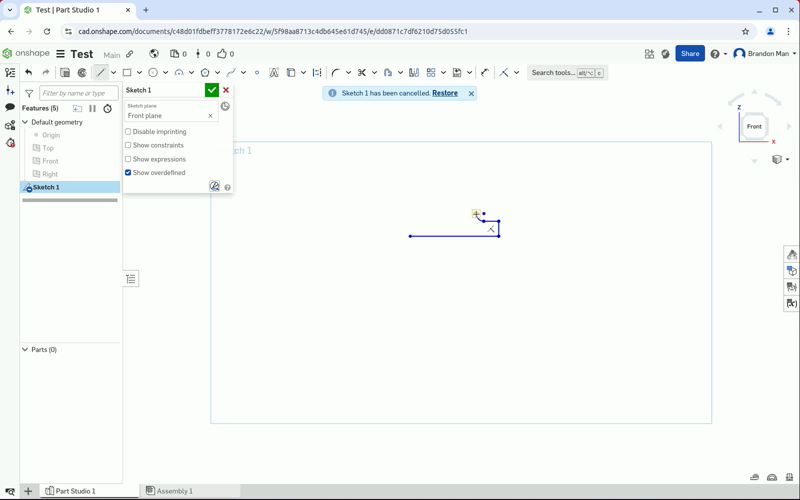
click(476, 213)
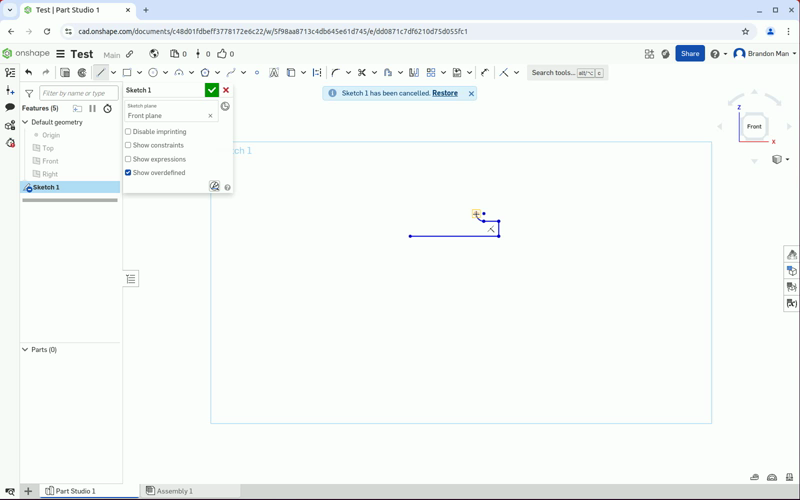
key_down(shift)
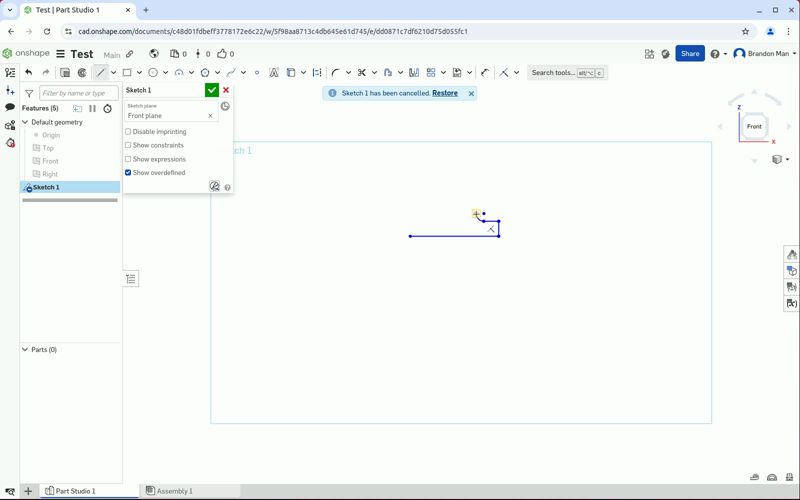
mouse_move(506, 213)
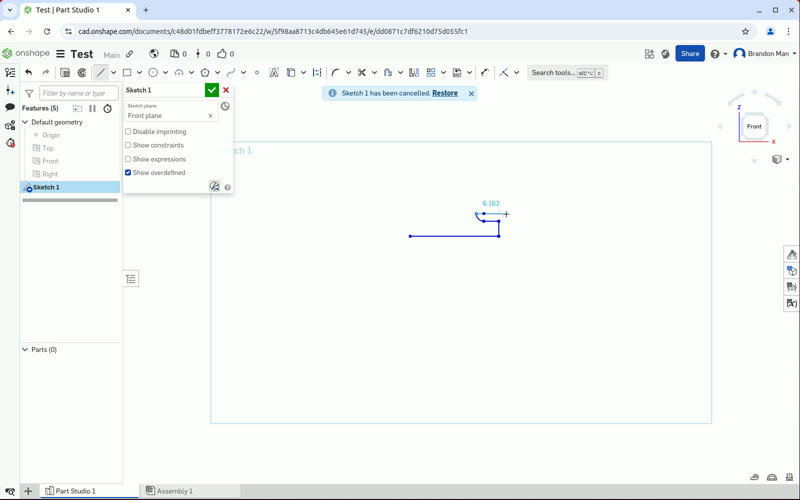
mouse_move(476, 170)
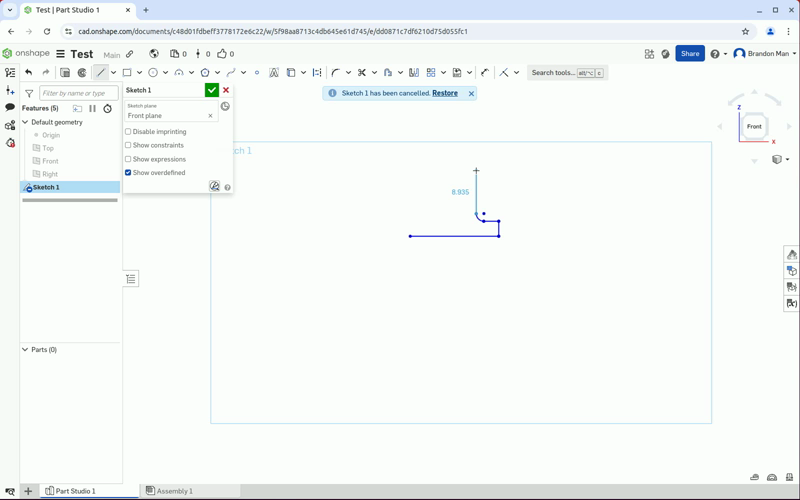
click(476, 170)
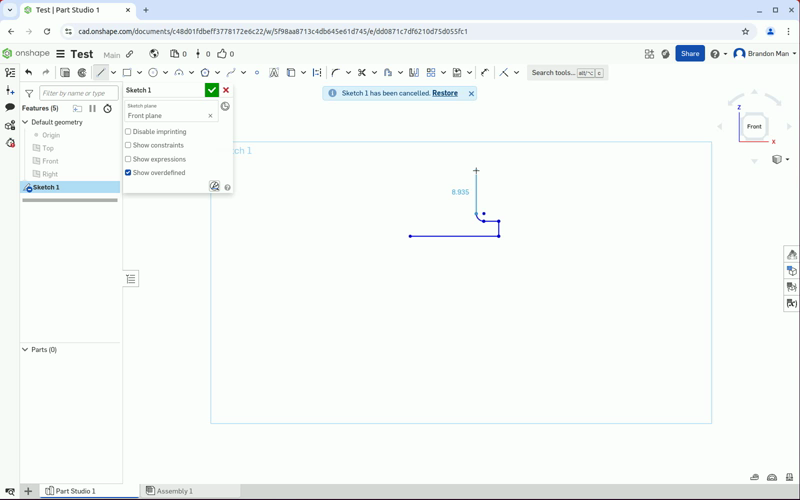
key_up(shift)
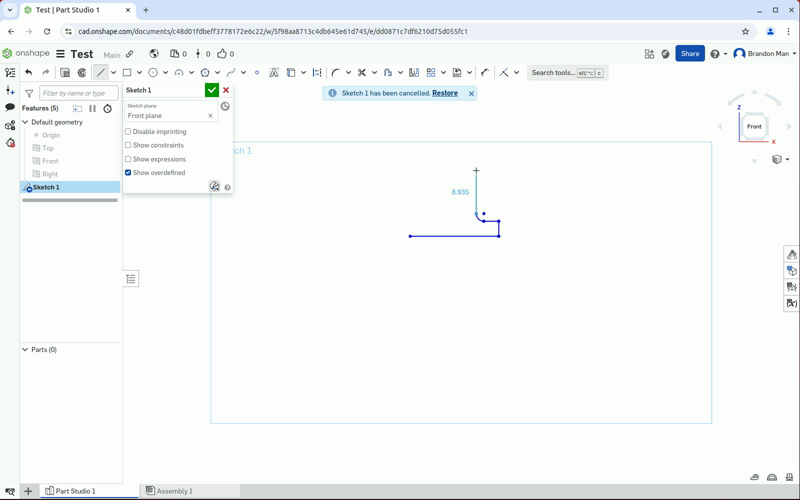
key_down(shift)
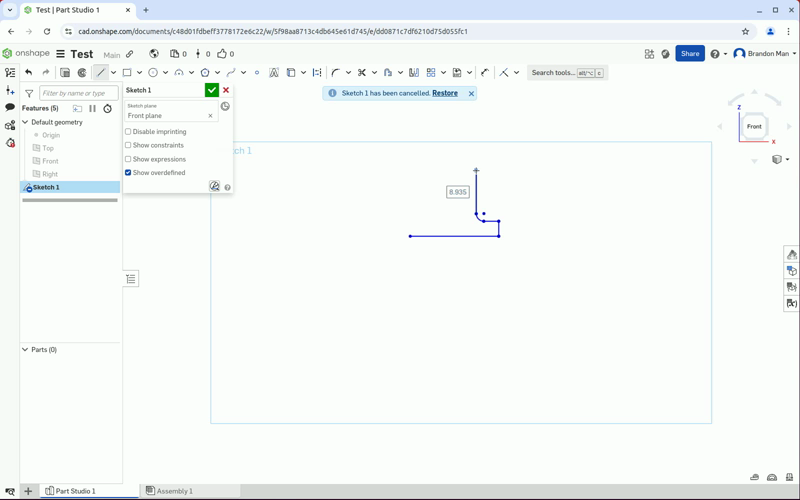
mouse_move(506, 170)
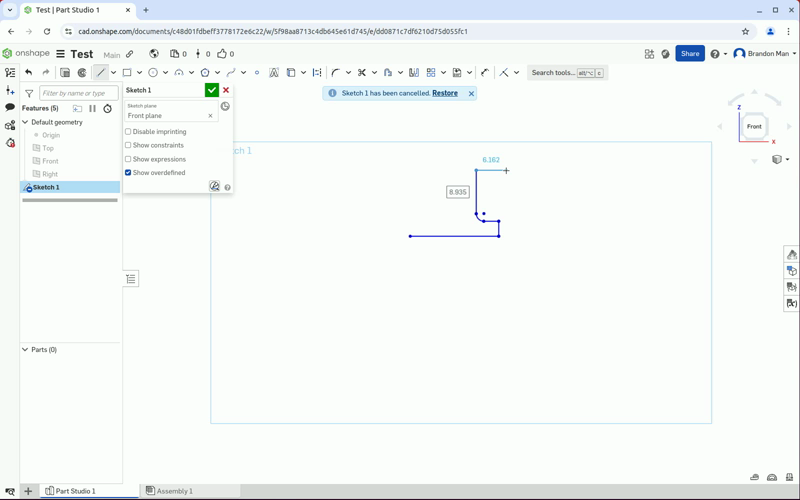
mouse_move(432, 170)
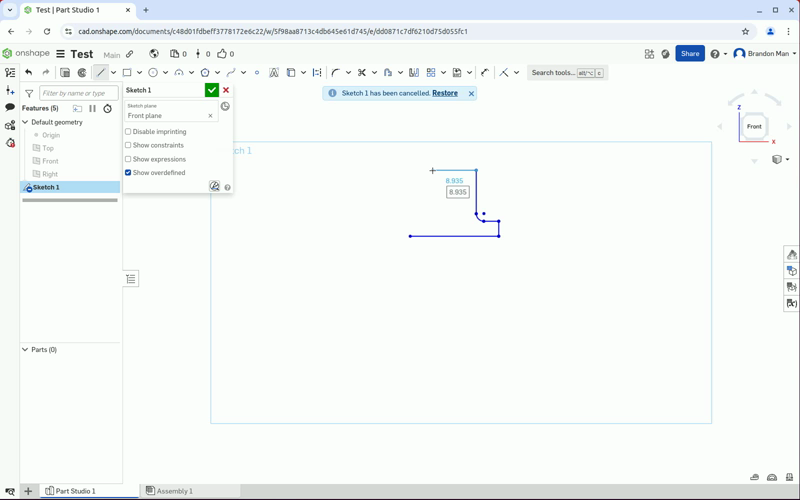
click(432, 170)
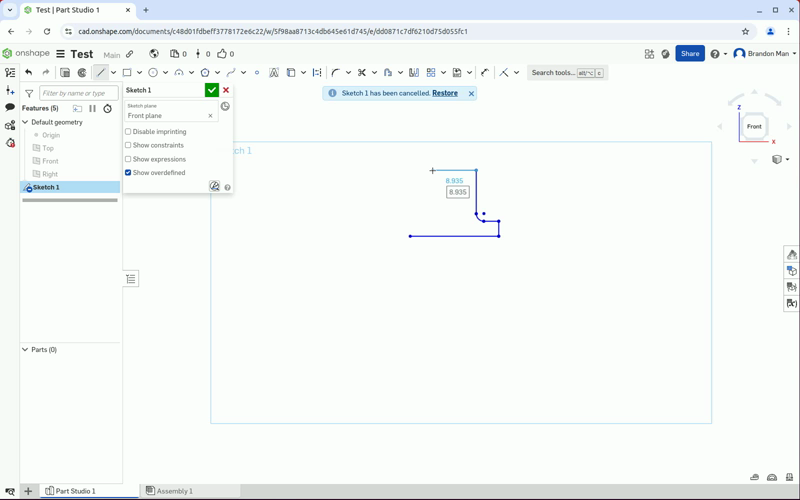
key_up(shift)
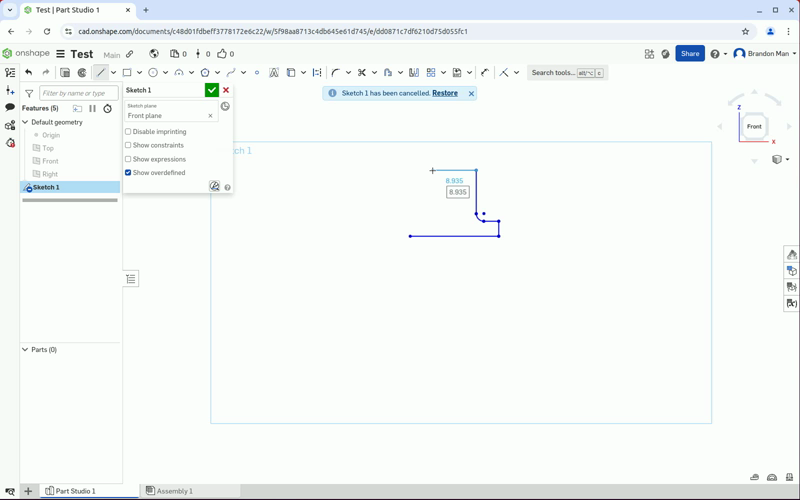
key_down(shift)
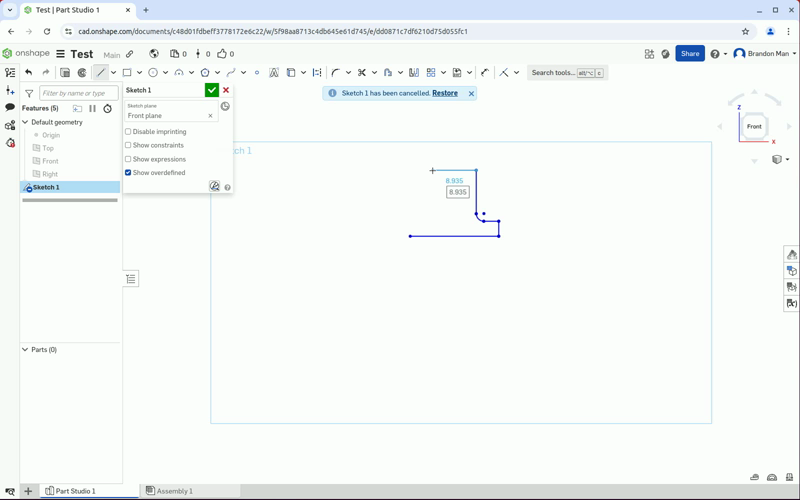
mouse_move(462, 170)
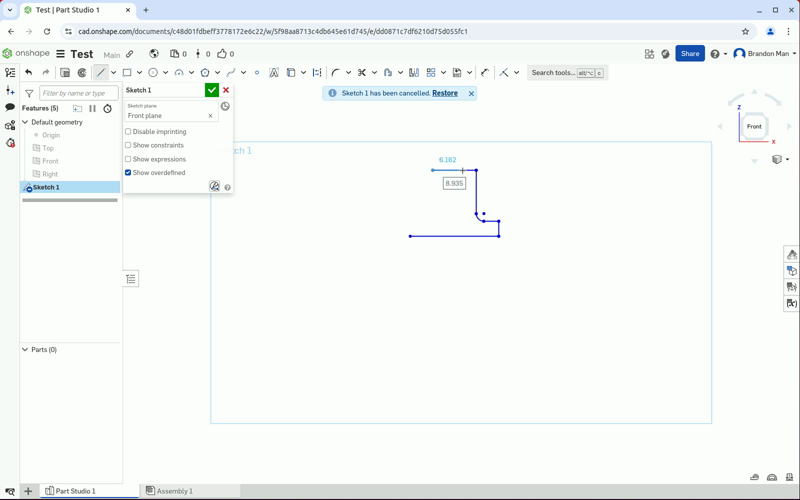
mouse_move(432, 213)
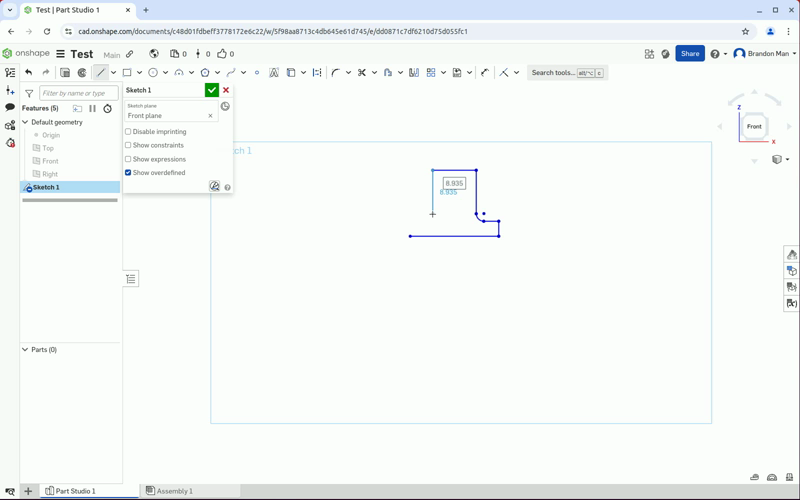
click(432, 213)
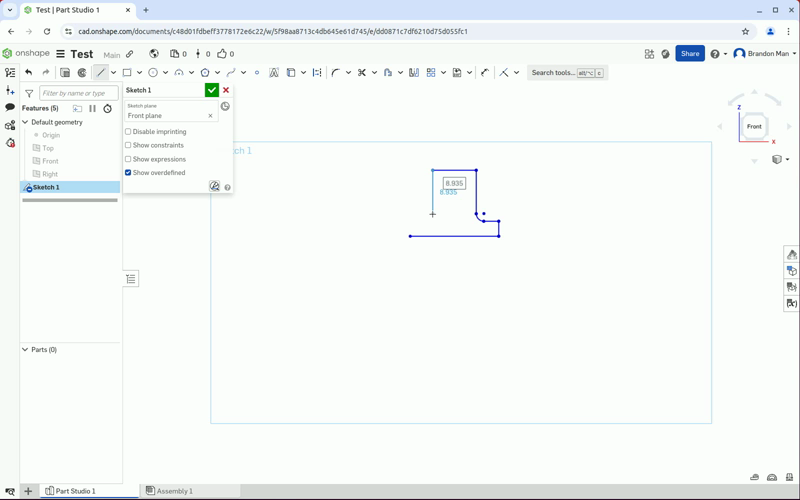
key_up(shift)
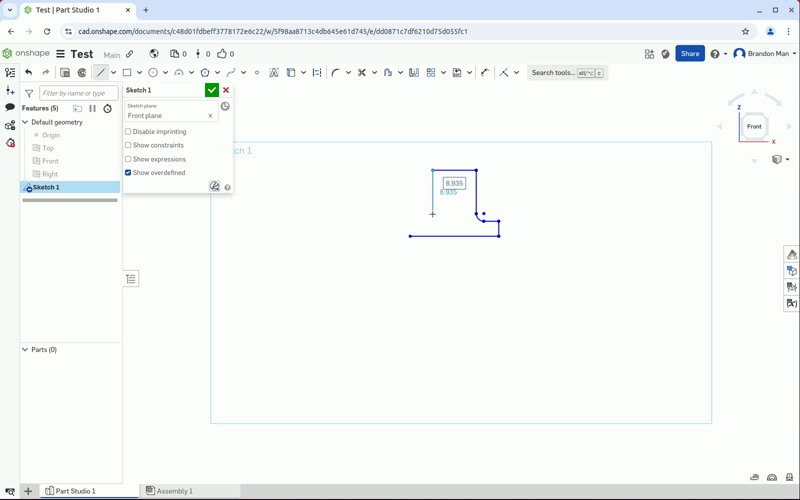
key(esc)
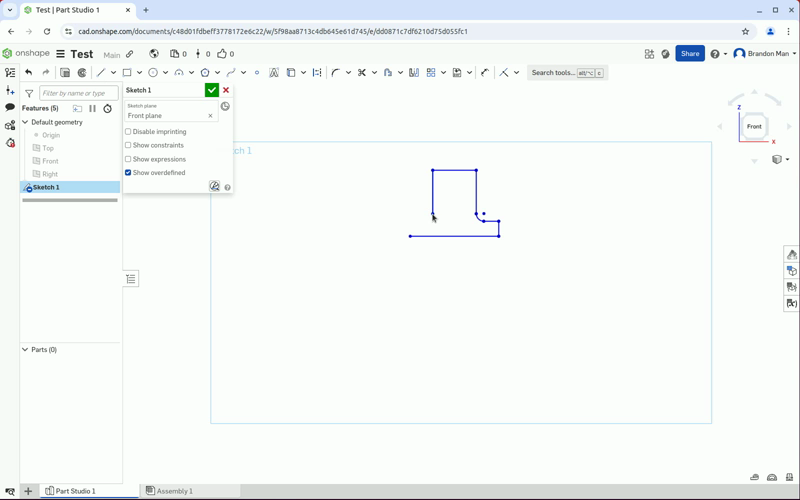
key(a)
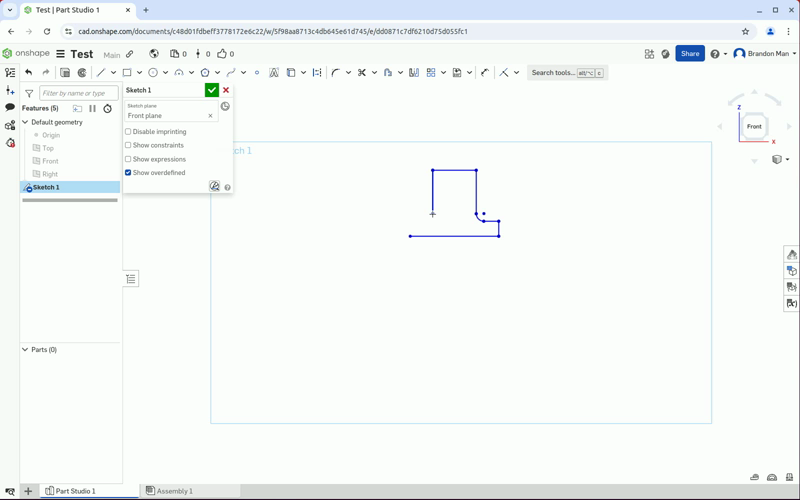
mouse_move(432, 213)
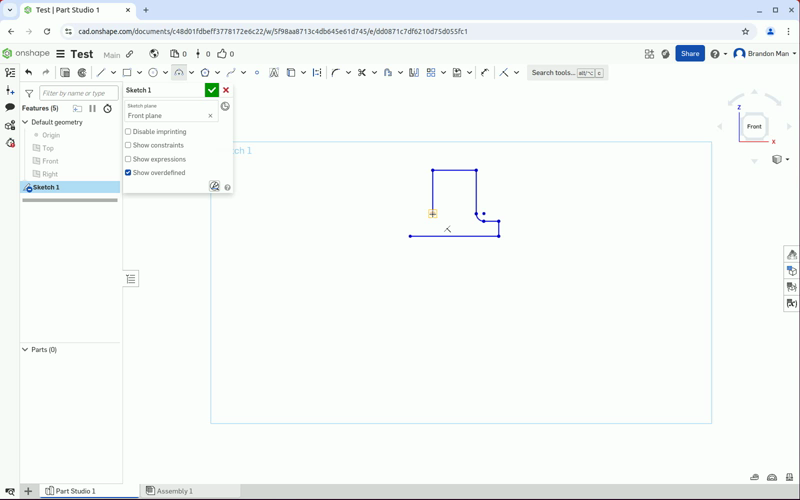
click(432, 213)
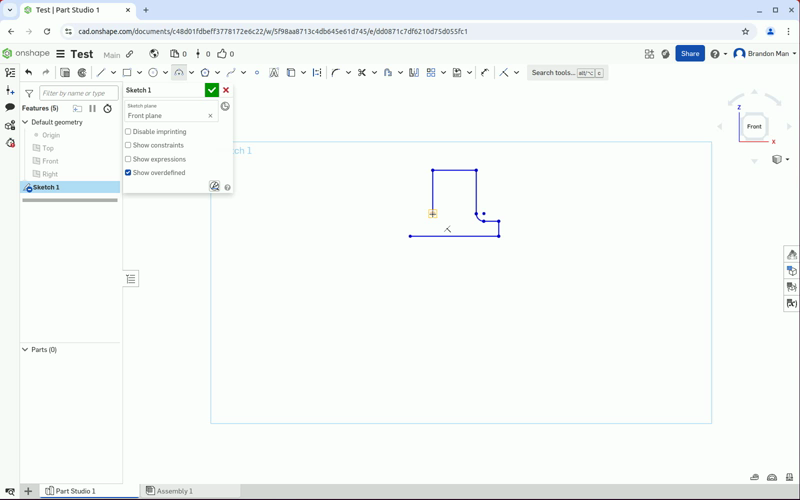
key_down(shift)
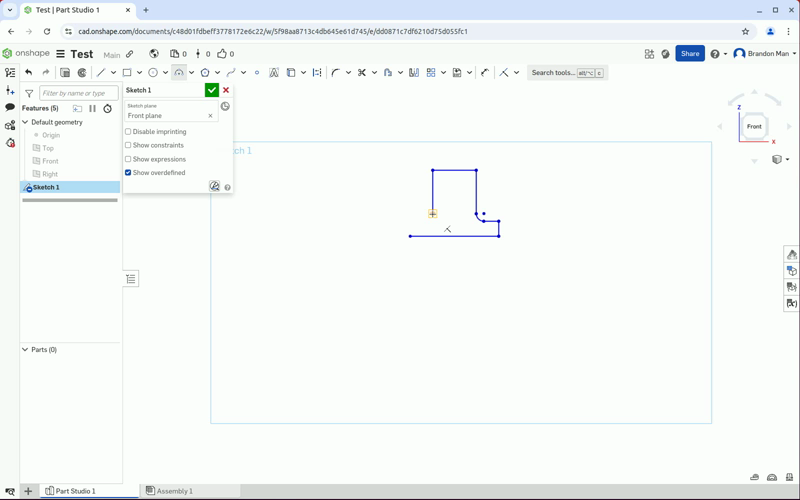
mouse_move(425, 221)
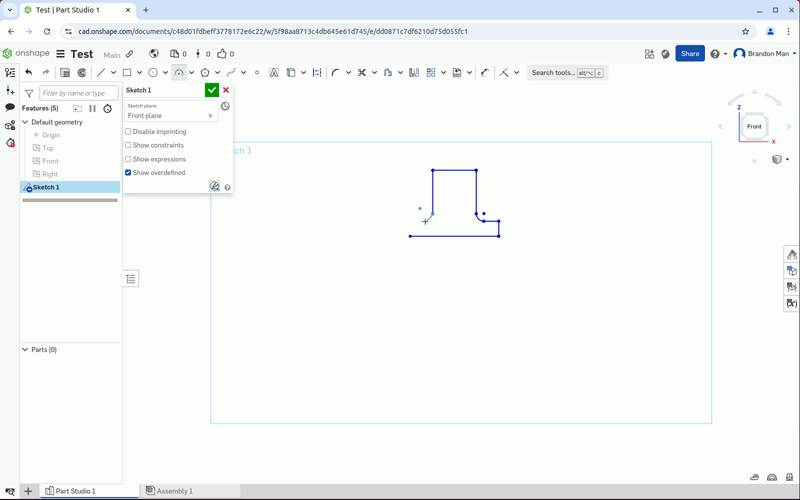
click(425, 221)
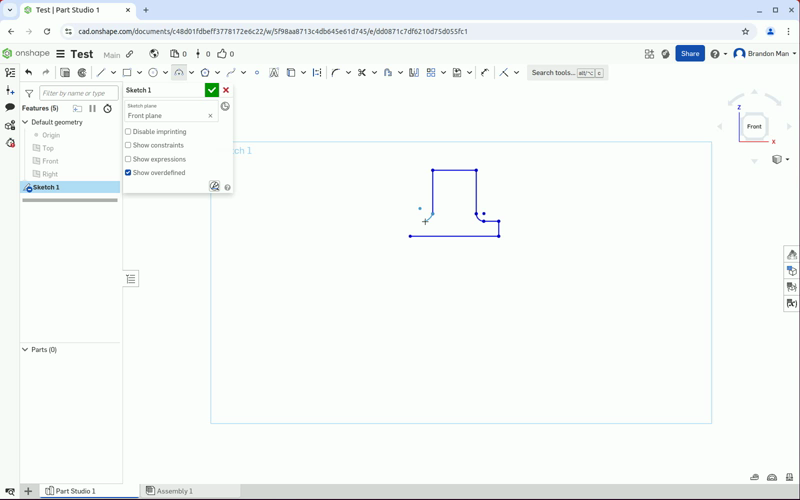
mouse_move(430, 219)
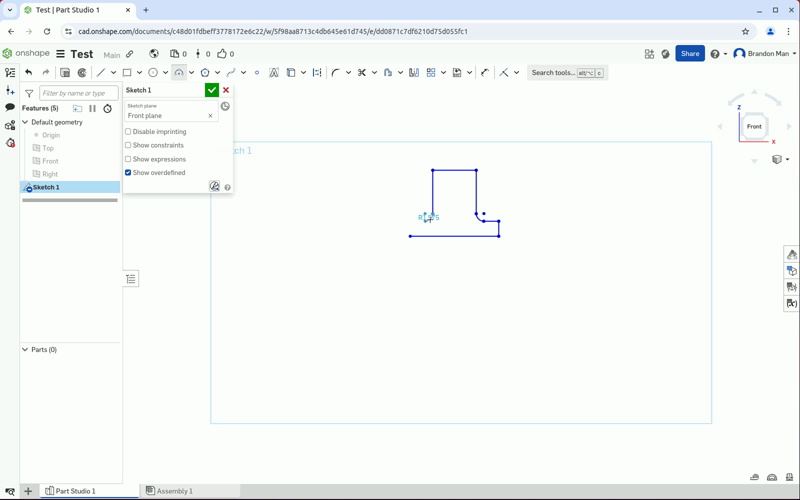
click(430, 219)
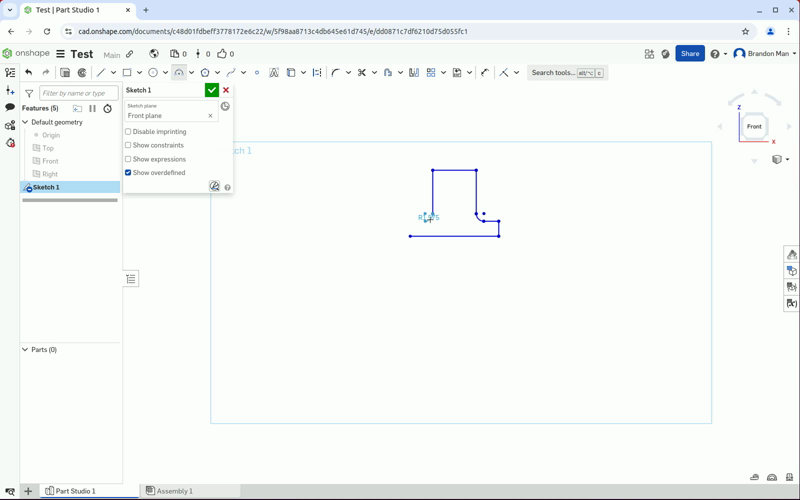
key_up(shift)
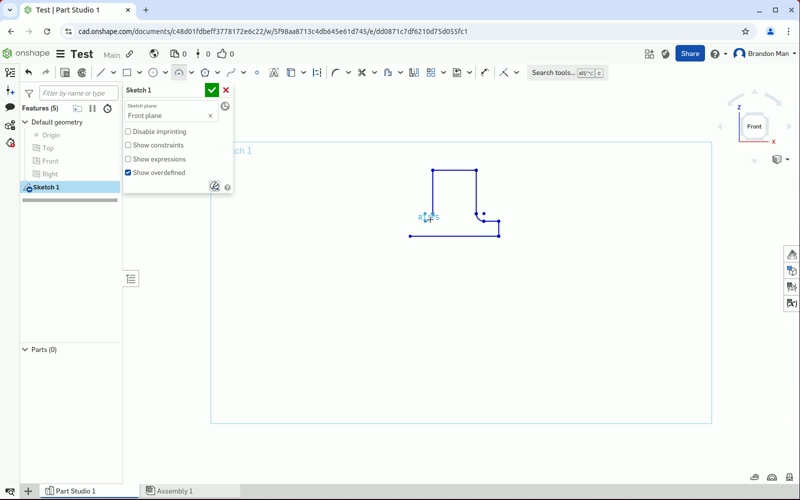
key(esc)
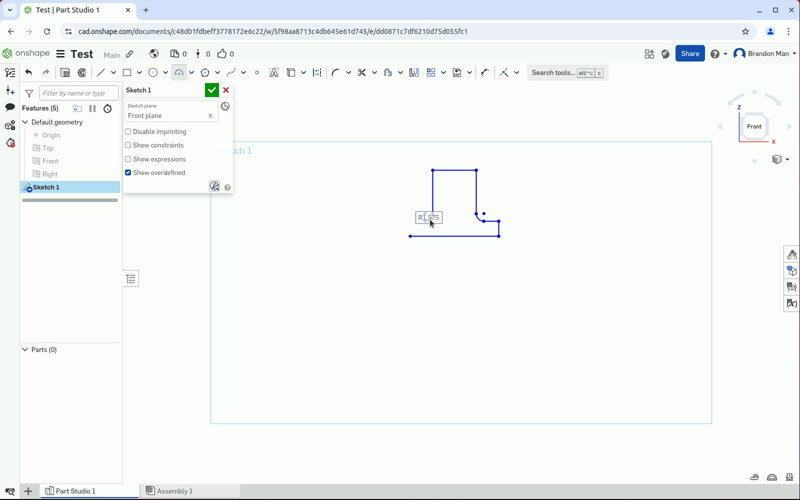
key(l)
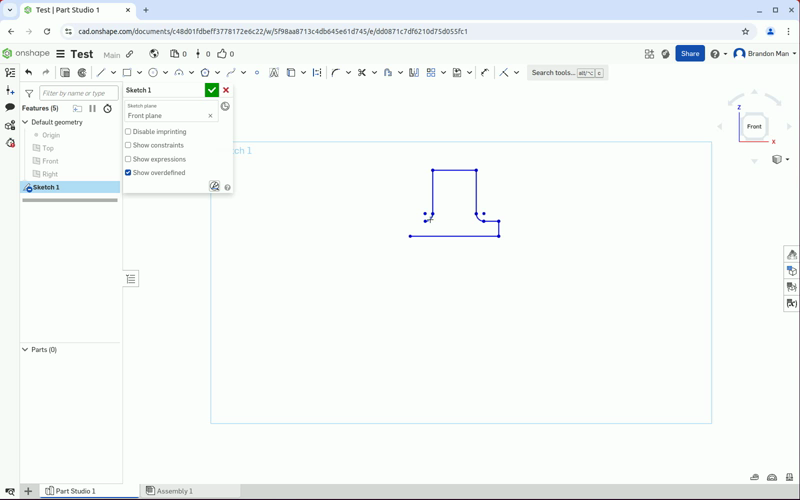
mouse_move(425, 221)
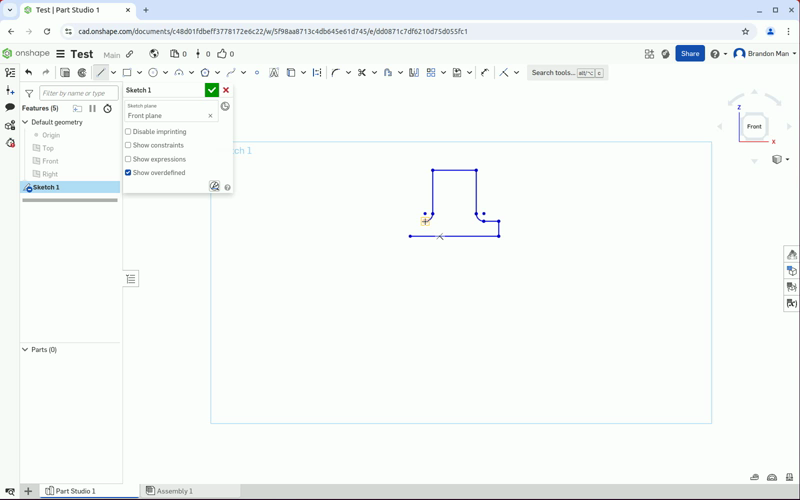
click(425, 221)
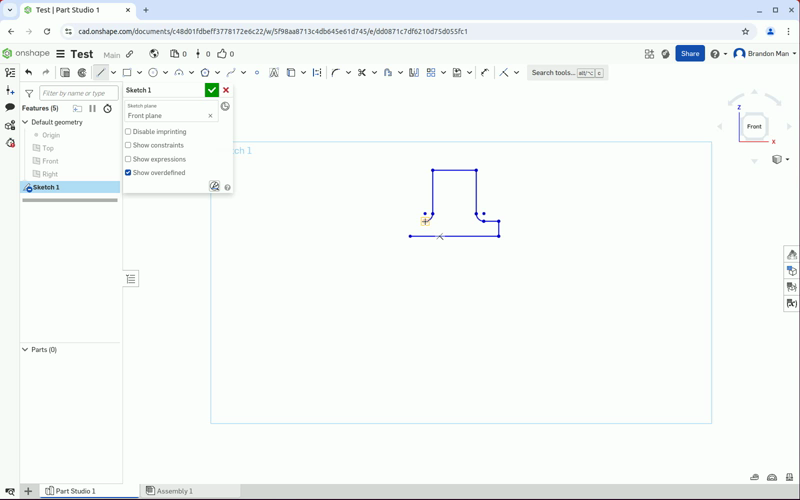
key_down(shift)
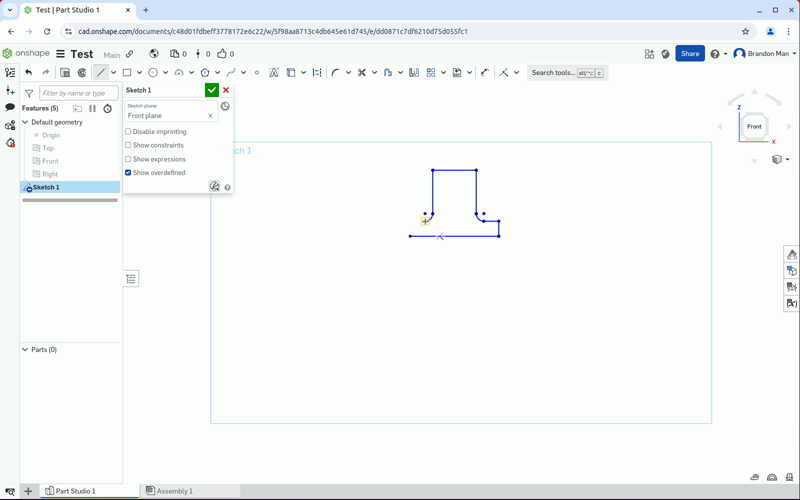
mouse_move(455, 221)
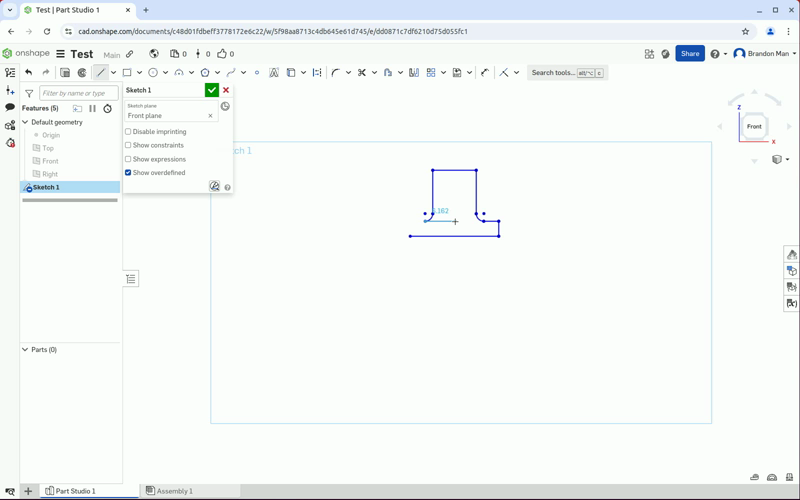
mouse_move(410, 221)
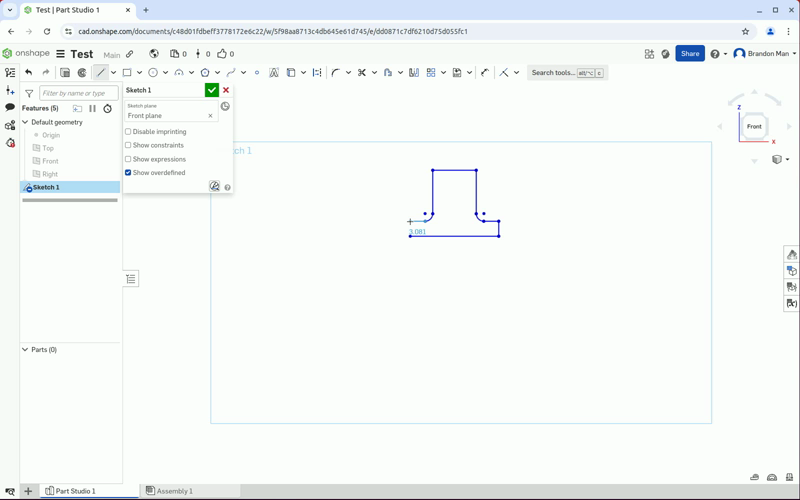
click(410, 221)
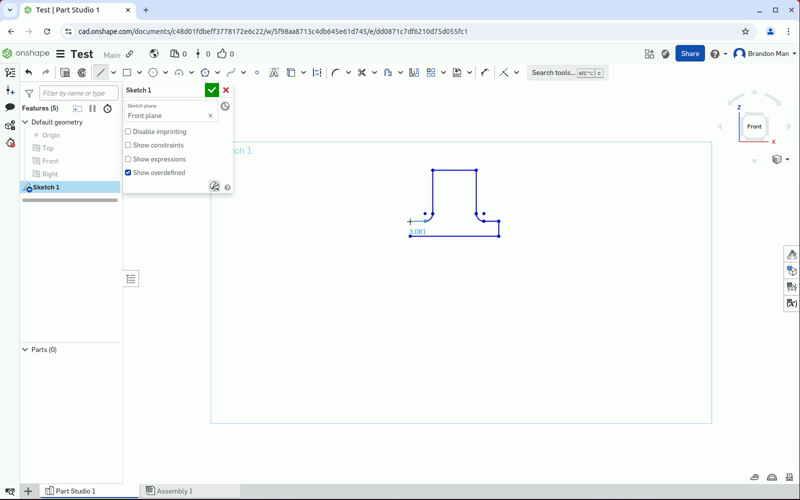
key_up(shift)
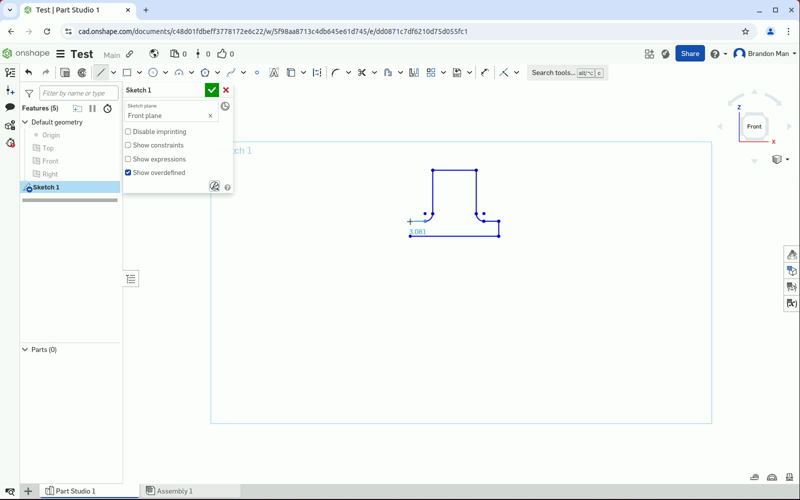
mouse_move(440, 221)
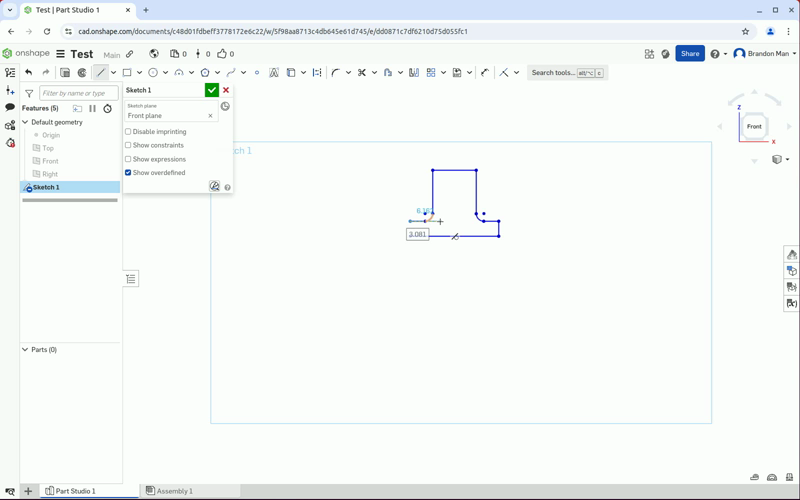
key_down(shift)
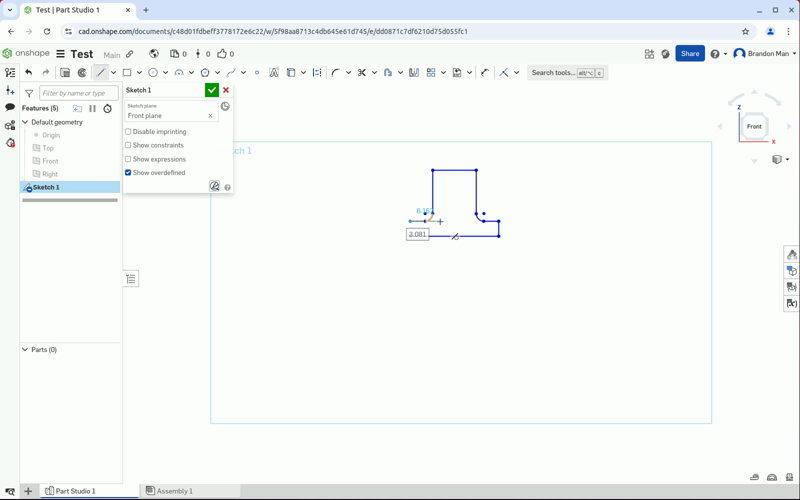
mouse_move(410, 236)
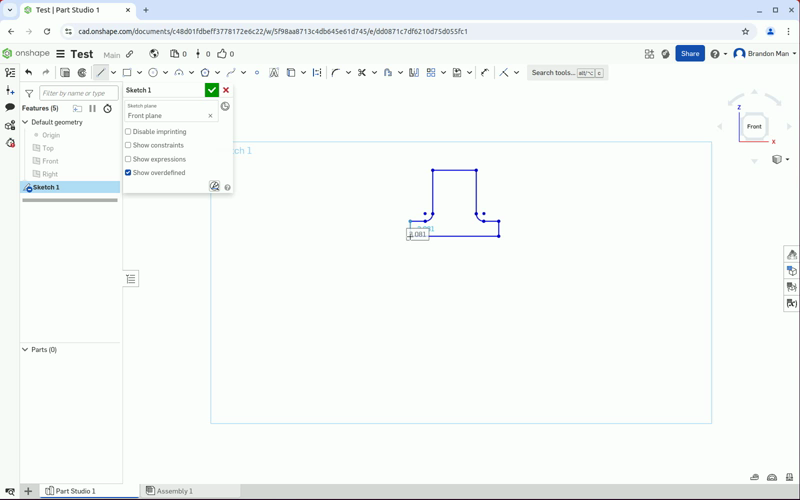
key_up(shift)
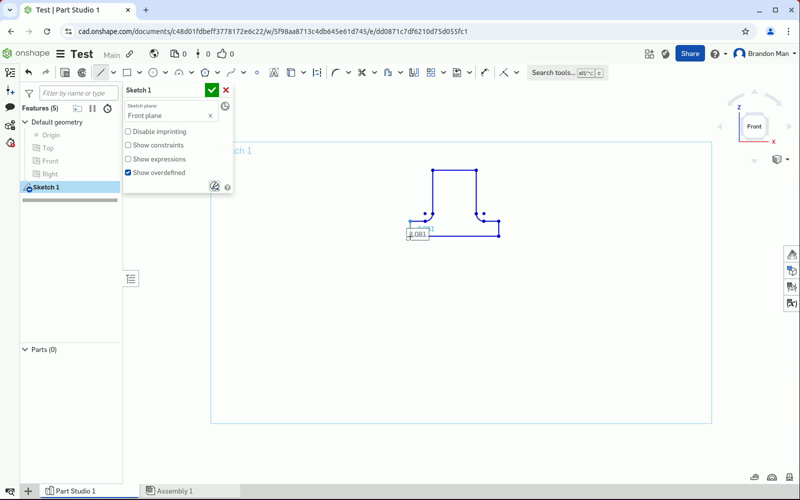
click(410, 236)
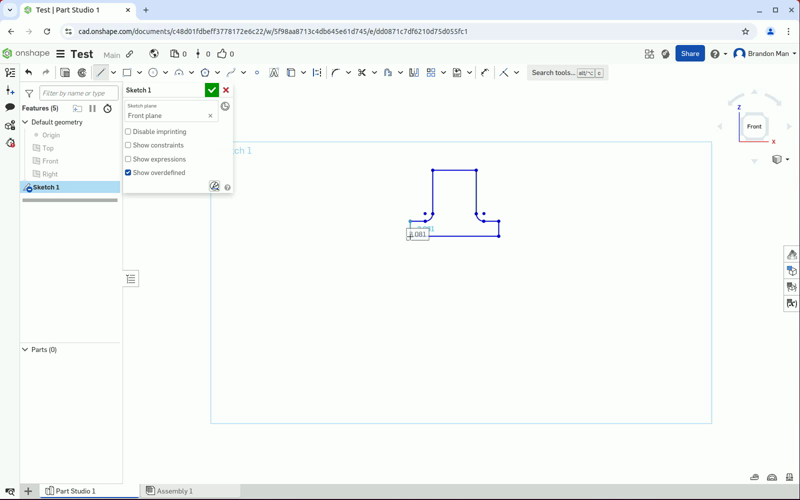
key(esc)
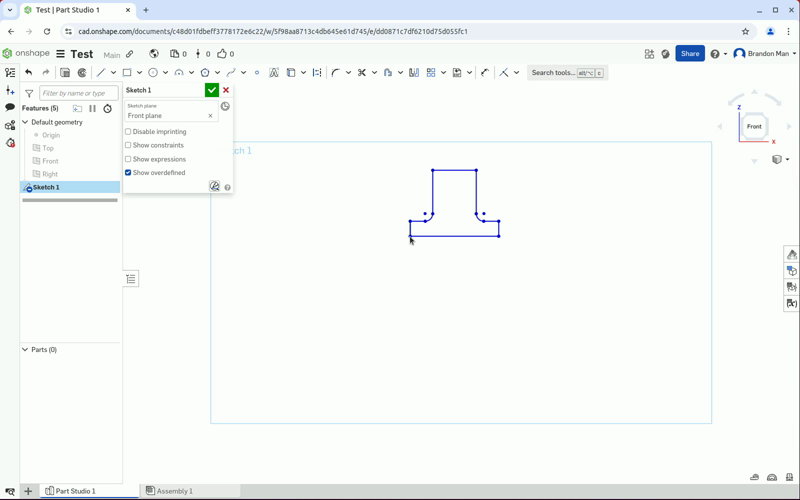
key(c)
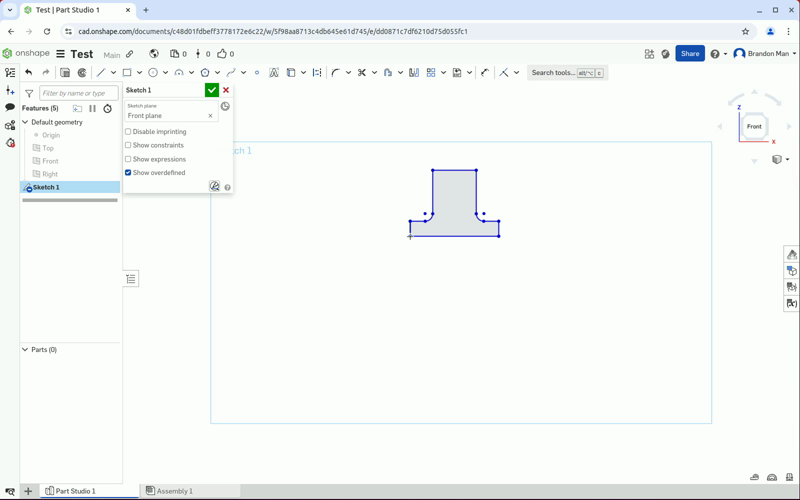
key_down(shift)
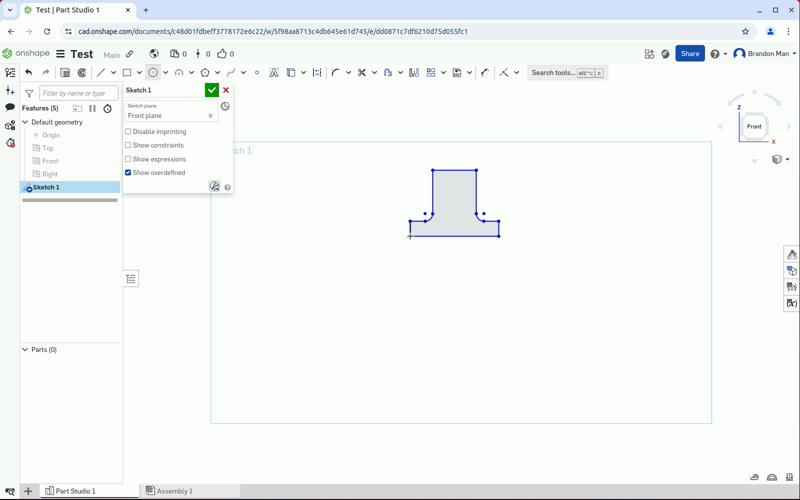
mouse_move(454, 195)
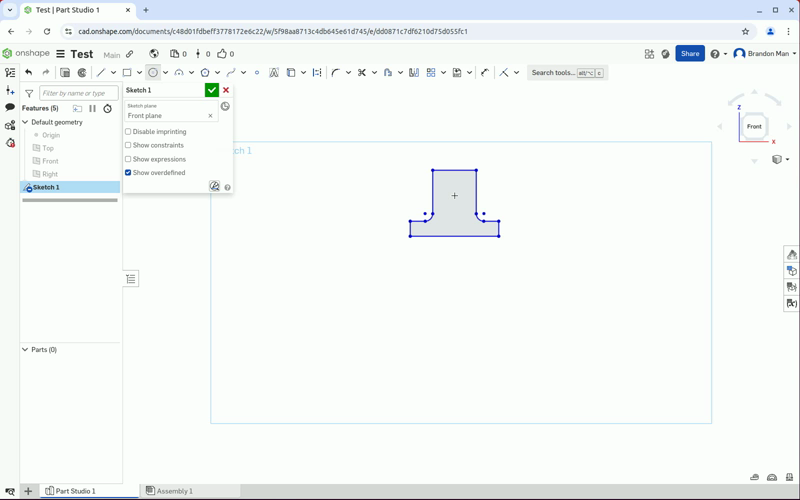
click(454, 195)
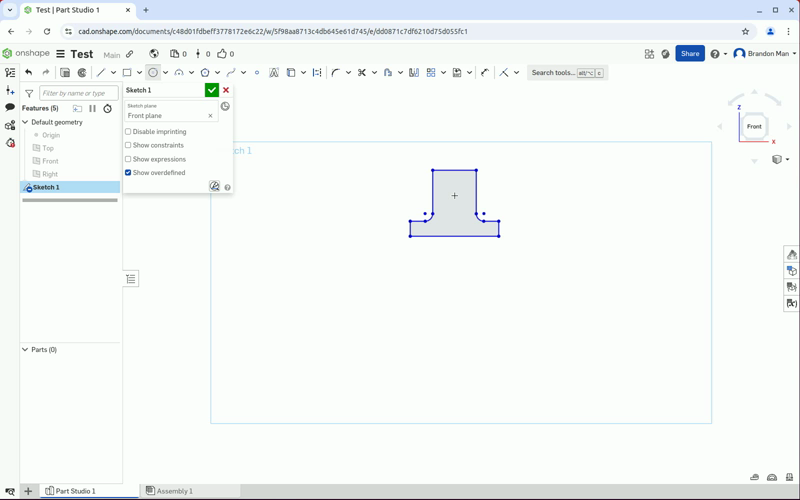
key_up(shift)
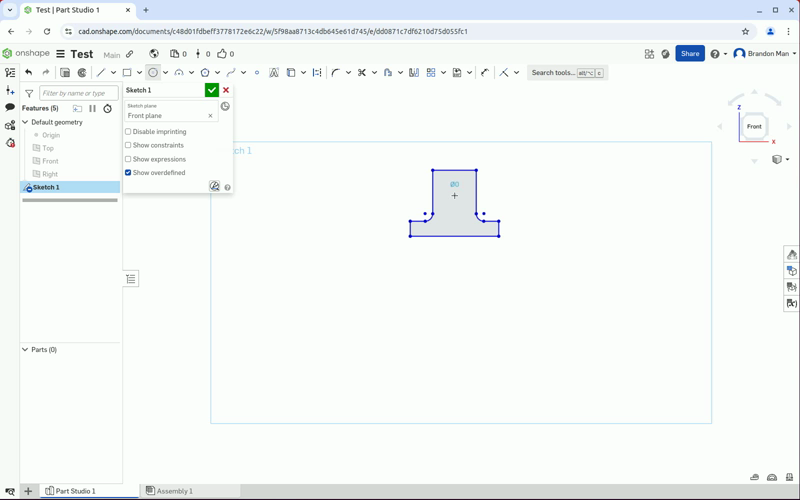
mouse_move(469, 195)
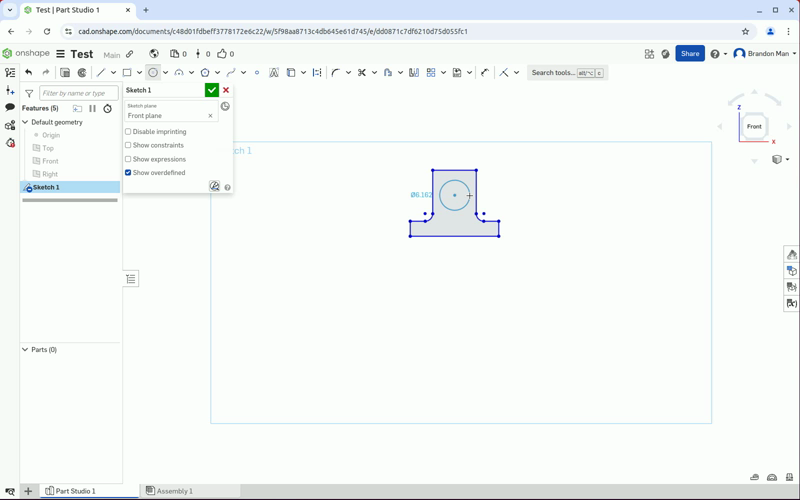
click(469, 195)
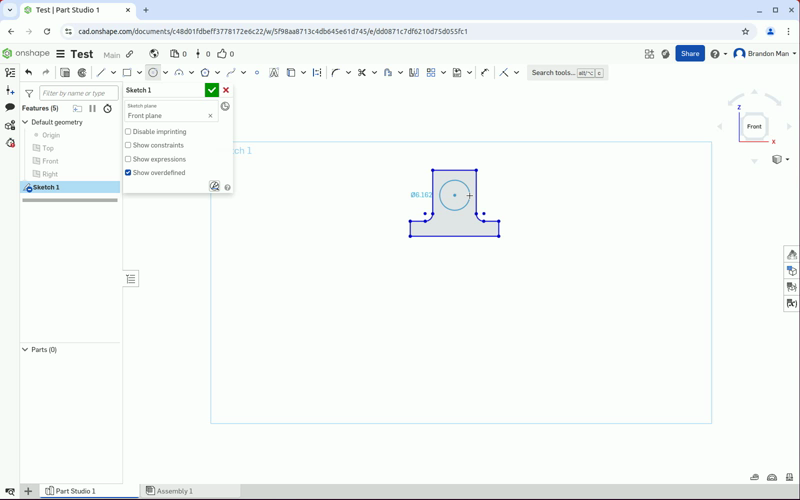
key(esc)
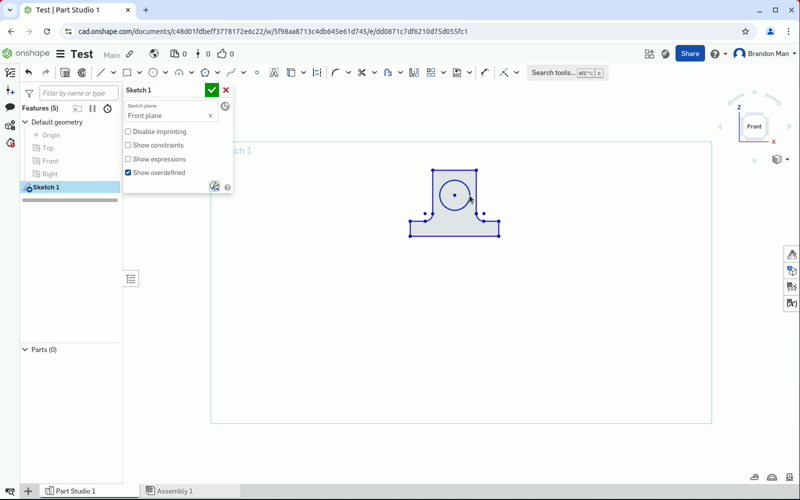
mouse_move(471, 172)
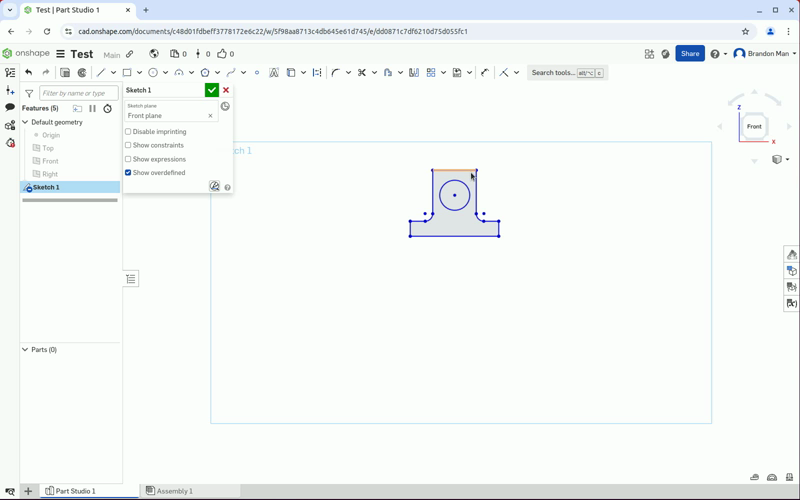
click(471, 172)
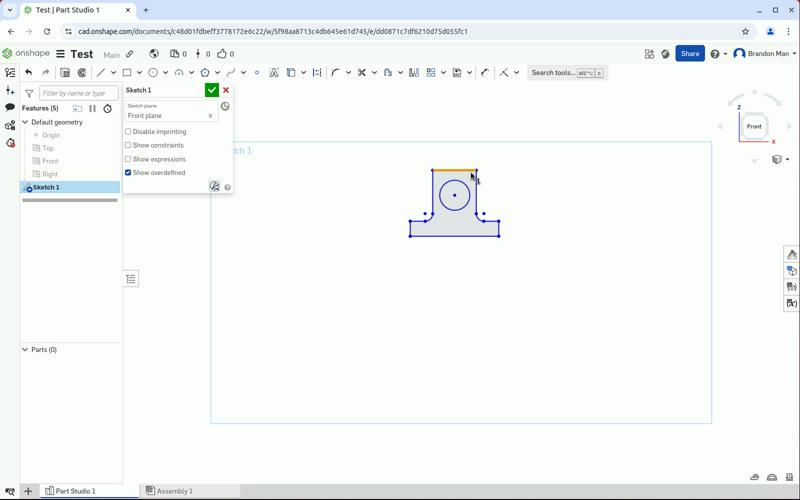
mouse_move(73, 352)
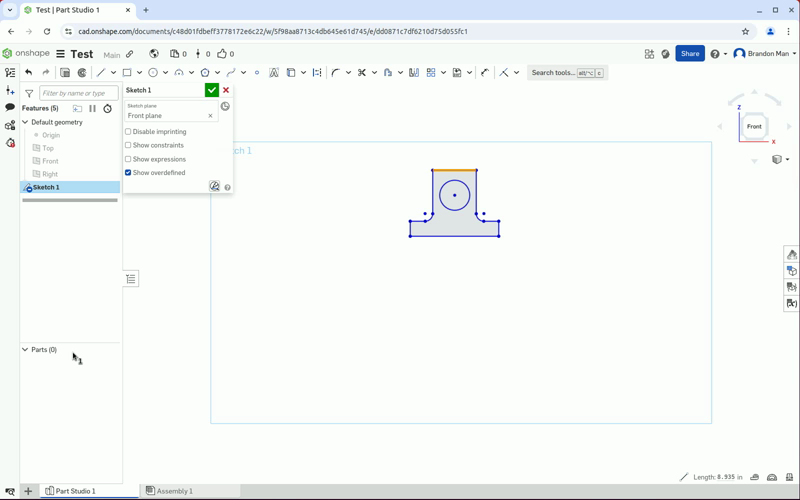
key(shift+y)
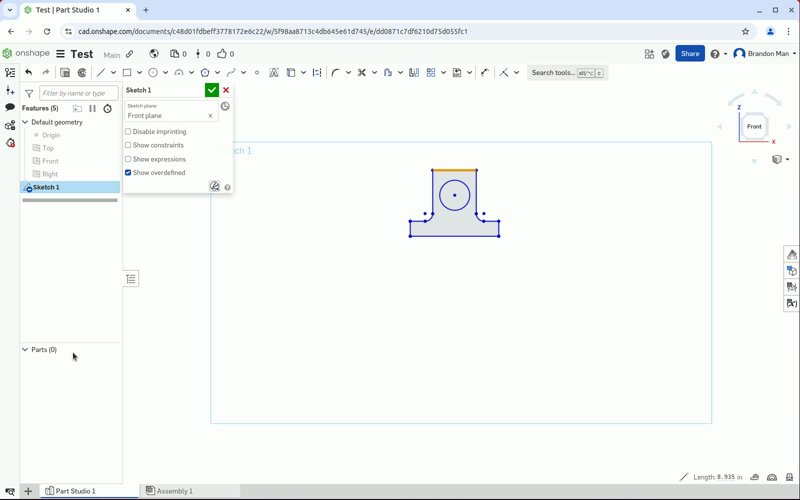
key(shift+e)
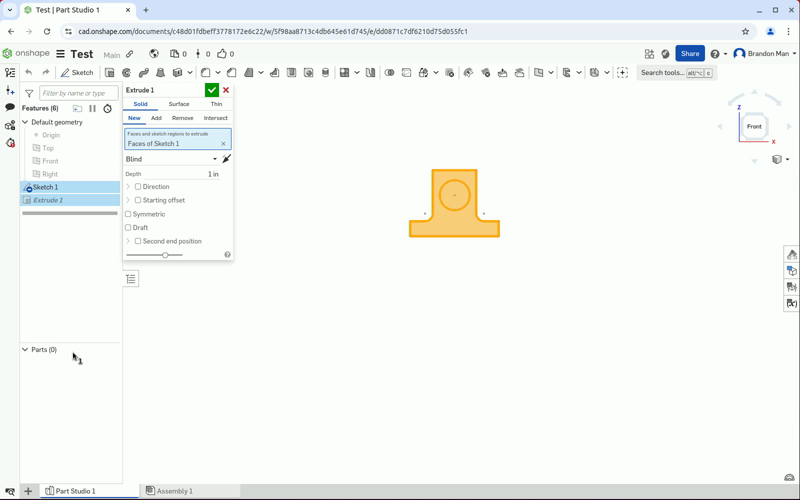
mouse_move(143, 106)
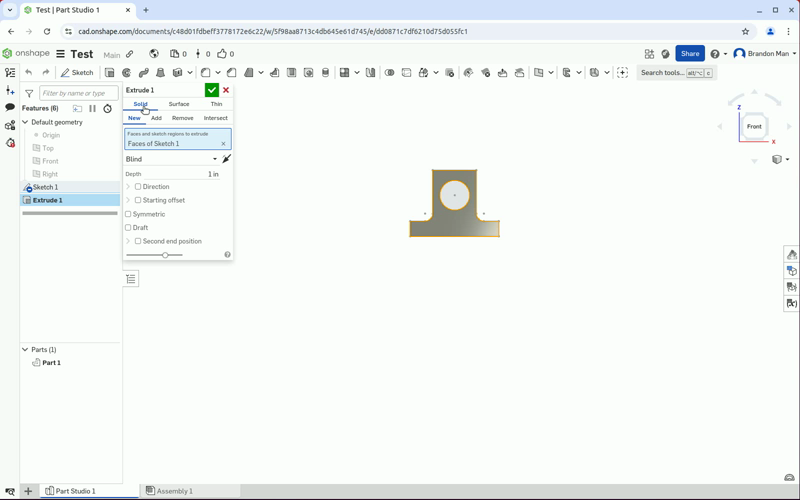
click(143, 106)
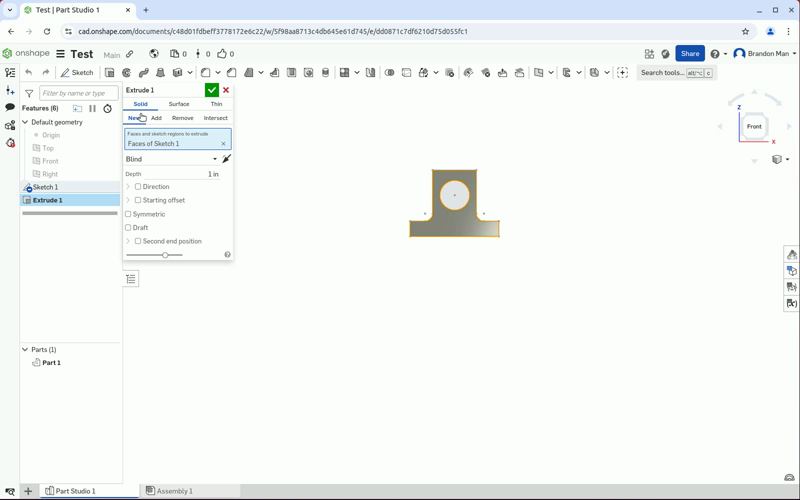
mouse_move(137, 120)
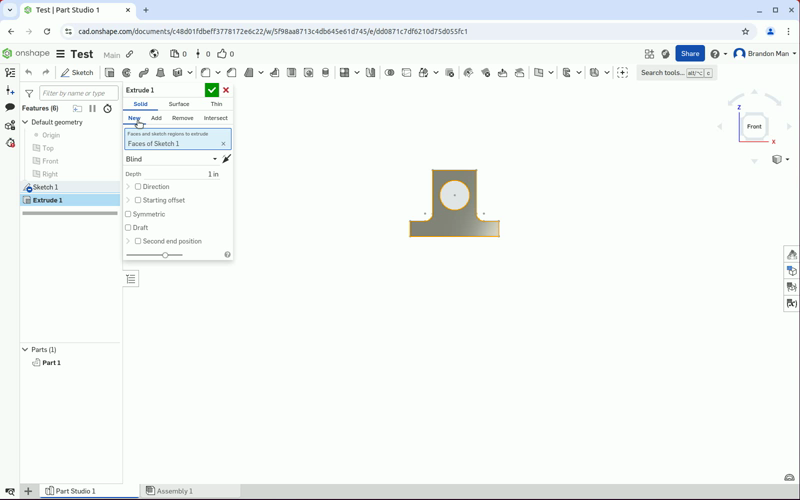
click(137, 120)
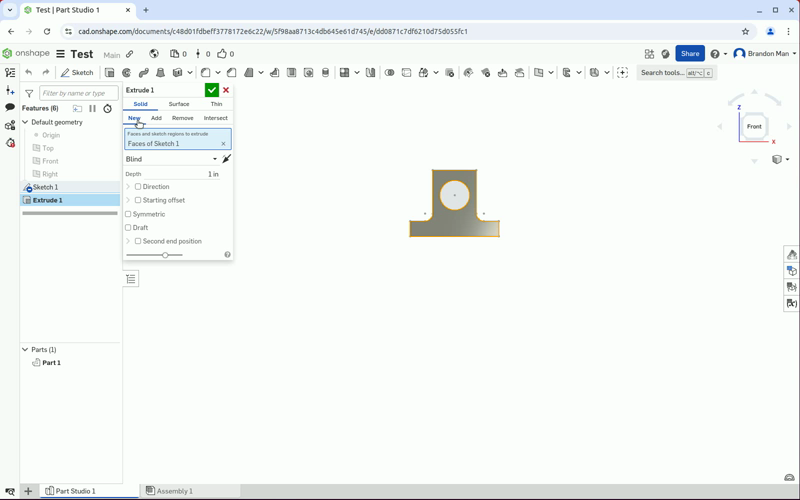
key(tab, 4)
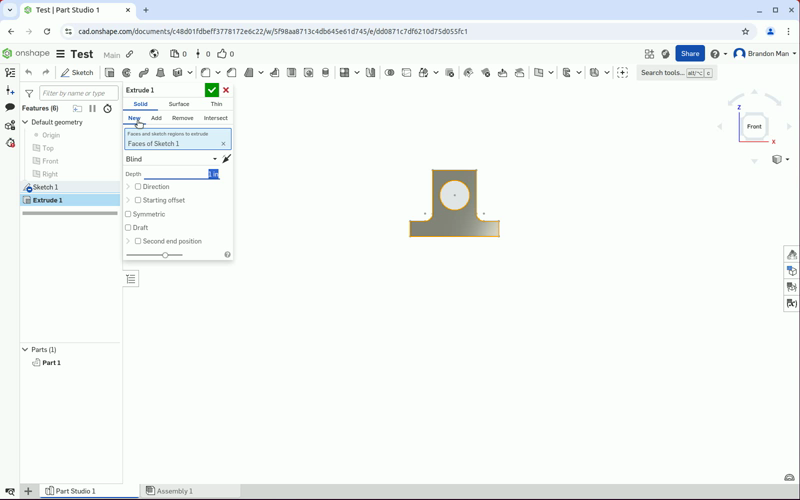
text(9.147)
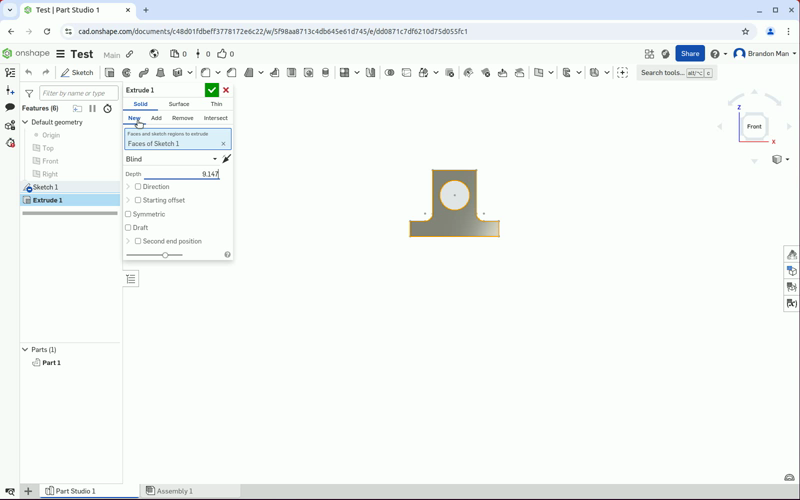
key(enter)
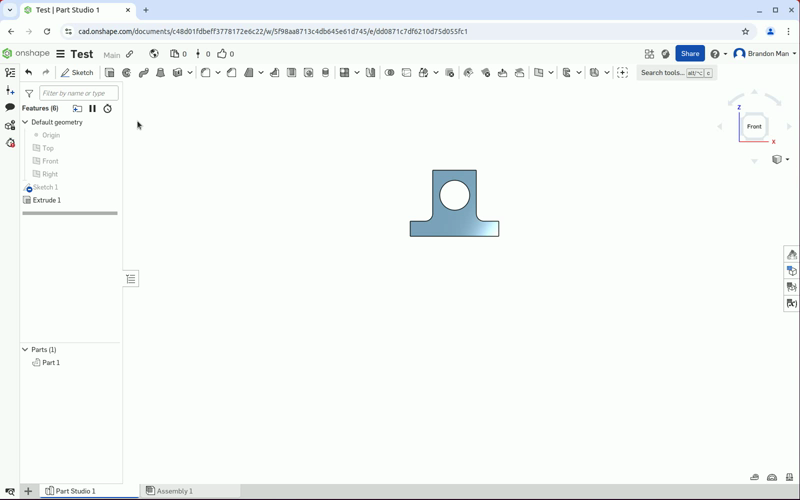
key(shift+h)
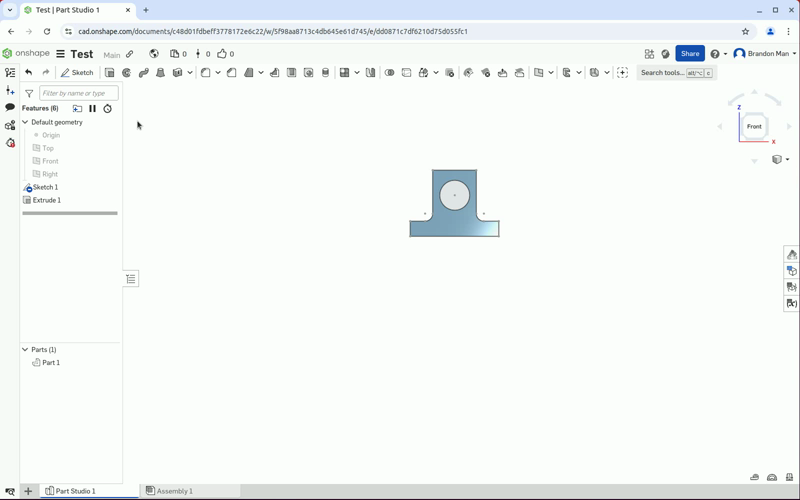
key(shift+h)
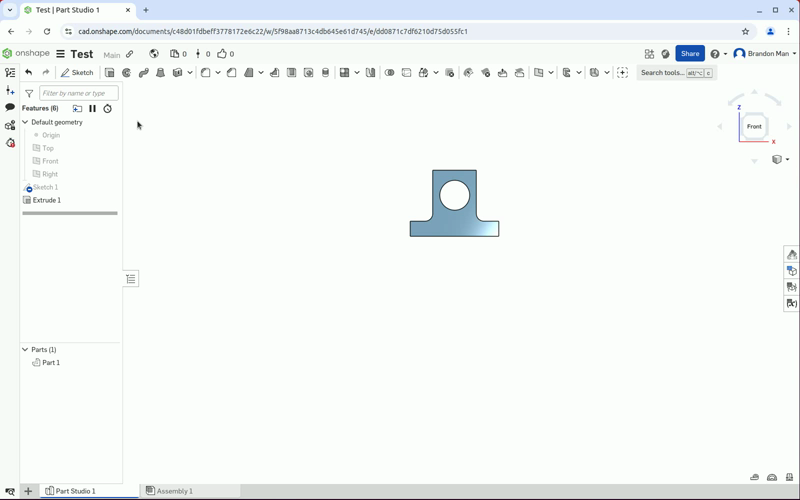
mouse_move(73, 189)
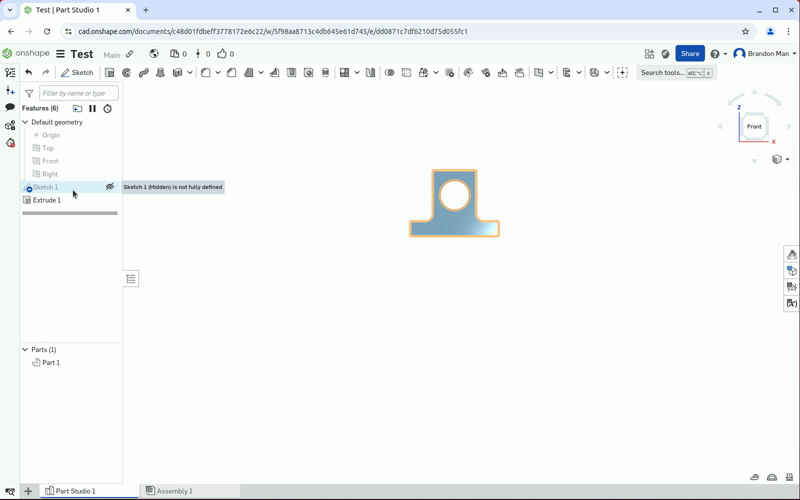
click(73, 189)
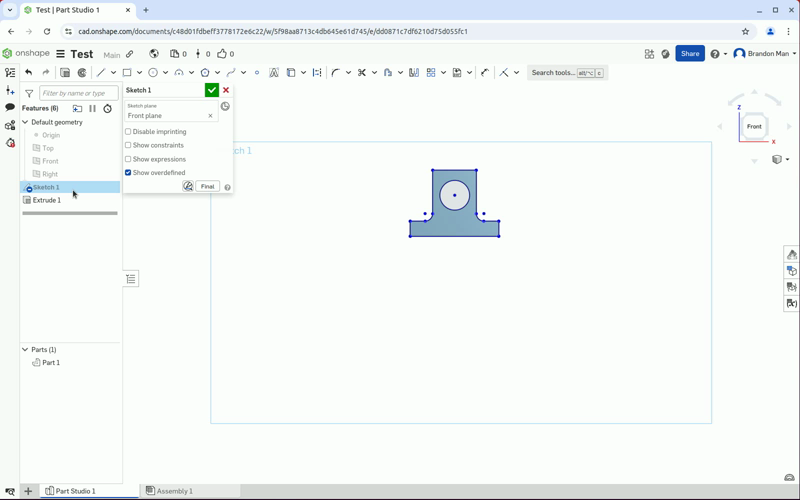
mouse_move(229, 92)
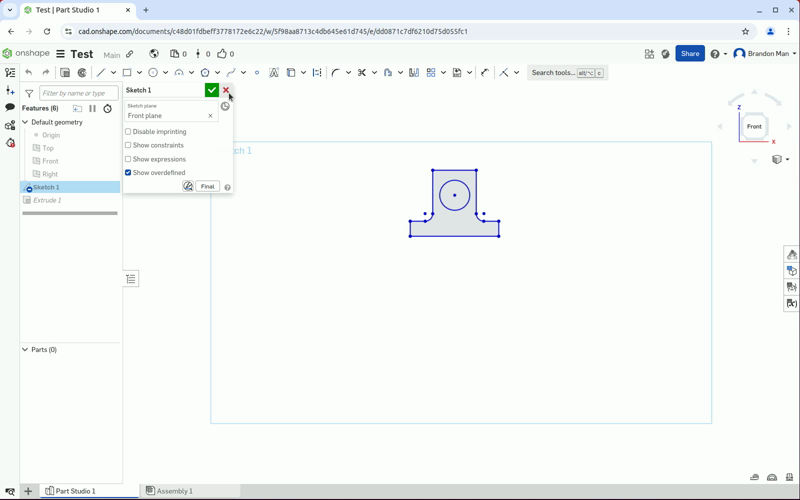
click(229, 92)
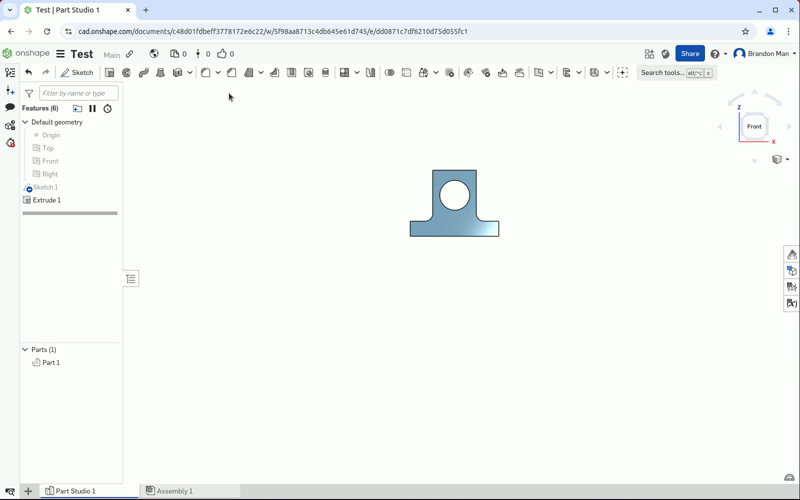
mouse_move(73, 352)
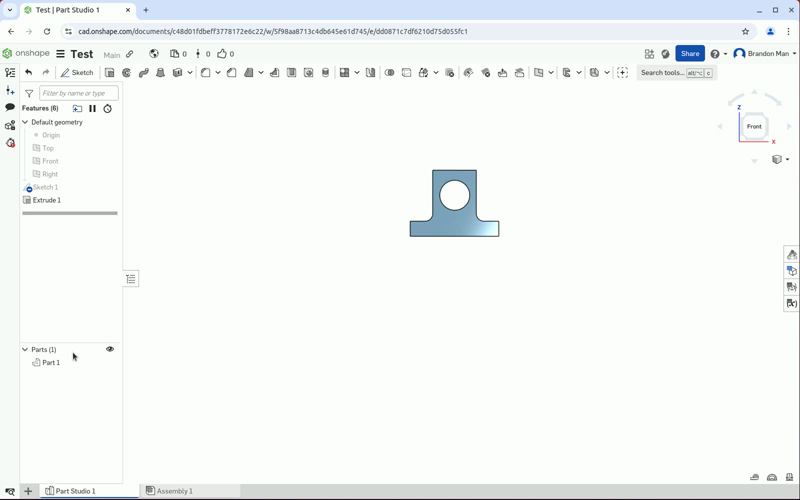
key(y)
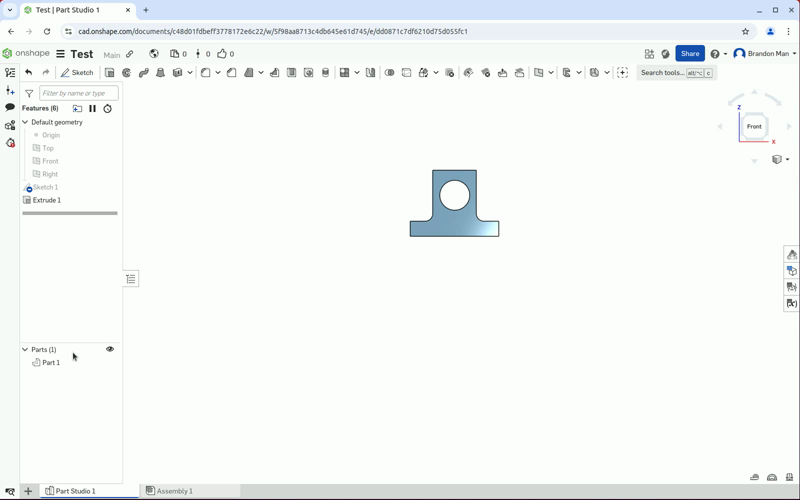
key(shift+p)
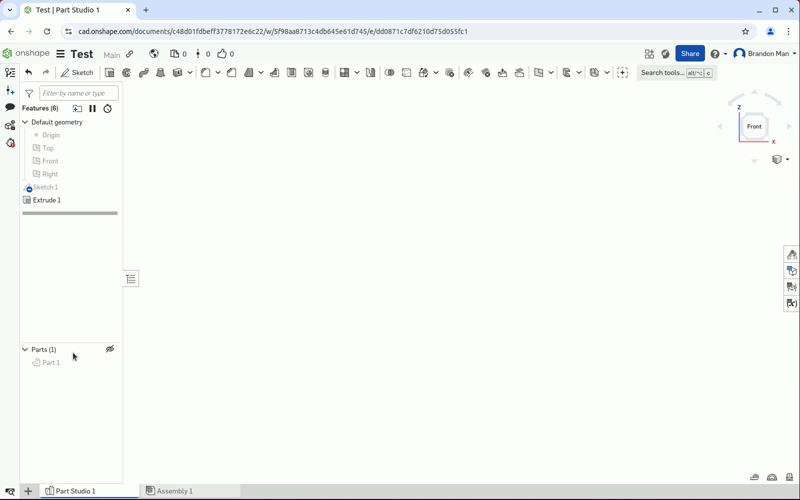
key(space)
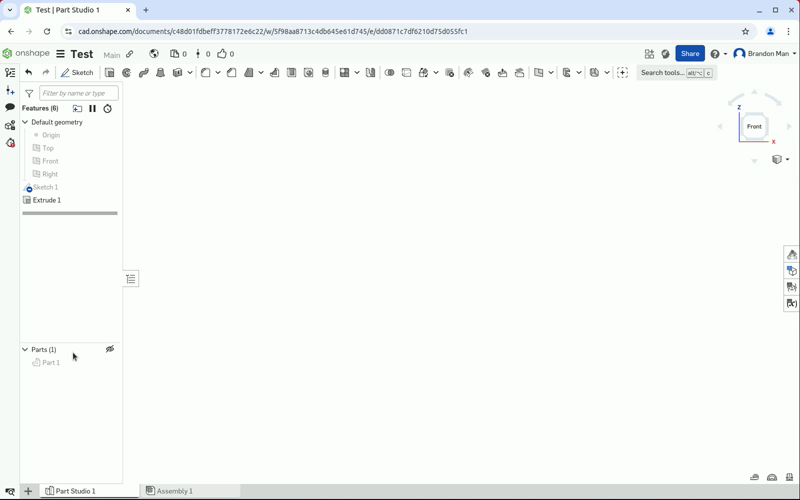
key_down(shift)
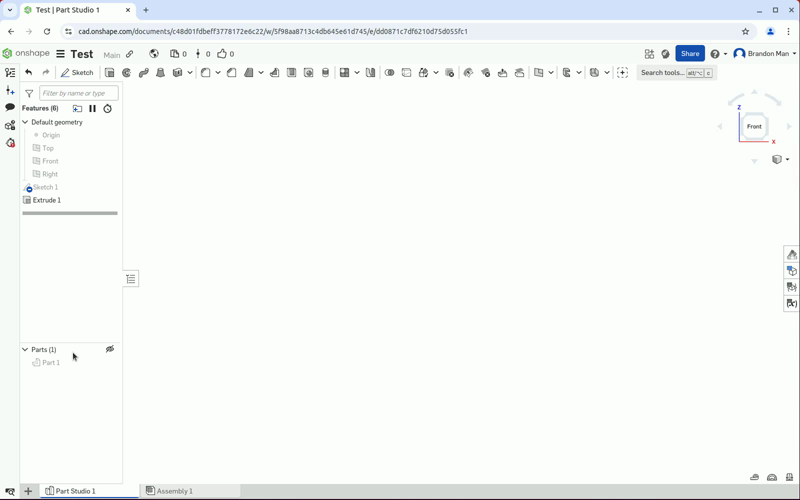
key(down)
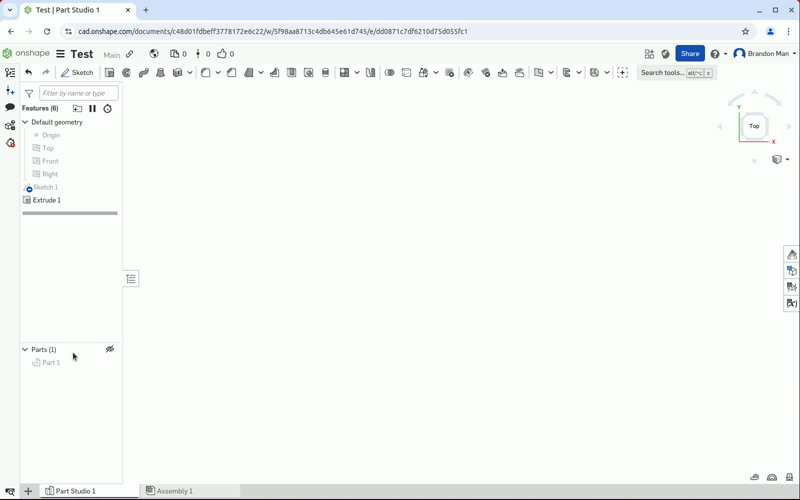
key_up(shift)
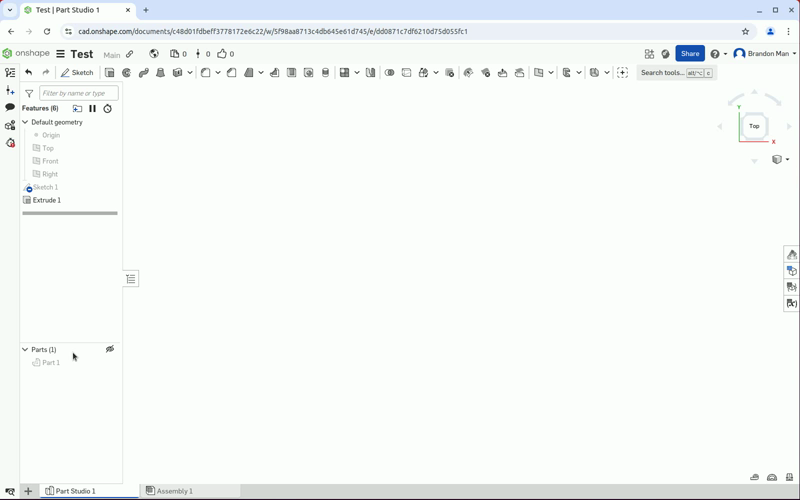
mouse_move(73, 352)
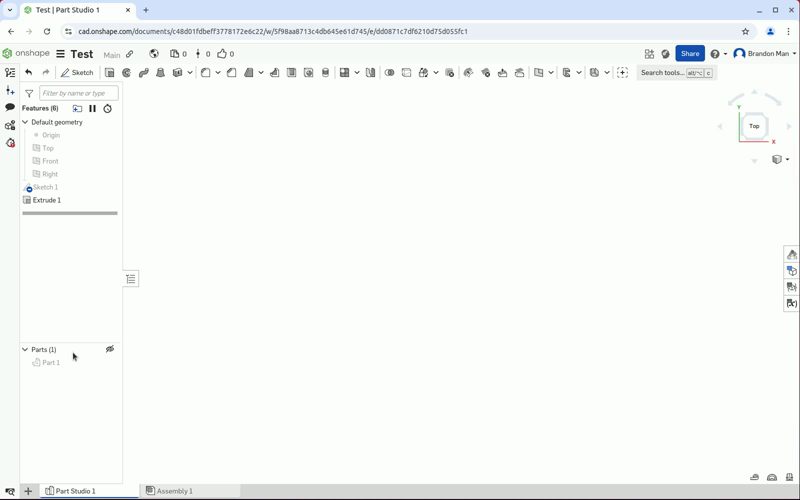
key(shift+y)
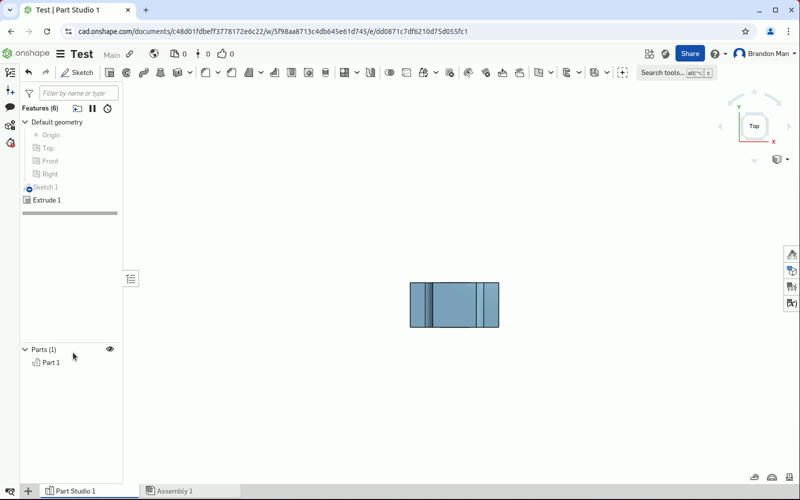
mouse_move(541, 75)
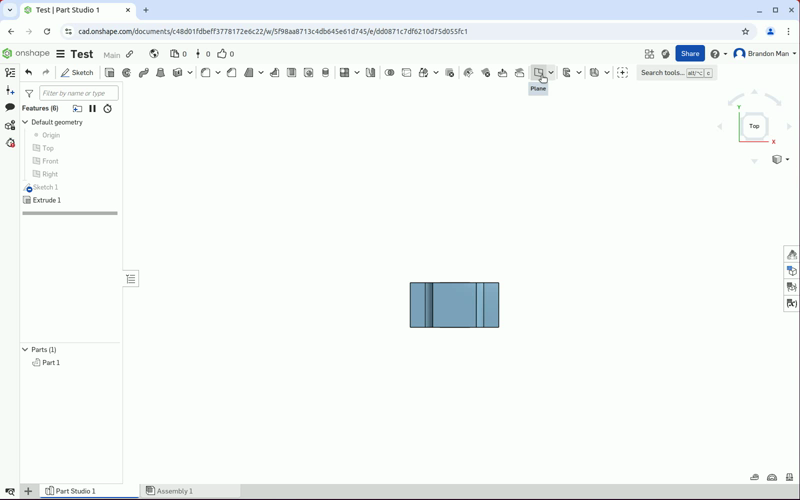
click(541, 75)
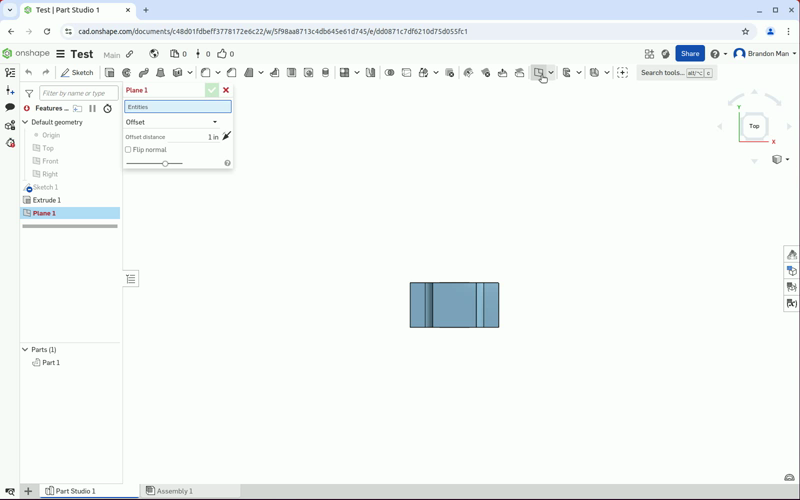
mouse_move(73, 150)
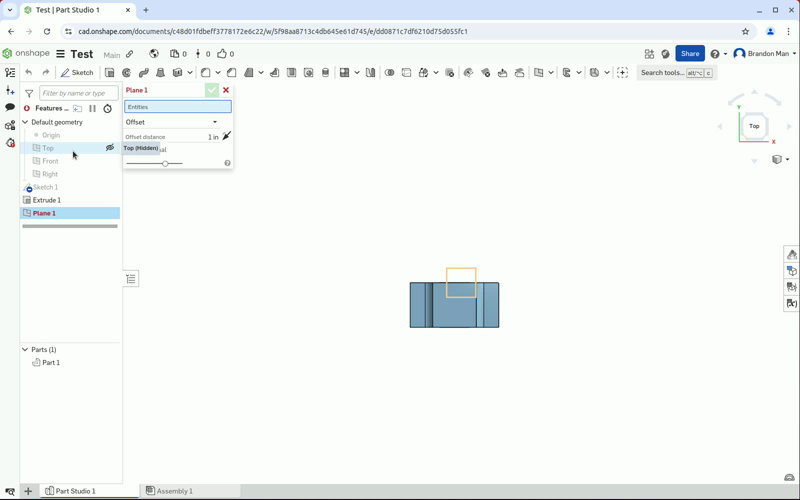
click(73, 150)
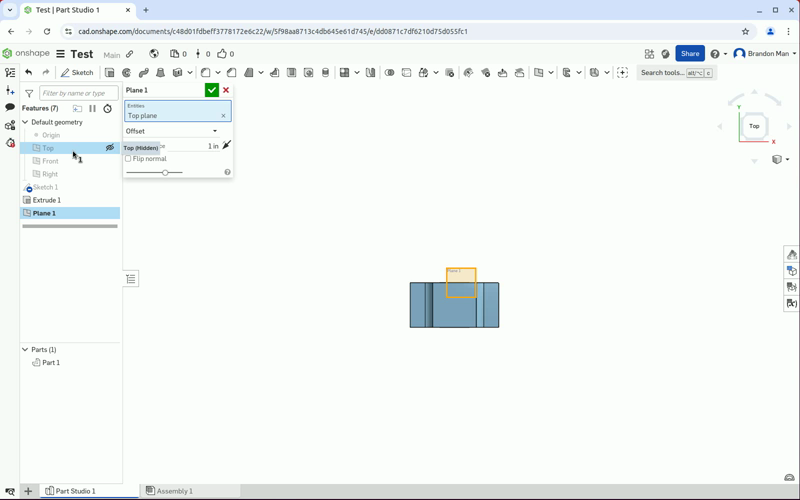
key(tab, 2)
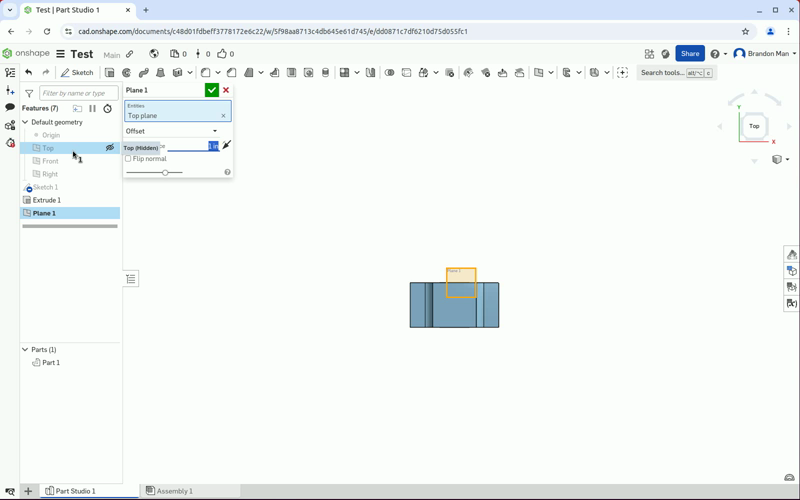
text(12.509)
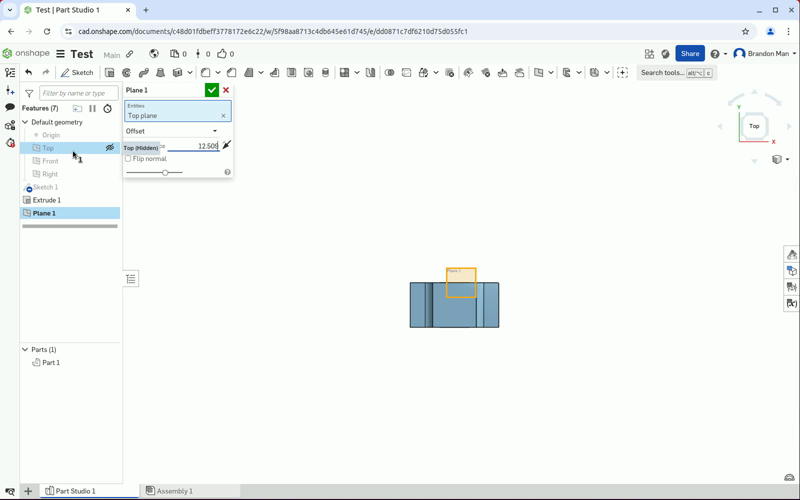
key(enter, 2)
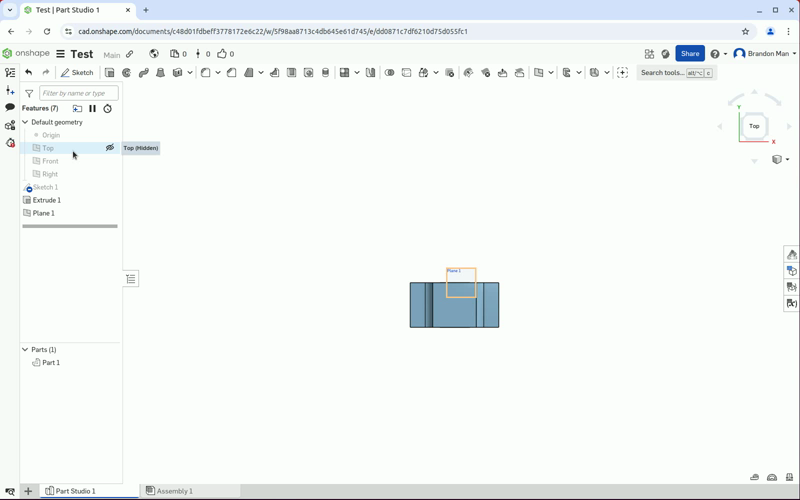
key(shift+s)
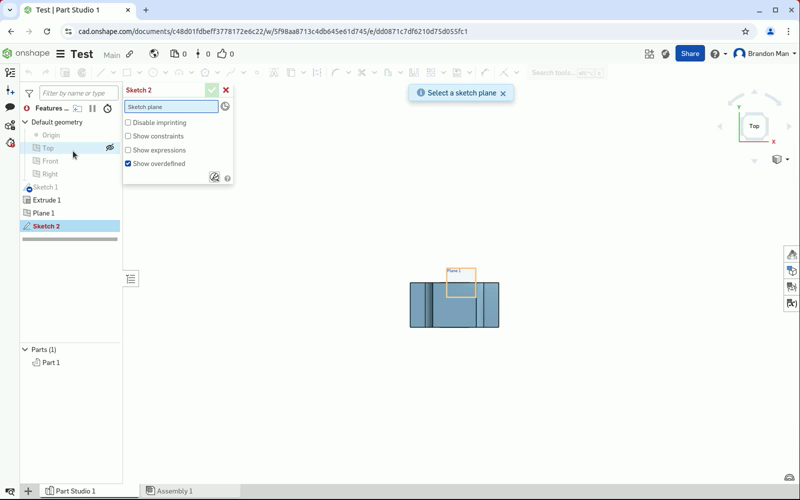
mouse_move(73, 215)
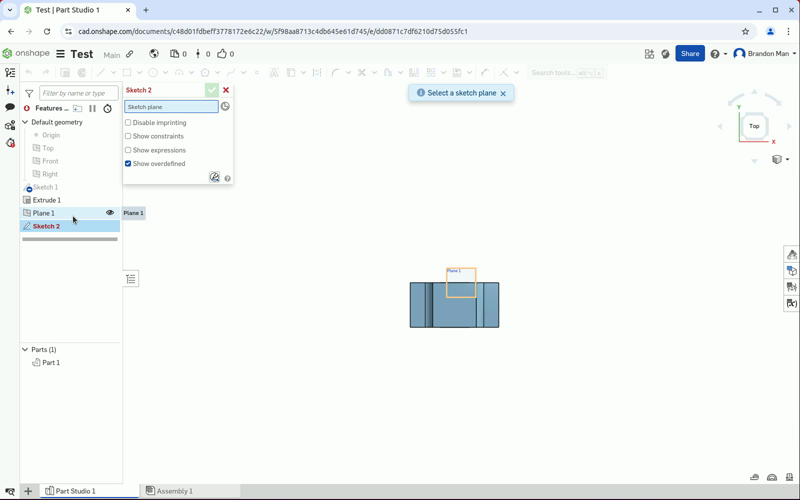
click(73, 215)
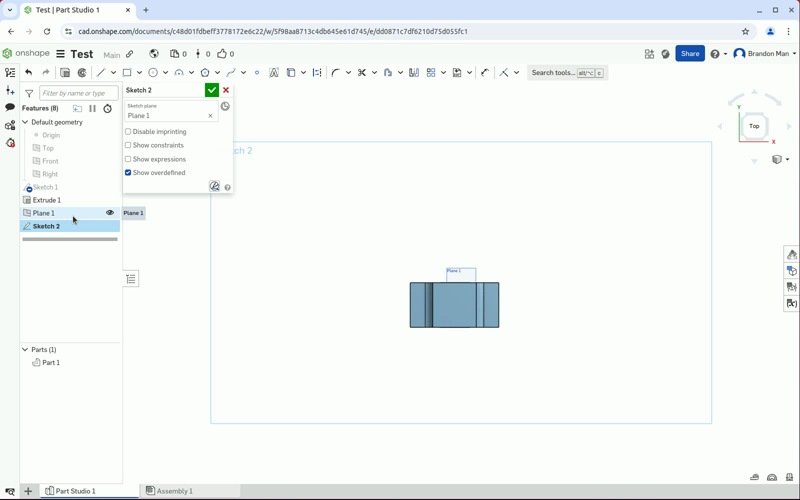
mouse_move(73, 352)
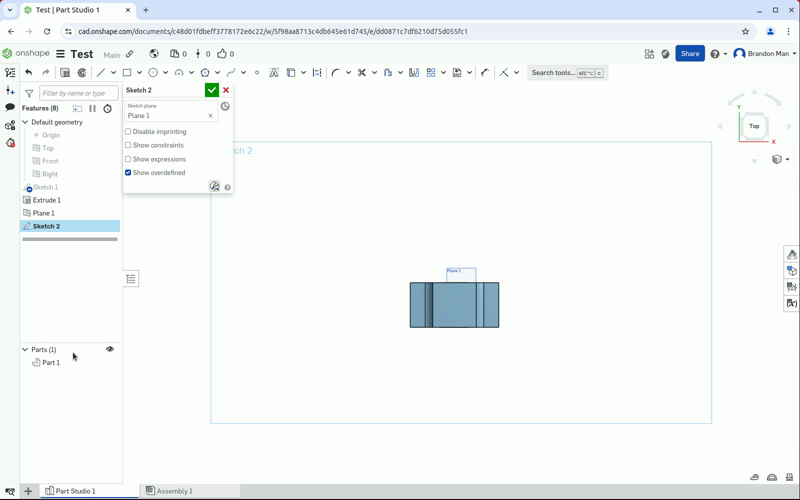
key(y)
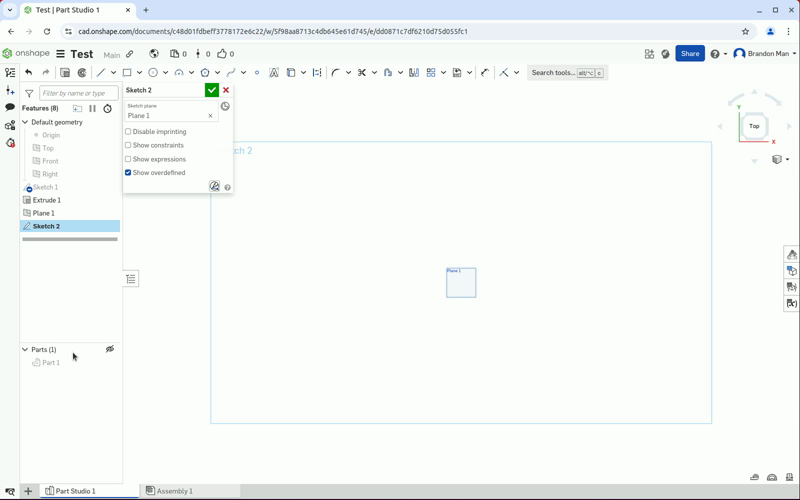
key(c)
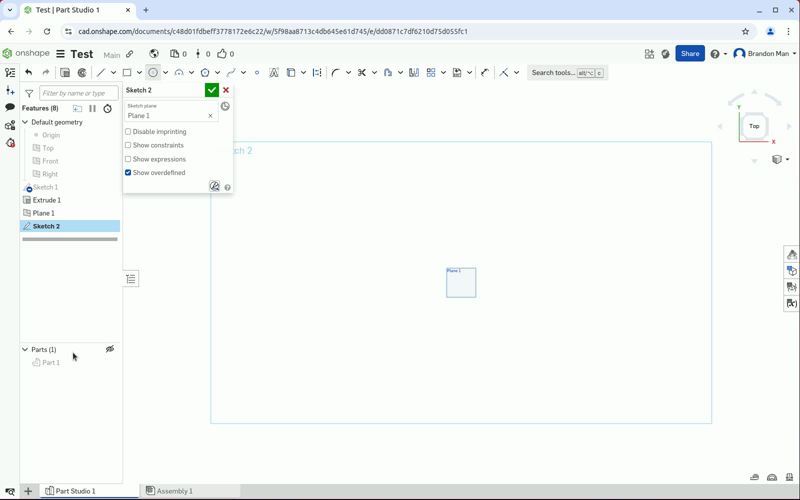
key_down(shift)
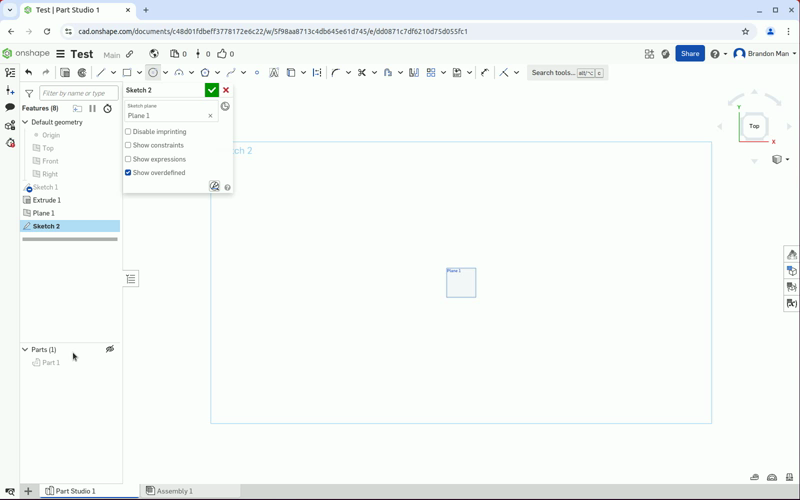
mouse_move(419, 304)
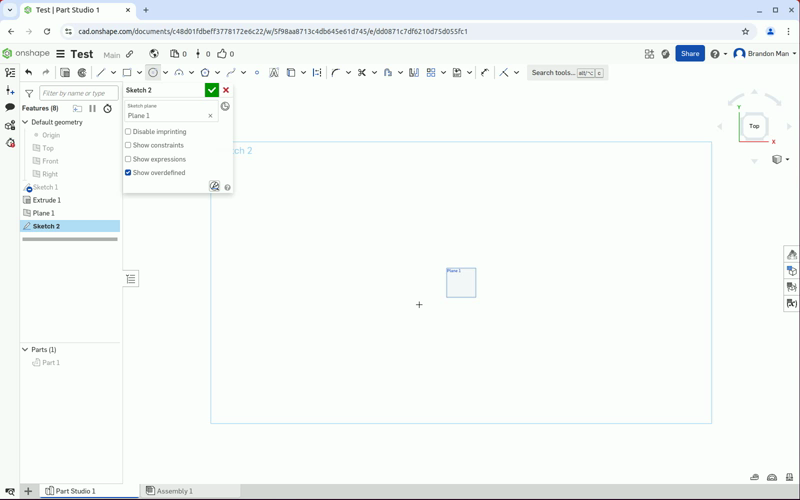
click(419, 304)
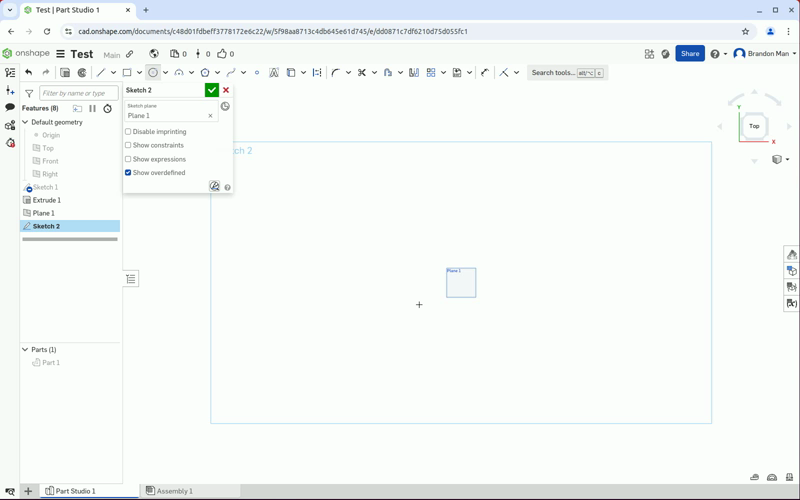
key_up(shift)
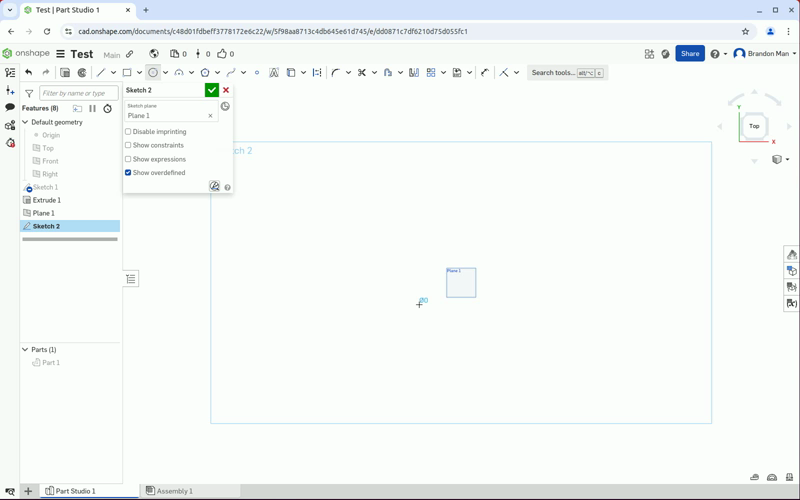
mouse_move(425, 304)
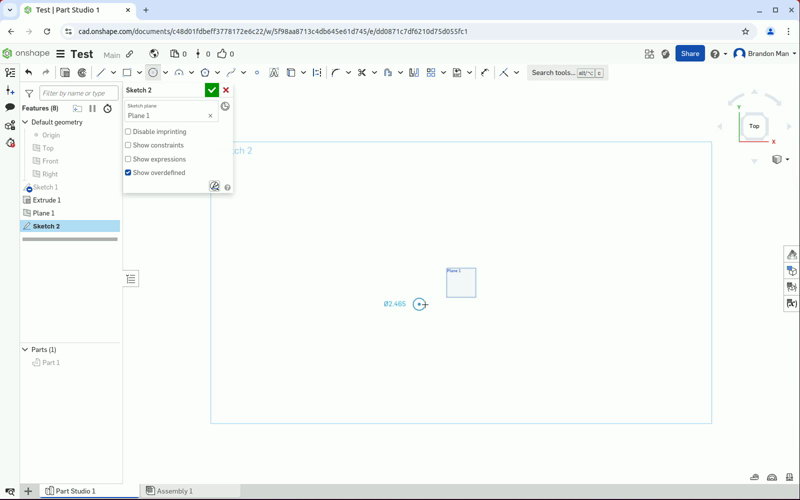
click(425, 304)
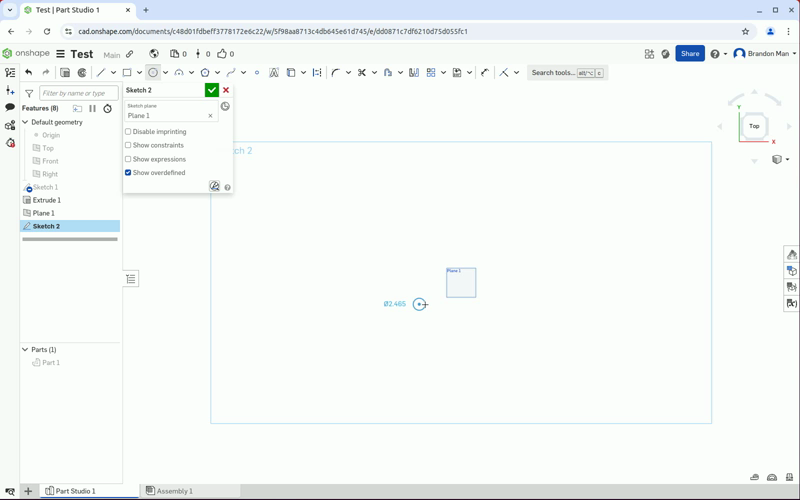
key(esc)
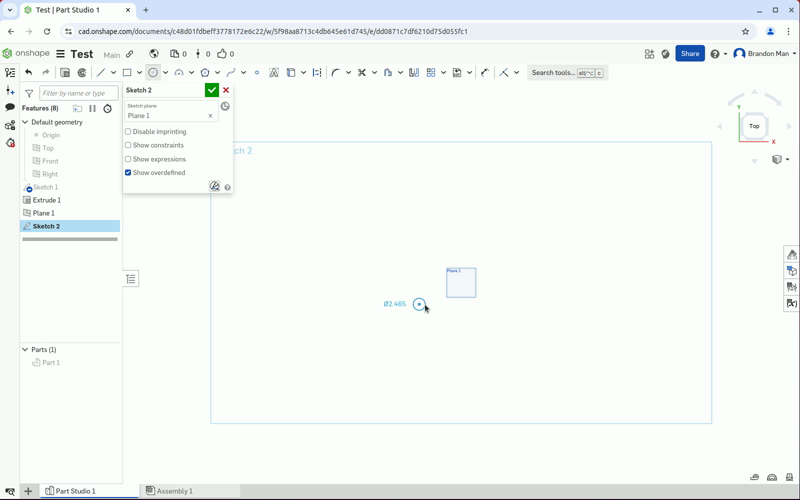
mouse_move(415, 302)
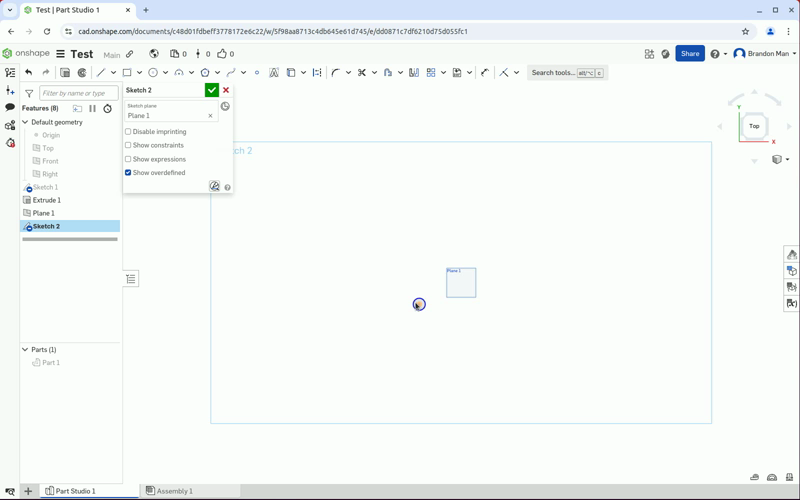
scroll(6)
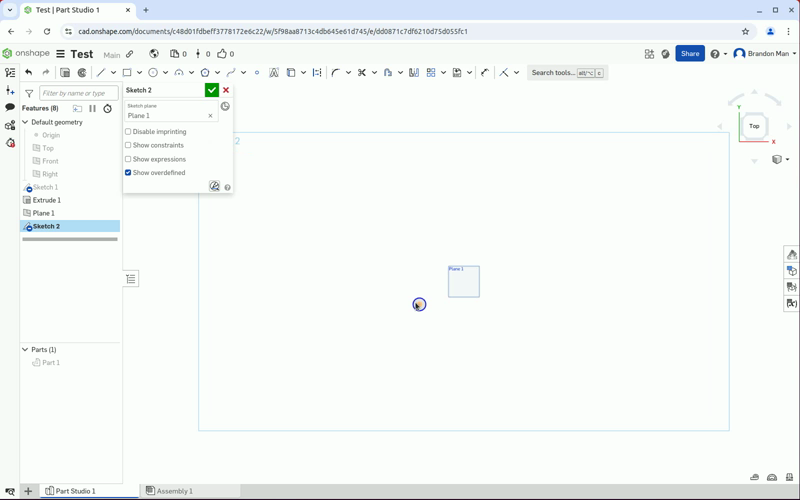
scroll(6)
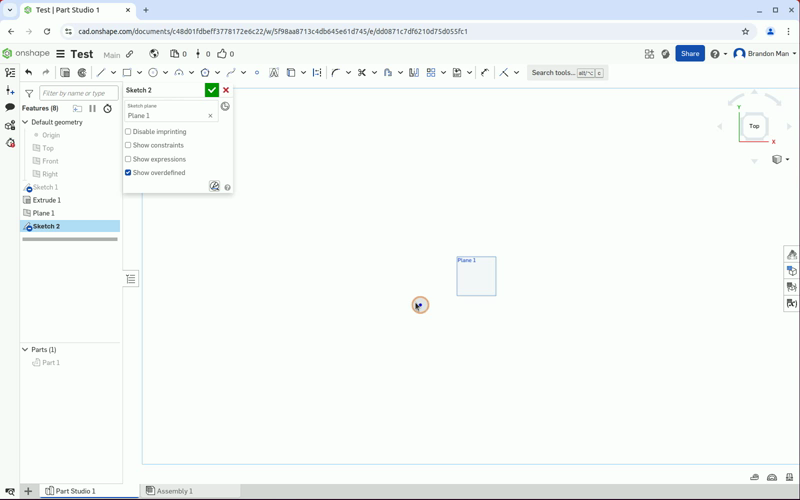
scroll(6)
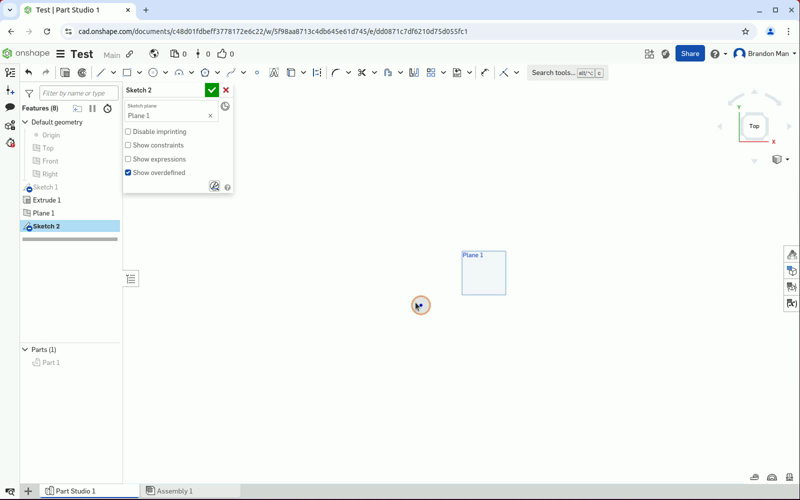
scroll(6)
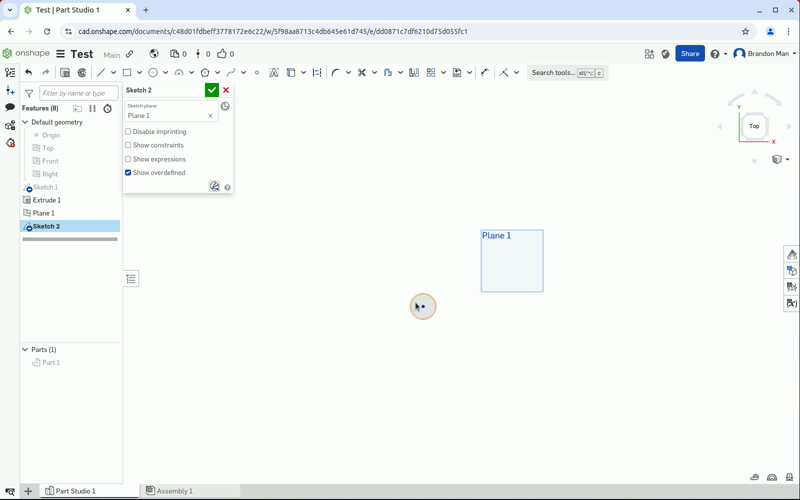
scroll(6)
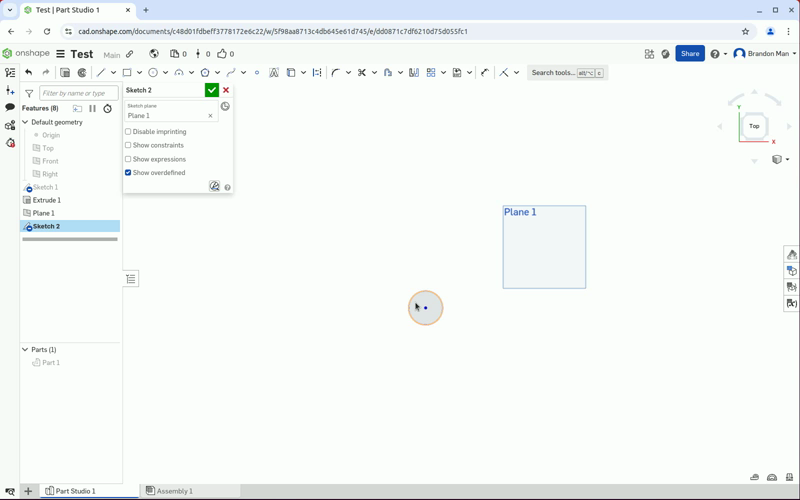
scroll(6)
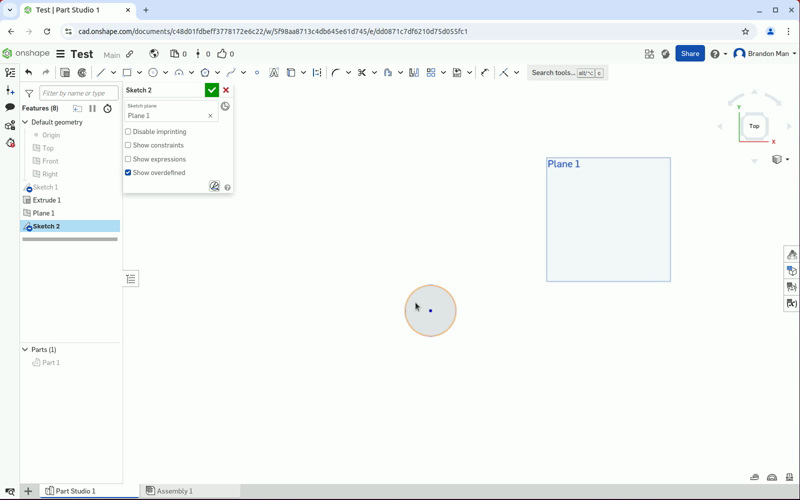
scroll(6)
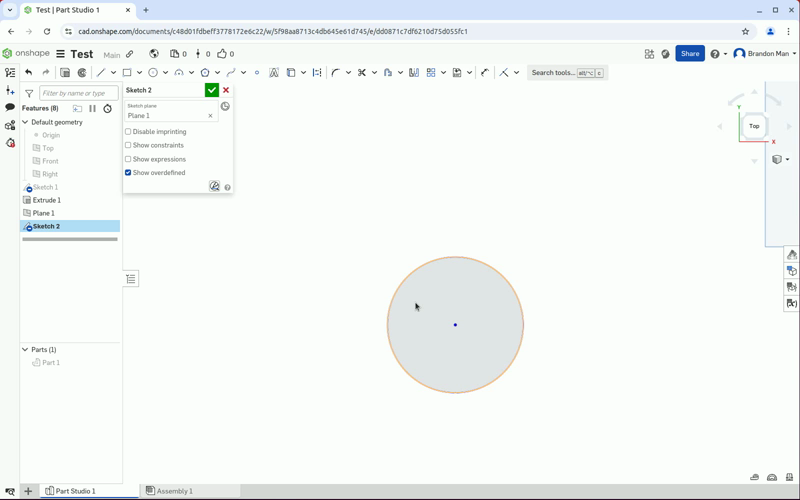
click(415, 302)
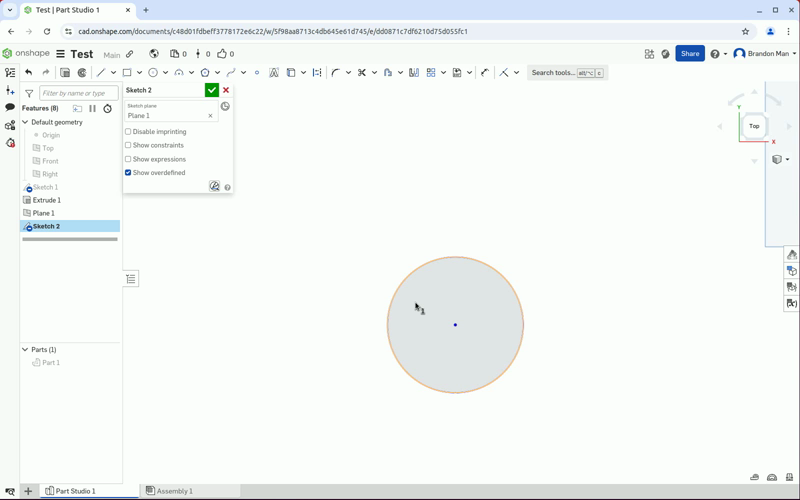
scroll(-6)
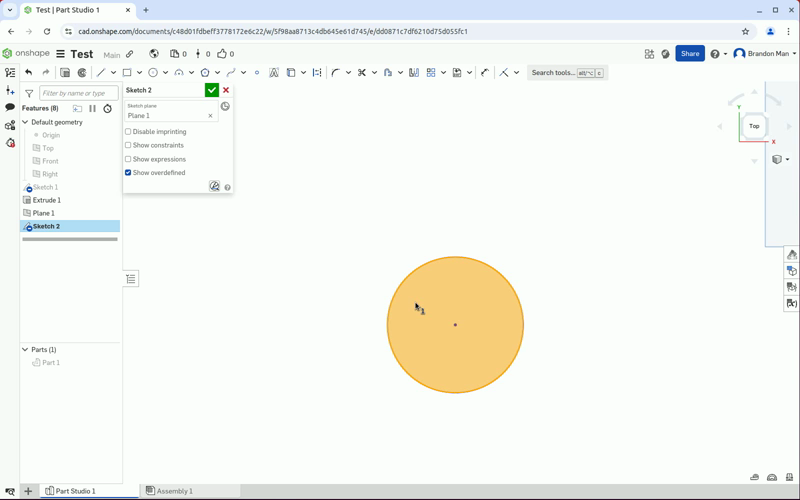
scroll(-6)
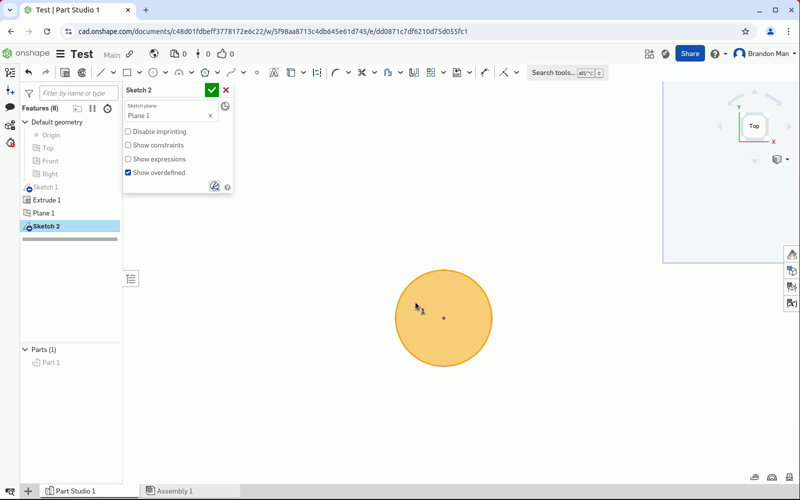
scroll(-6)
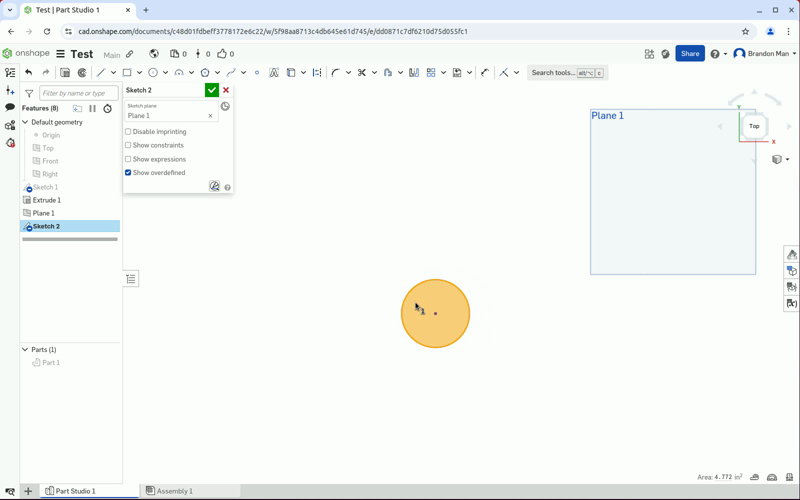
scroll(-6)
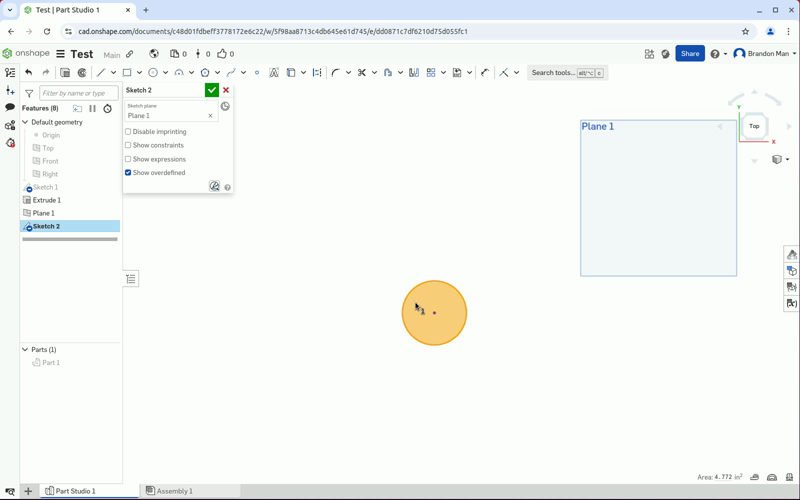
scroll(-6)
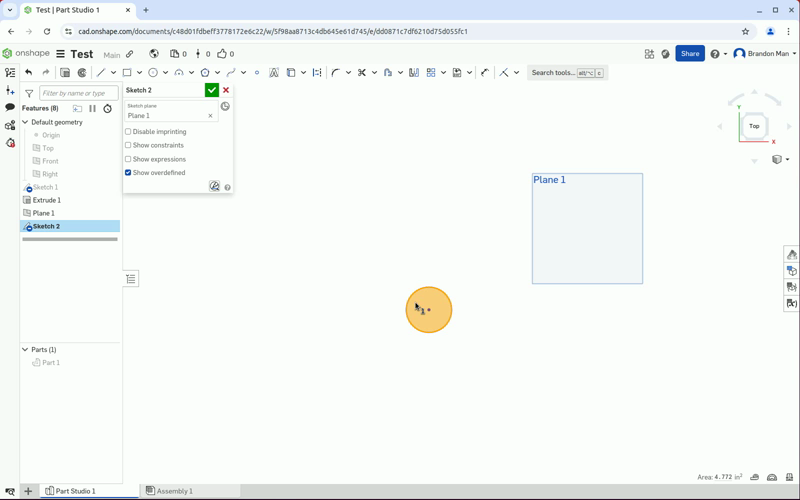
scroll(-6)
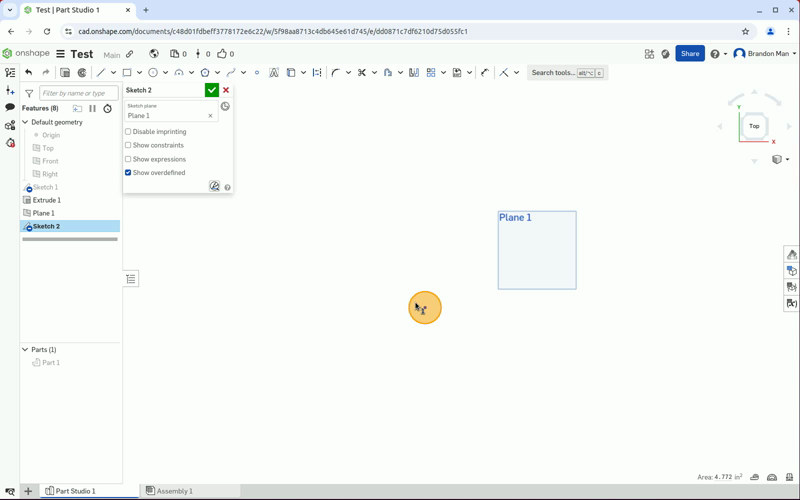
scroll(-6)
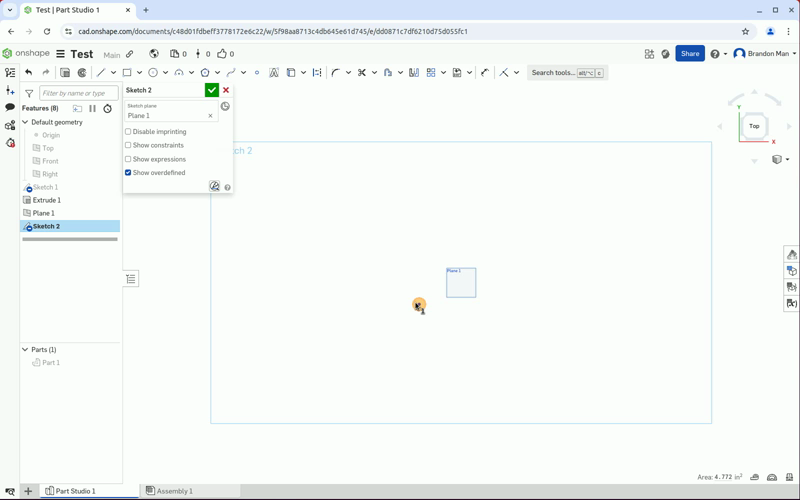
mouse_move(73, 352)
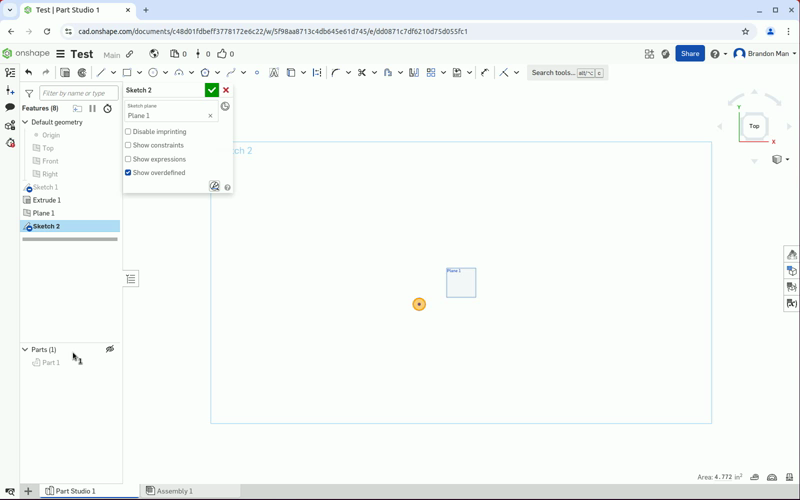
key(shift+y)
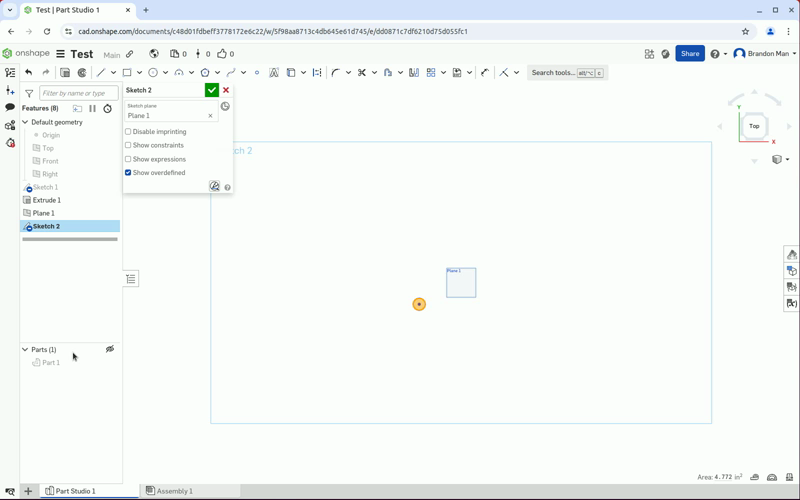
key(shift+e)
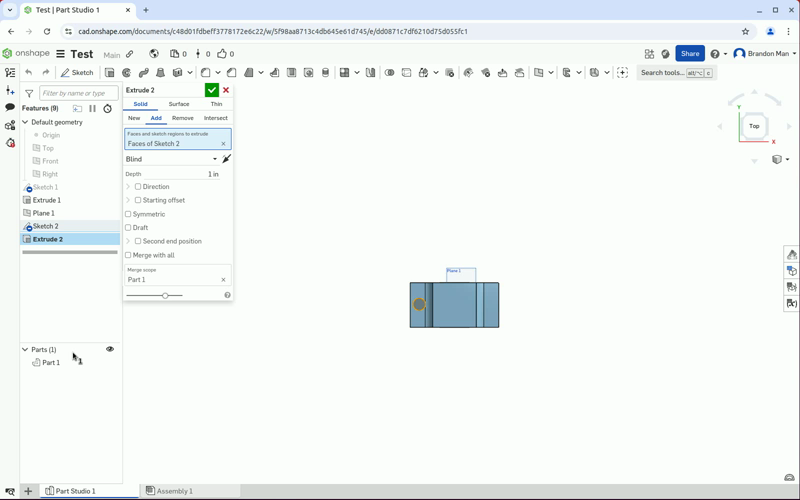
mouse_move(143, 106)
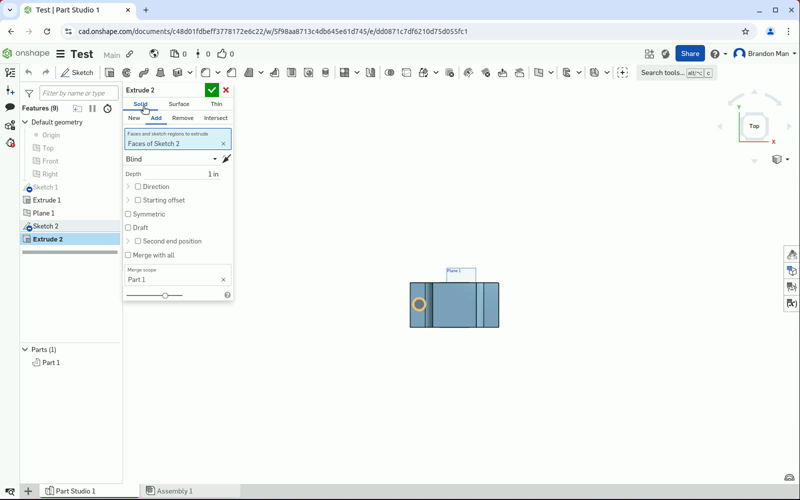
click(143, 106)
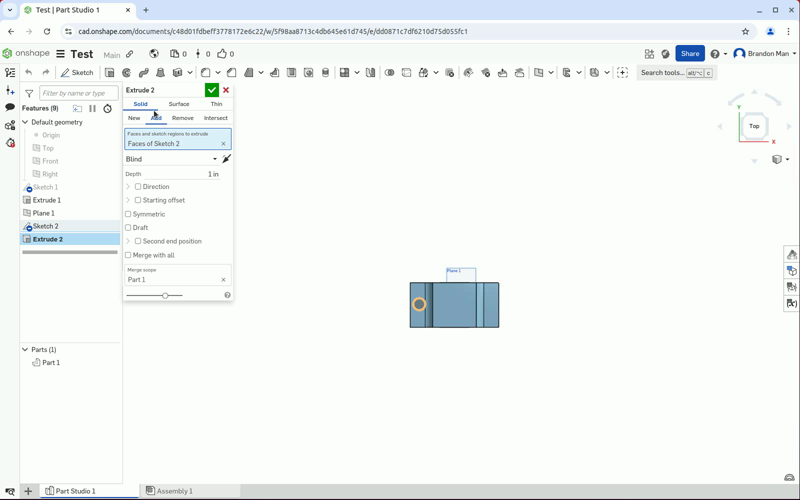
mouse_move(186, 120)
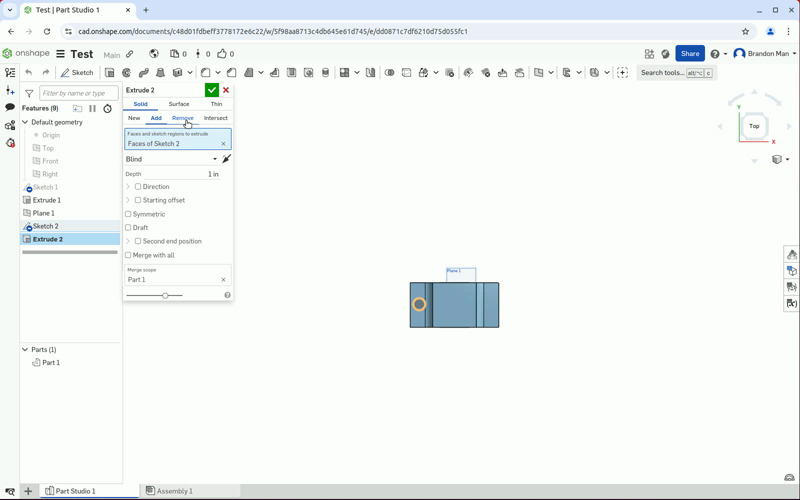
click(186, 120)
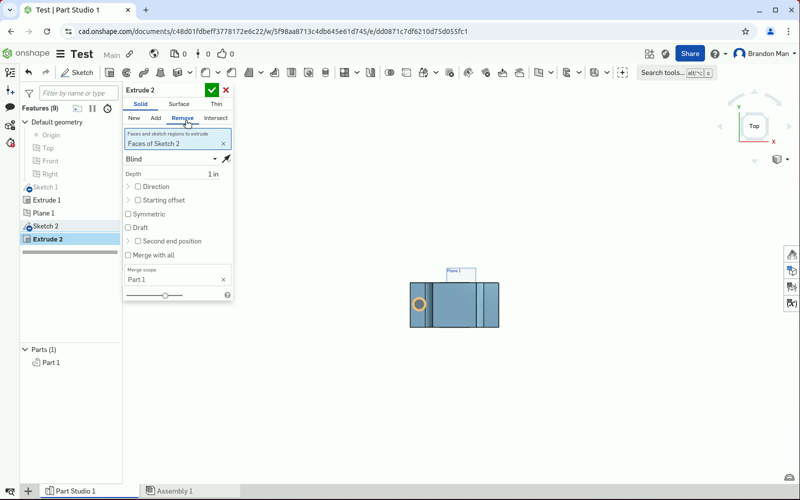
key(tab, 4)
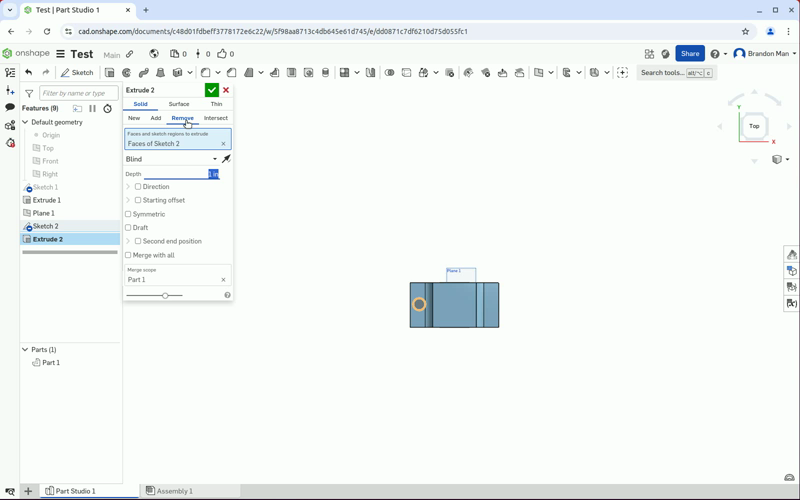
text(15.165)
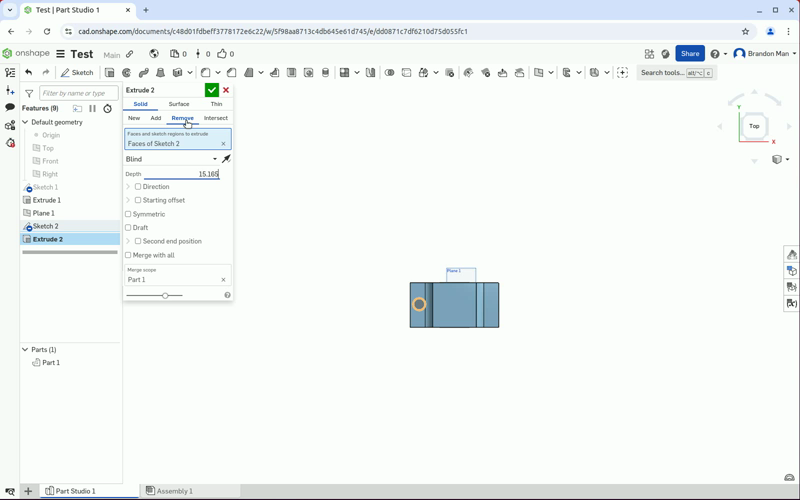
key(tab, 6)
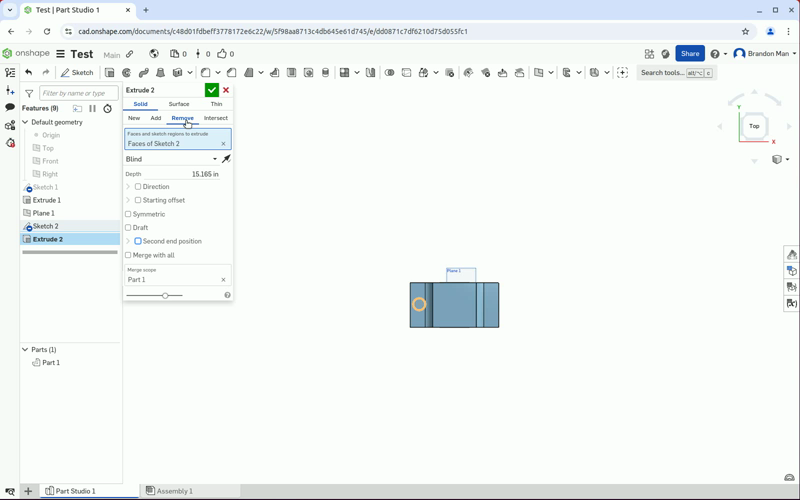
key(space)
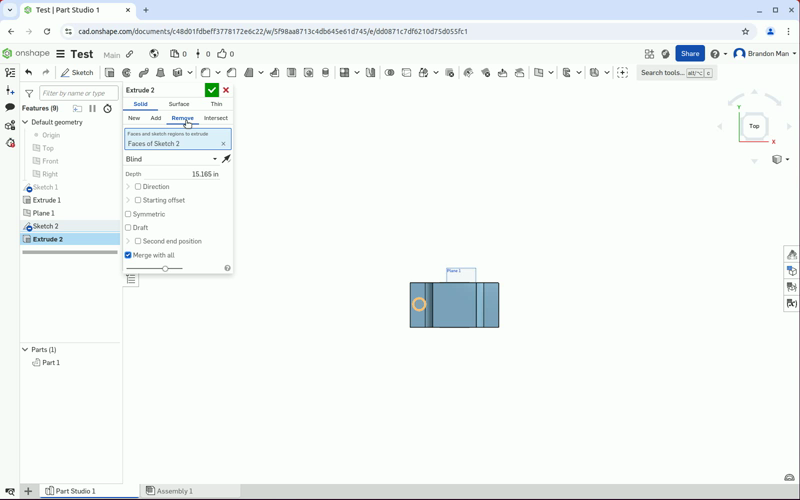
key(enter)
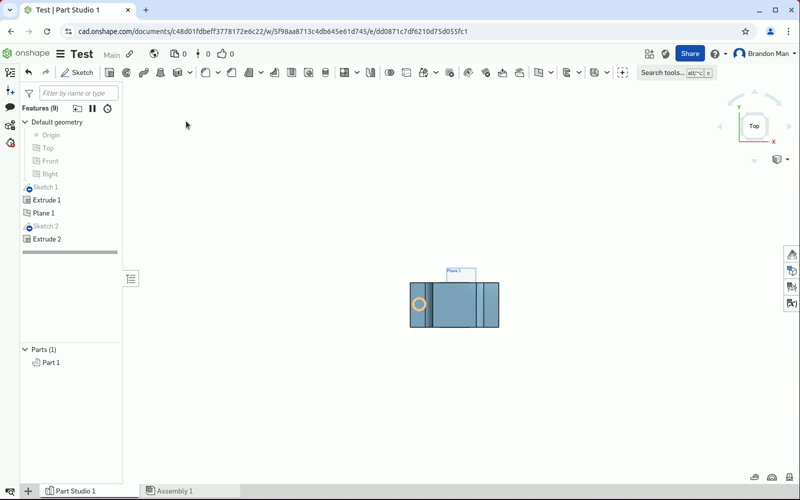
key(shift+h)
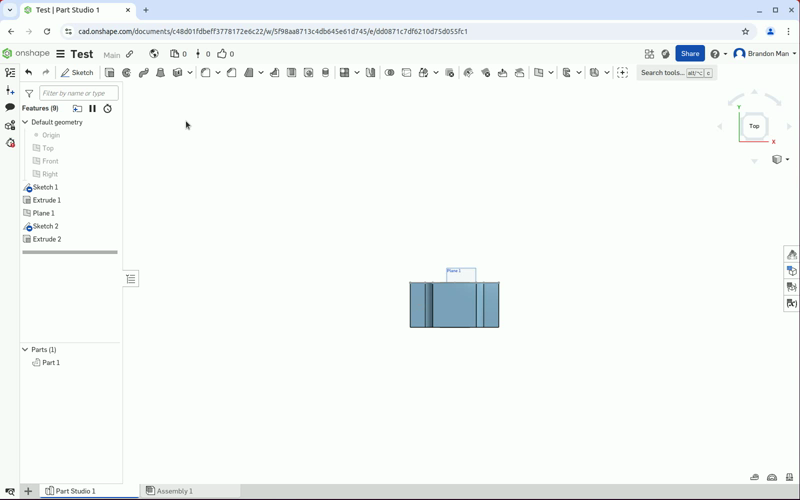
key(shift+h)
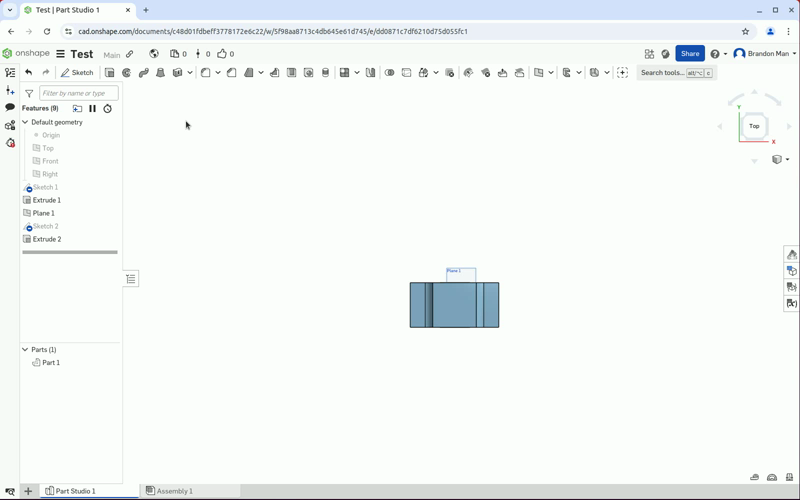
mouse_move(73, 189)
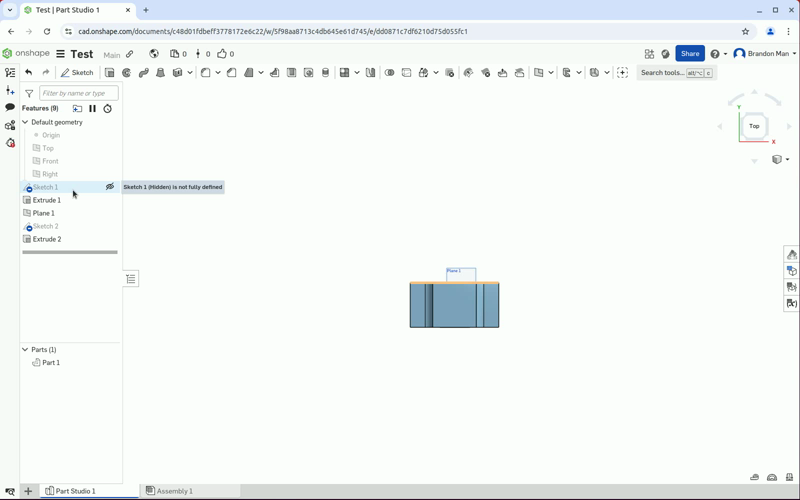
click(73, 189)
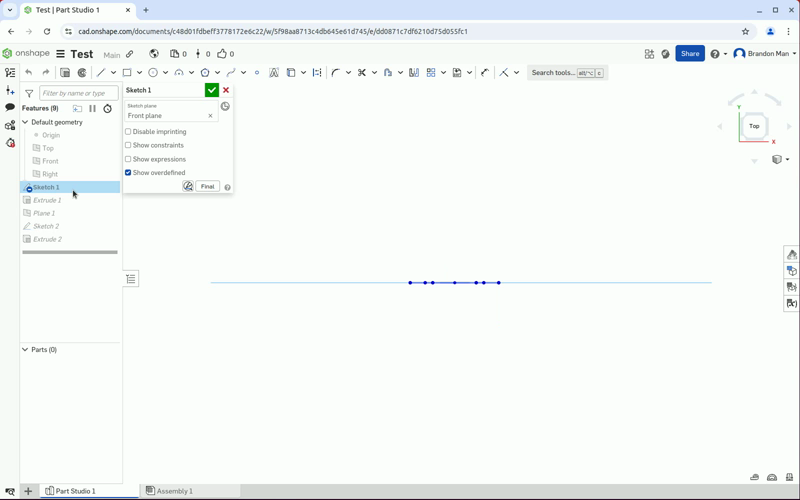
mouse_move(229, 92)
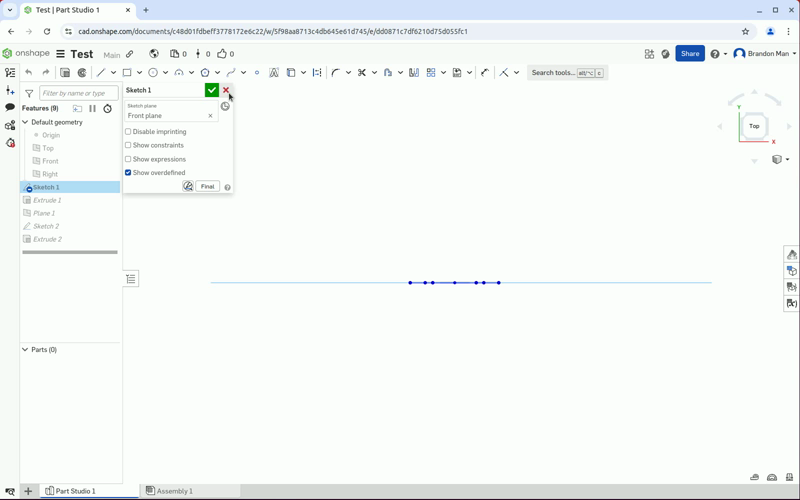
click(229, 92)
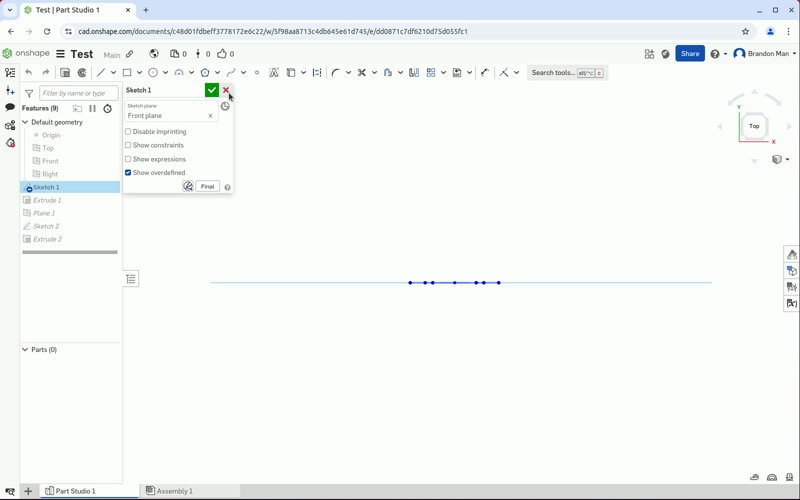
key(shift+s)
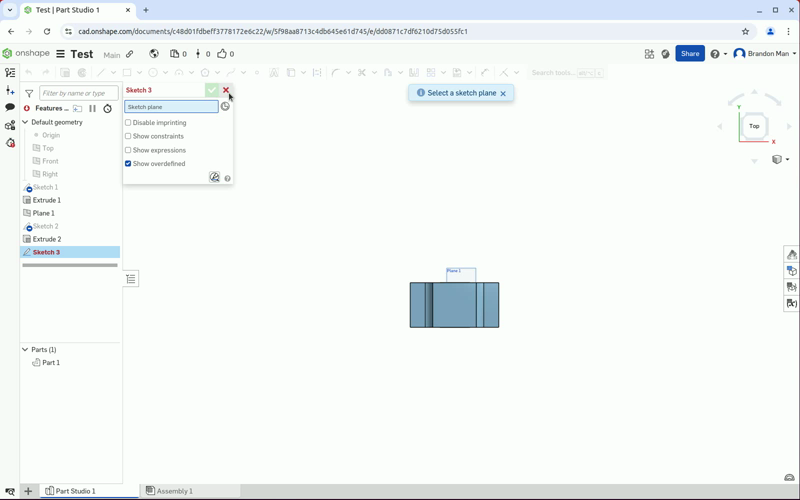
mouse_move(73, 215)
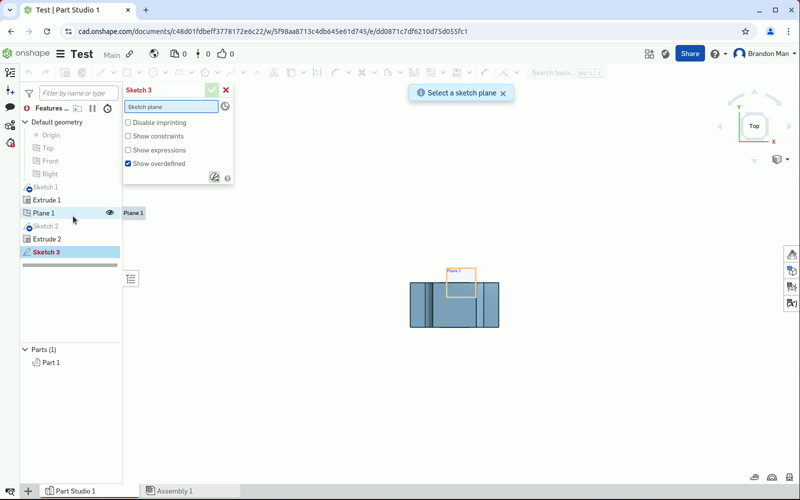
click(73, 215)
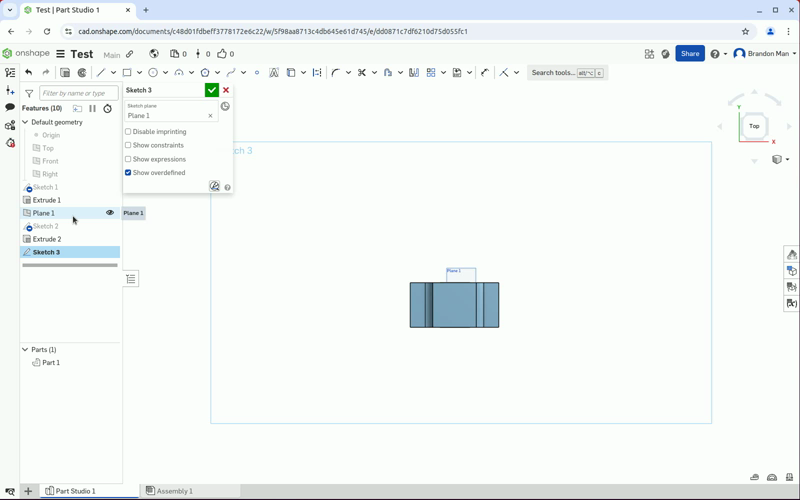
mouse_move(73, 352)
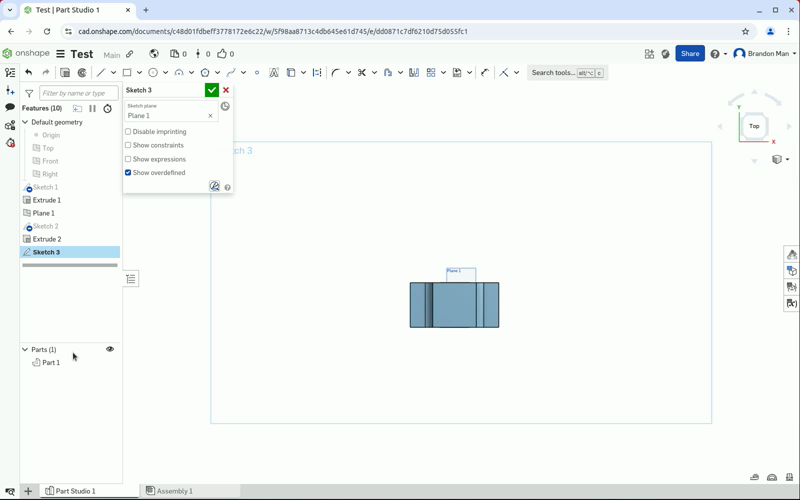
key(y)
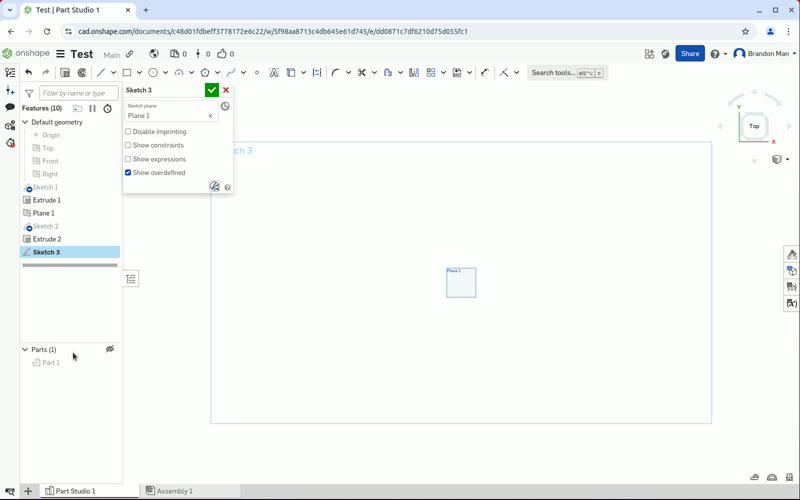
key(c)
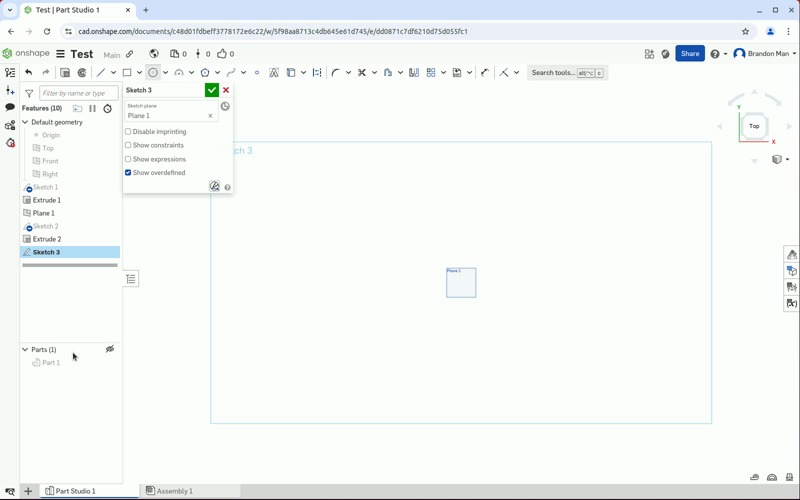
key_down(shift)
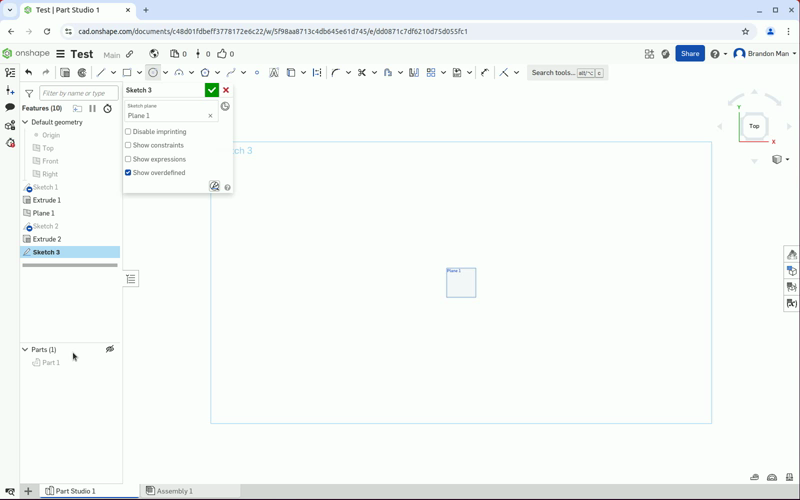
mouse_move(491, 305)
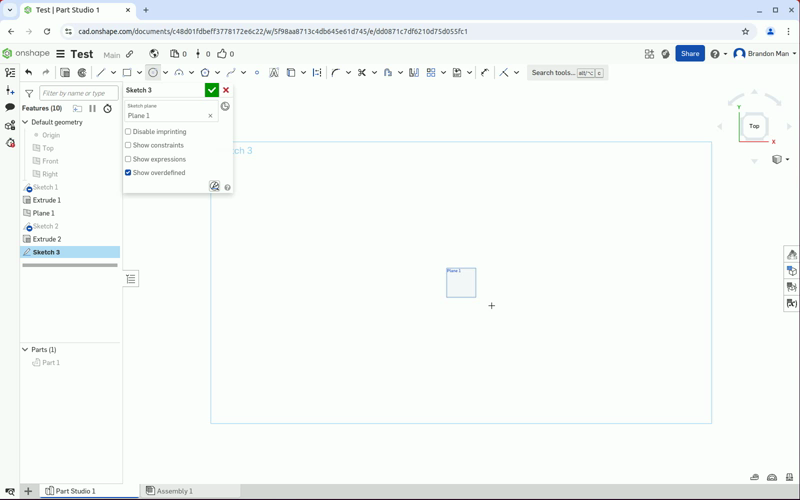
click(491, 305)
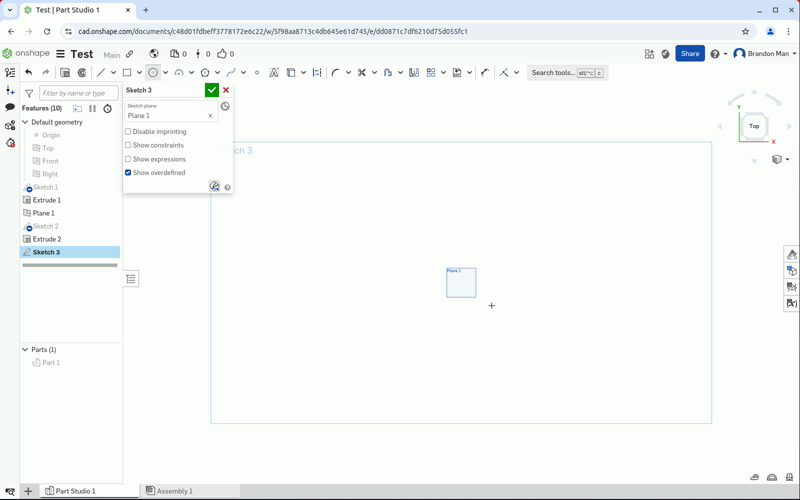
key_up(shift)
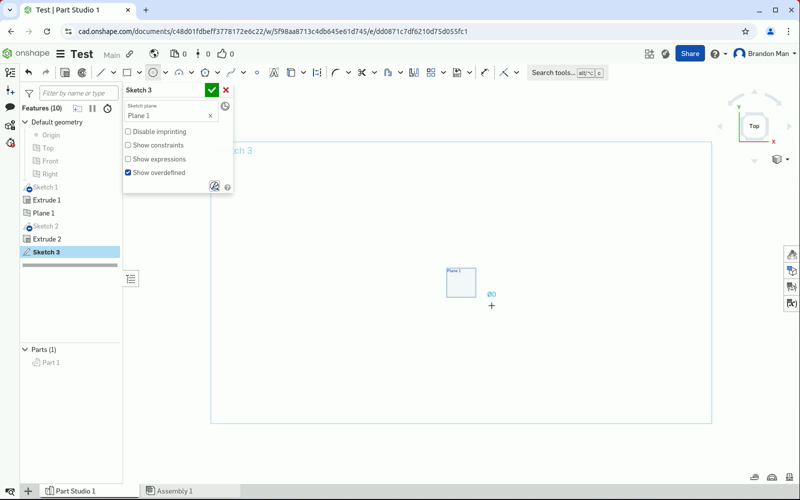
mouse_move(498, 305)
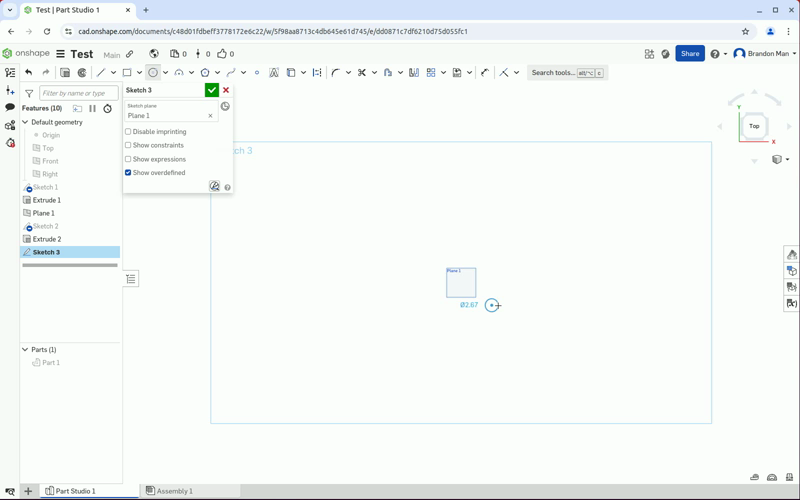
click(498, 305)
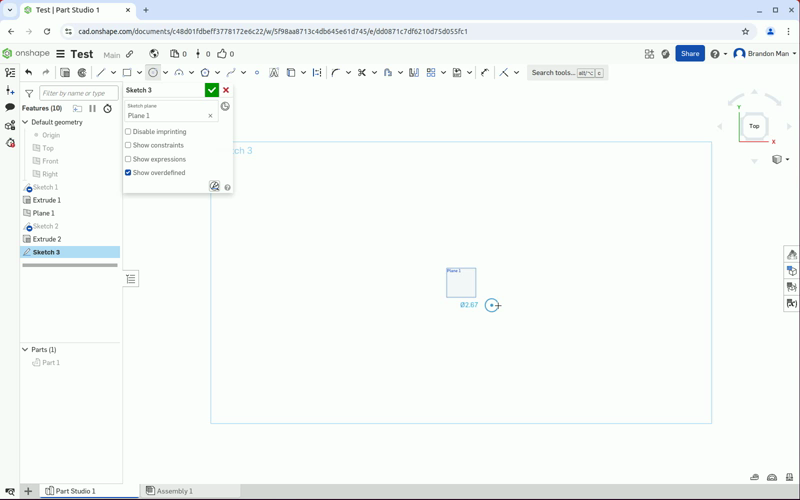
key(esc)
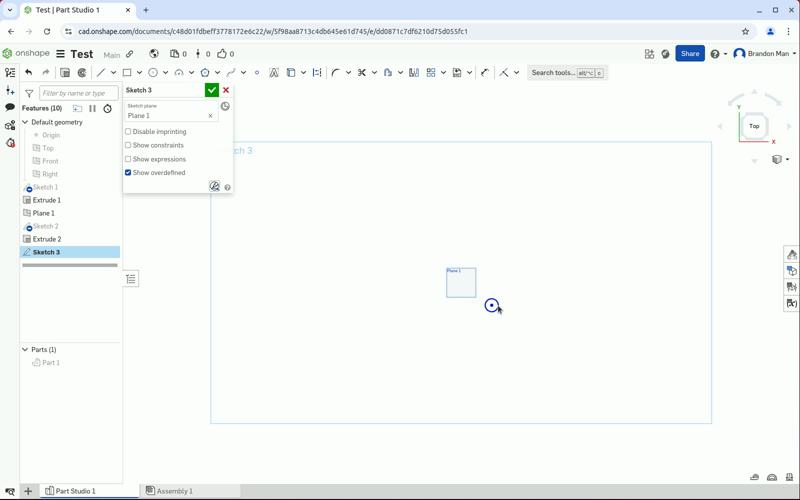
mouse_move(490, 301)
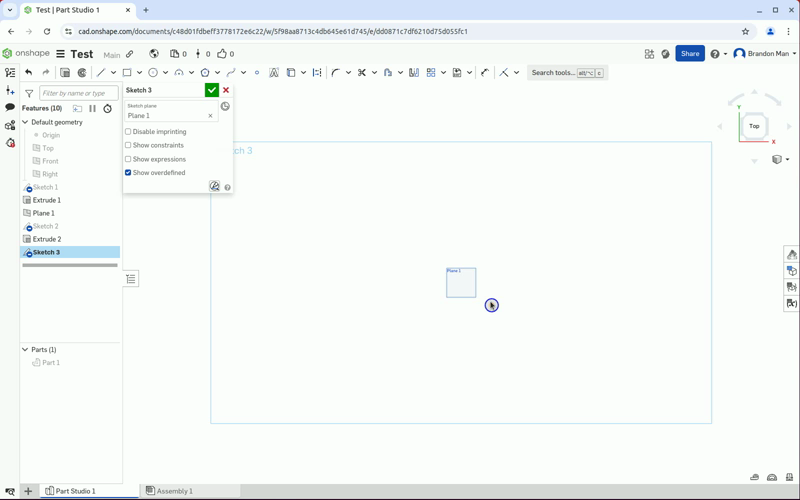
scroll(6)
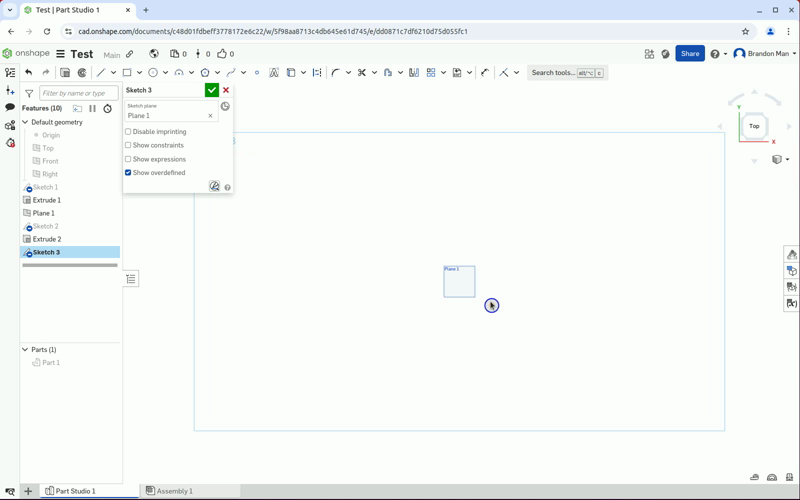
scroll(6)
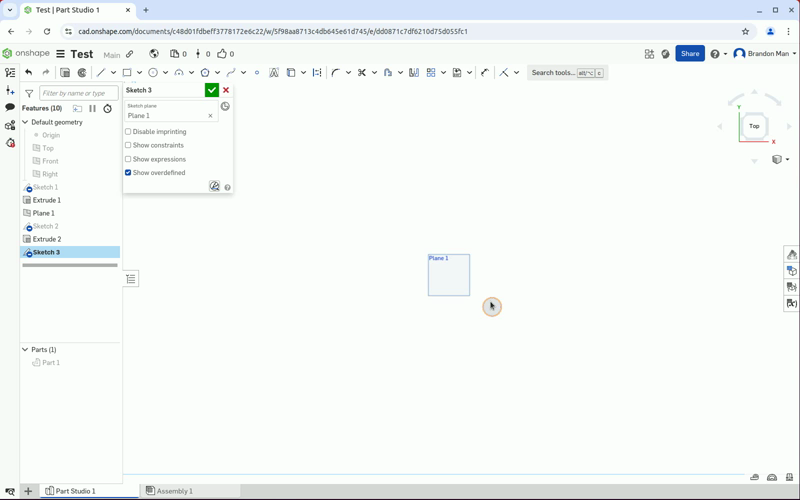
scroll(6)
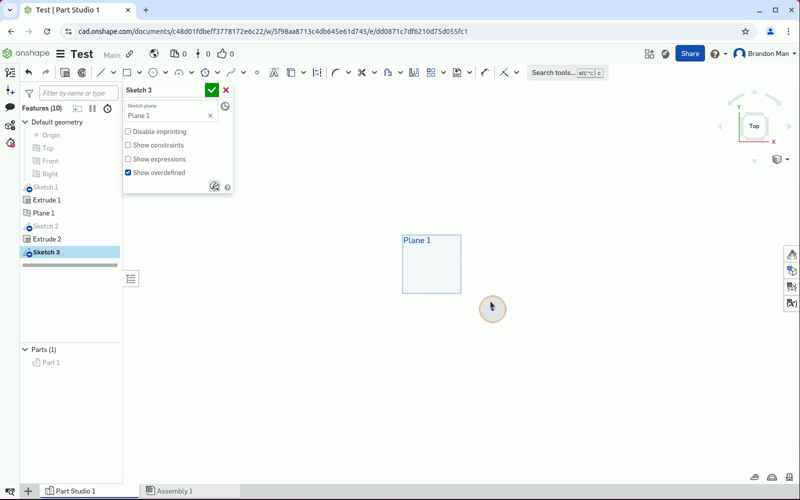
scroll(6)
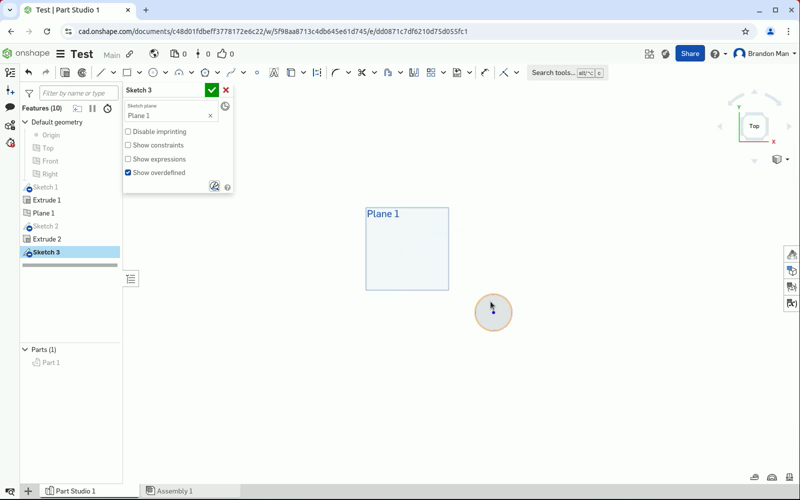
scroll(6)
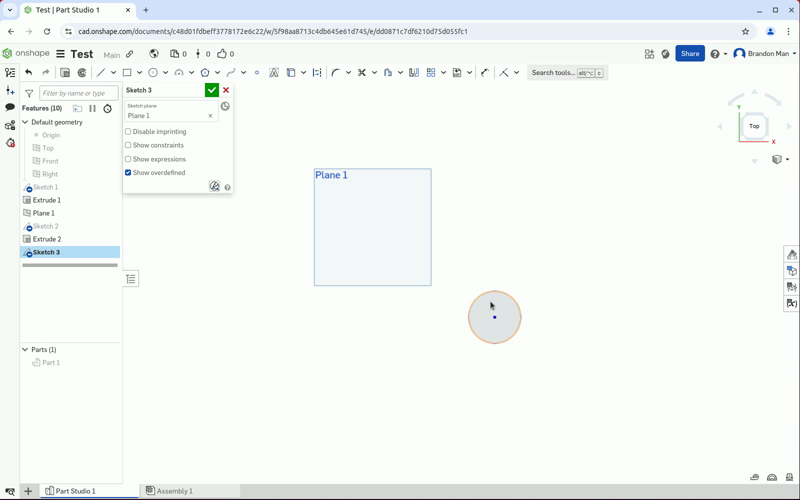
scroll(6)
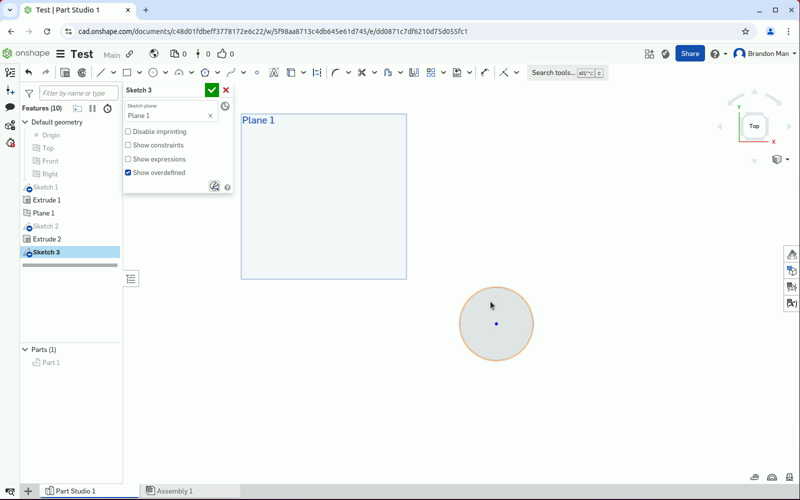
scroll(6)
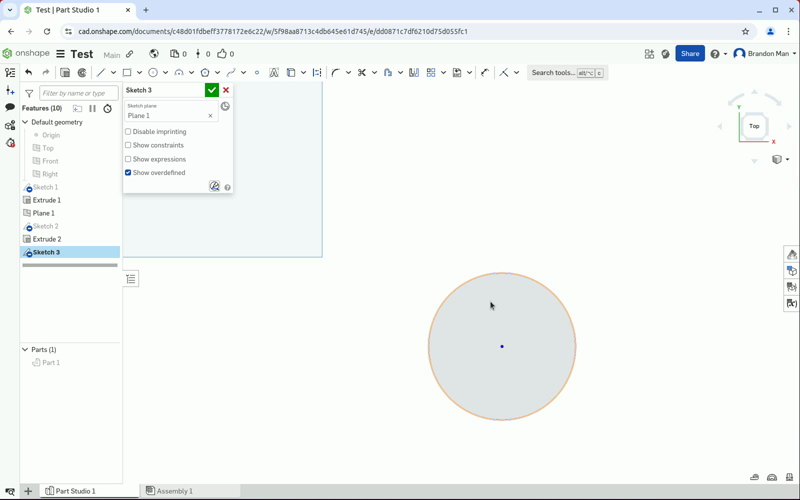
click(490, 301)
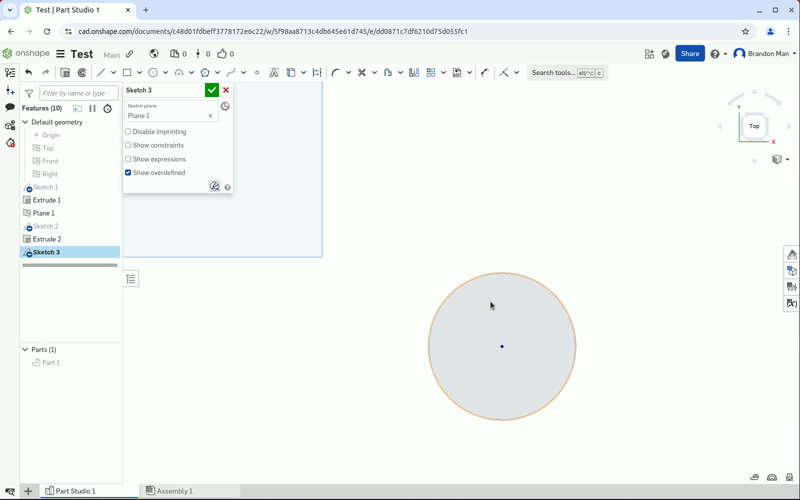
scroll(-6)
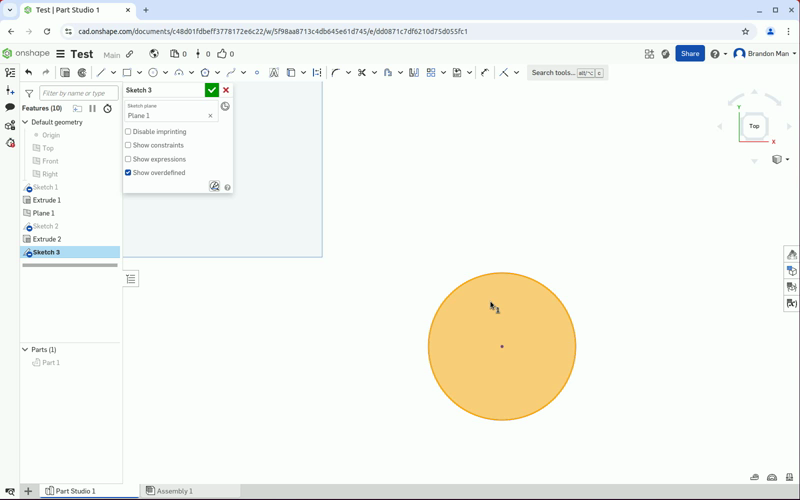
scroll(-6)
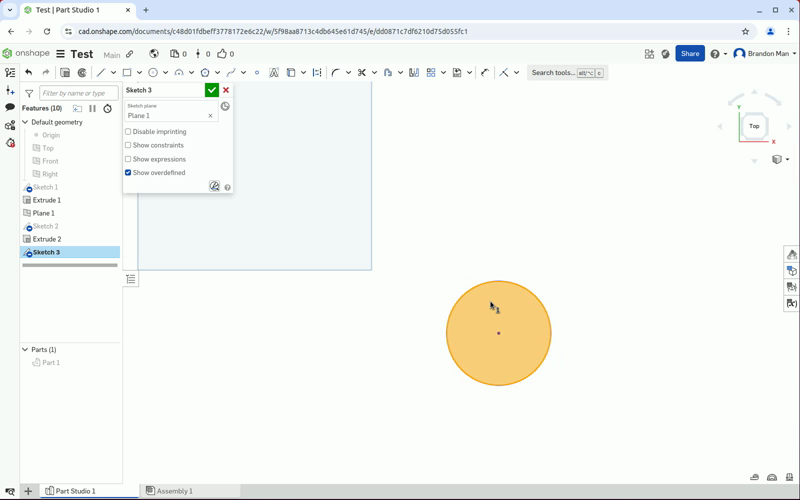
scroll(-6)
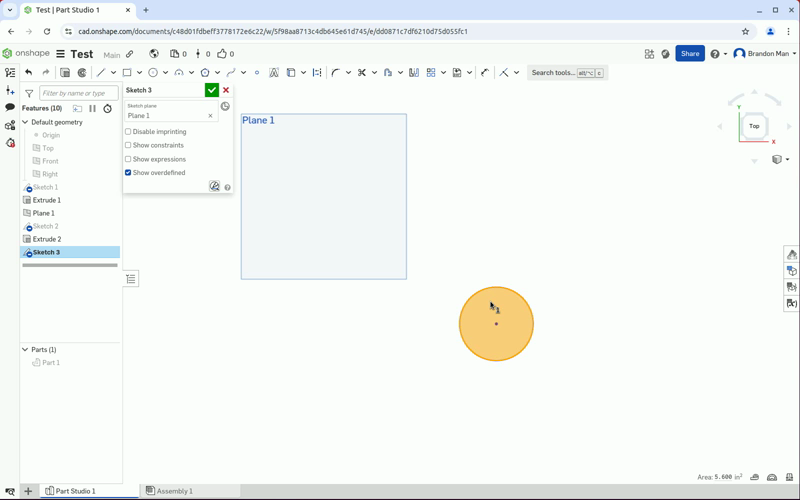
scroll(-6)
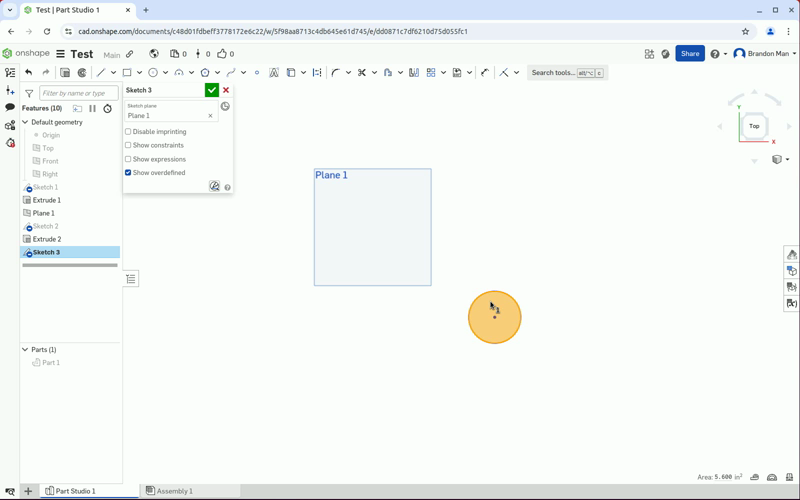
scroll(-6)
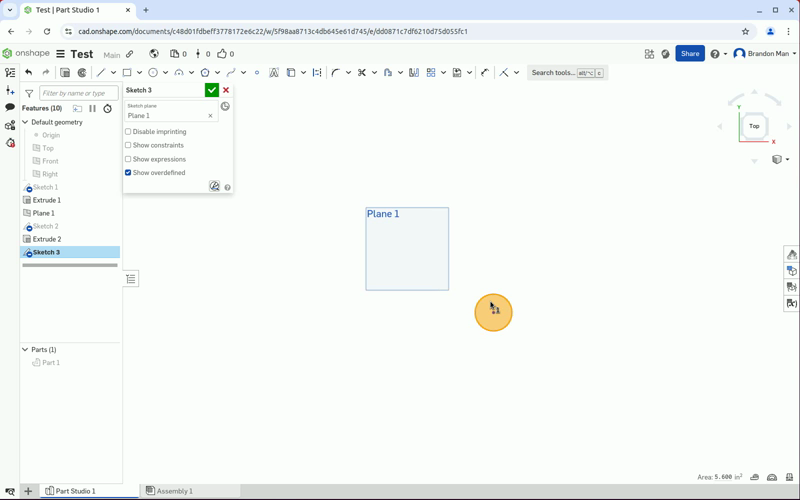
scroll(-6)
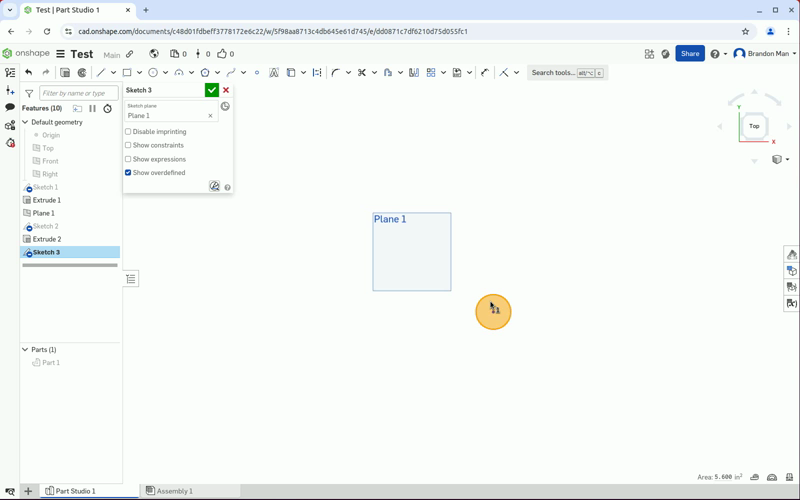
scroll(-6)
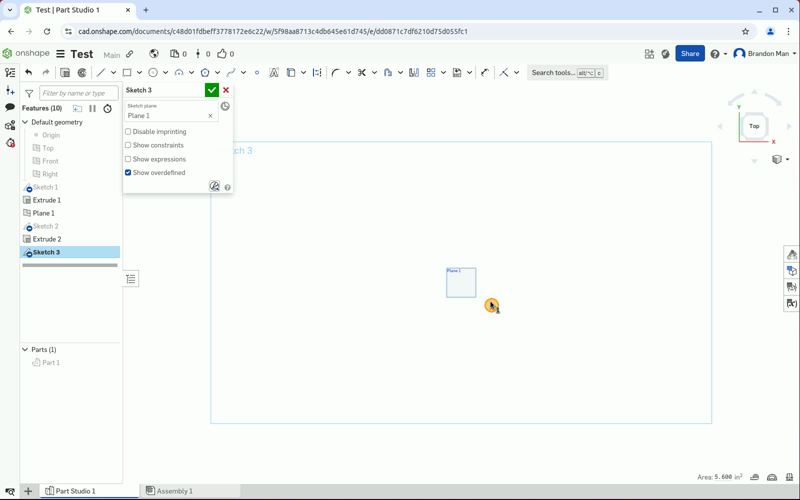
mouse_move(73, 352)
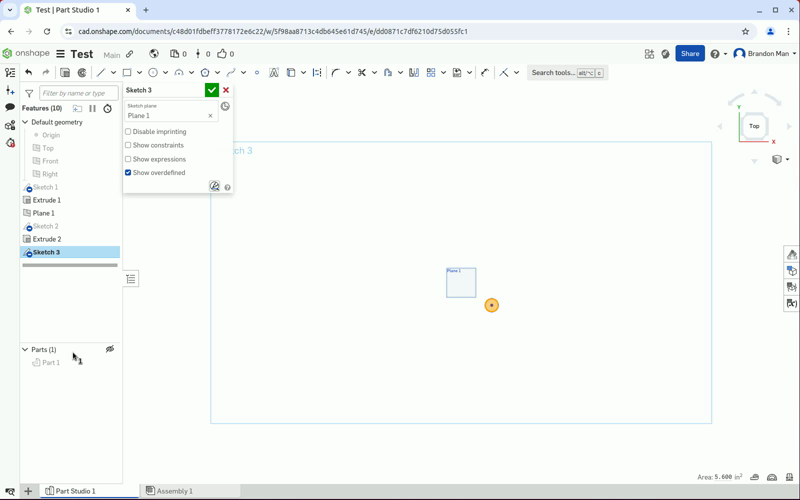
key(shift+y)
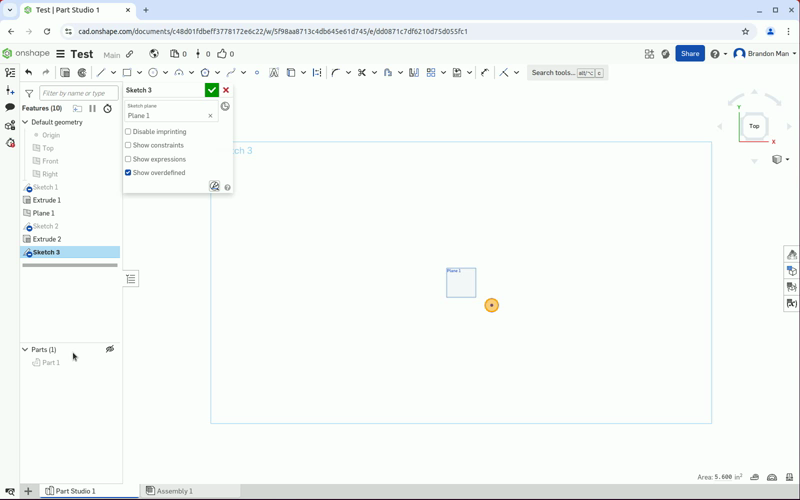
key(shift+e)
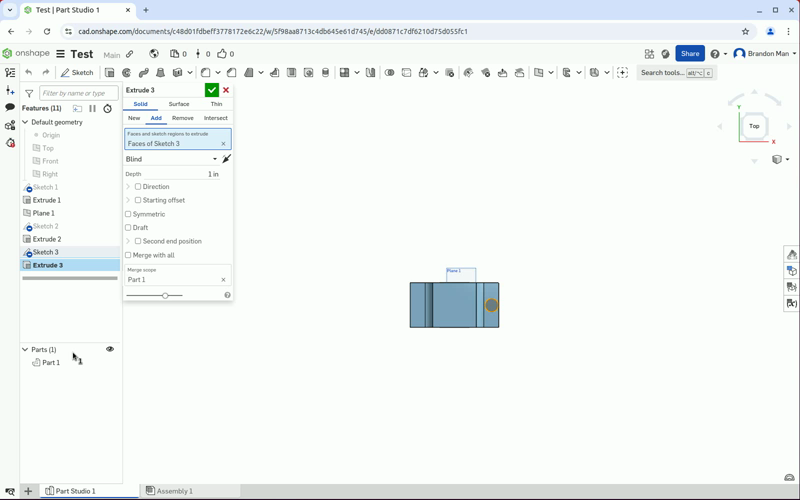
mouse_move(143, 106)
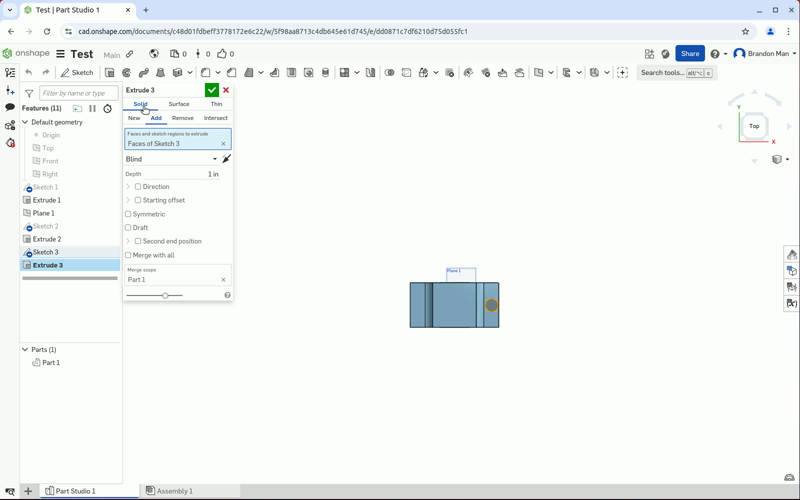
click(143, 106)
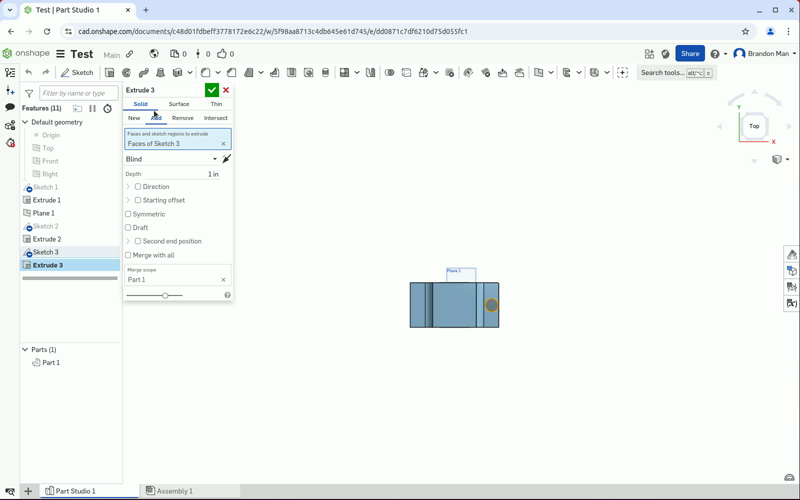
mouse_move(186, 120)
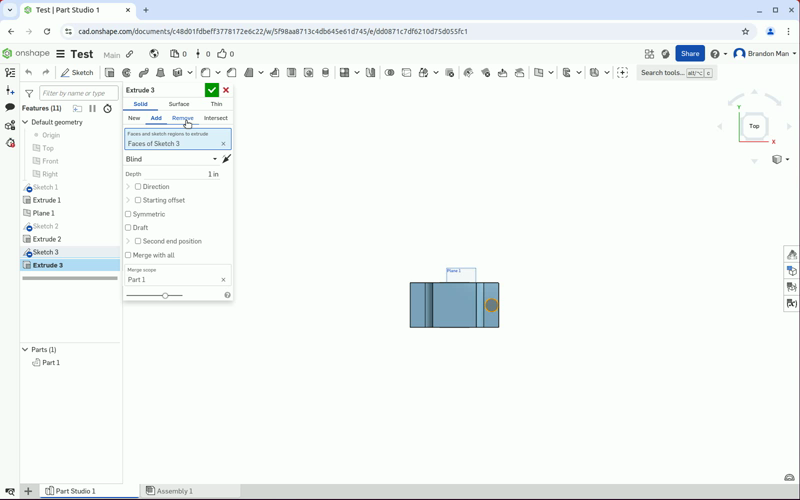
click(186, 120)
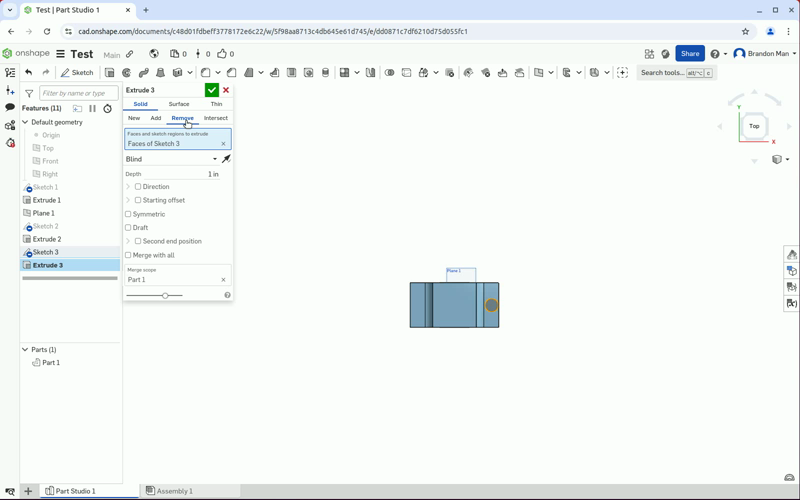
key(tab, 4)
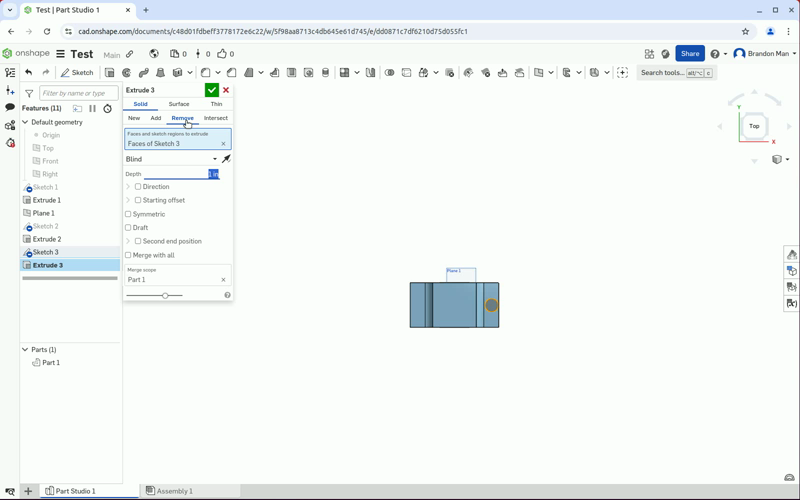
text(15.165)
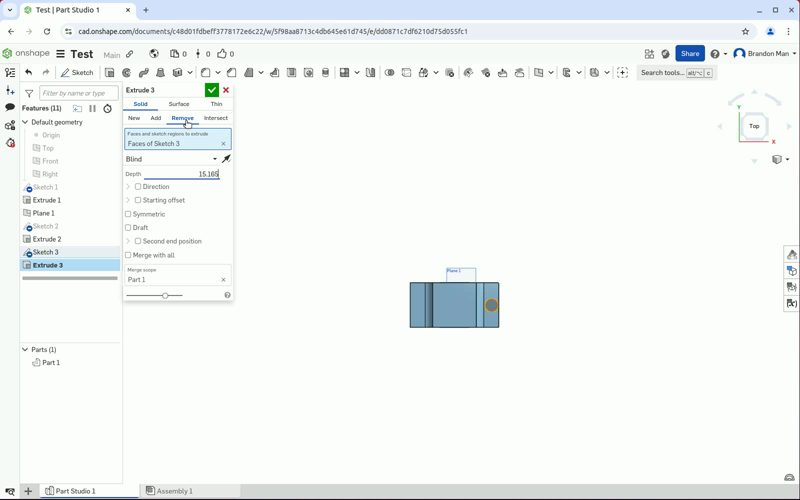
key(tab, 6)
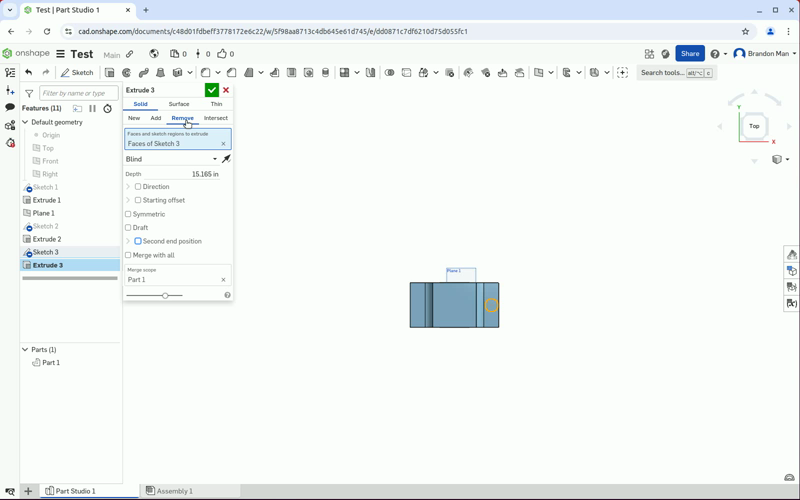
key(space)
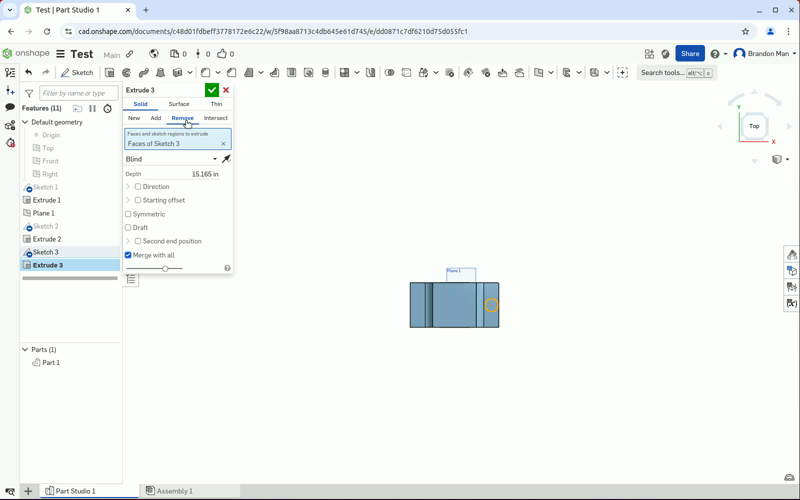
key(enter)
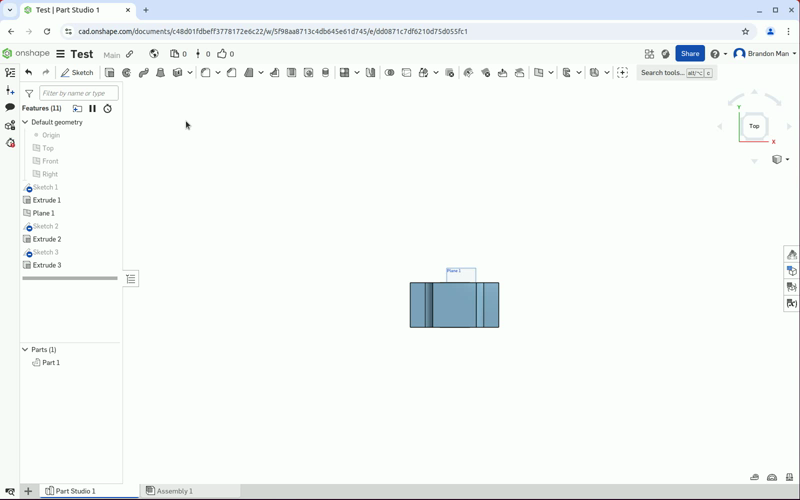
key(shift+h)
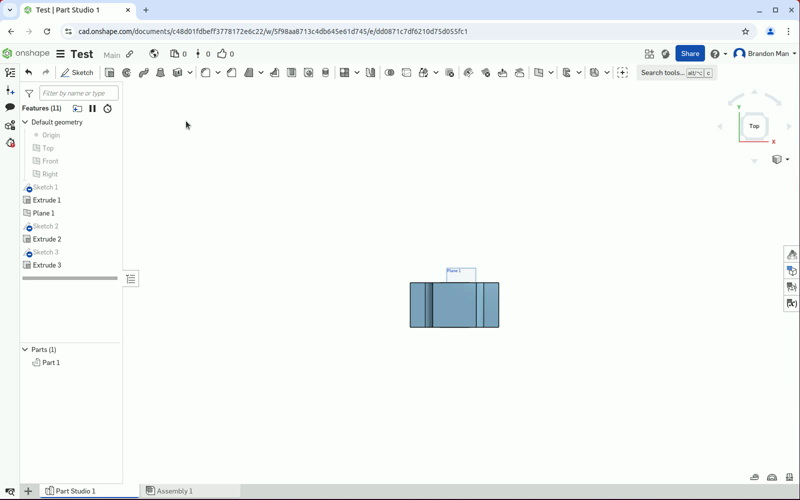
key(shift+h)
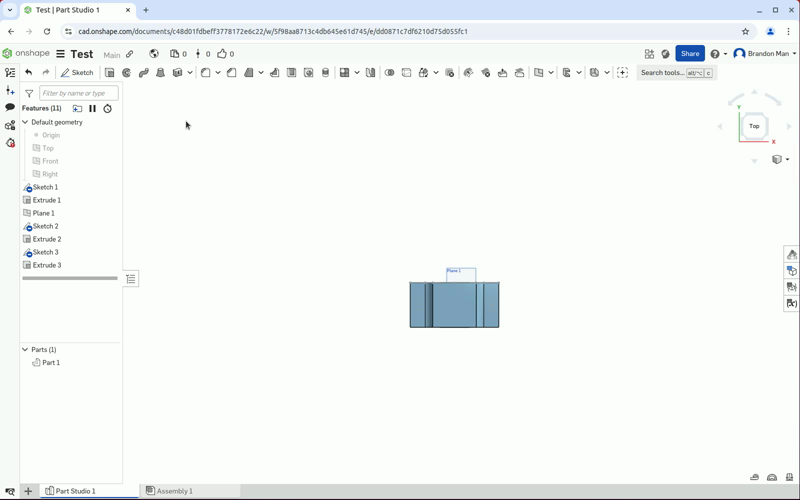
key(shift+7)
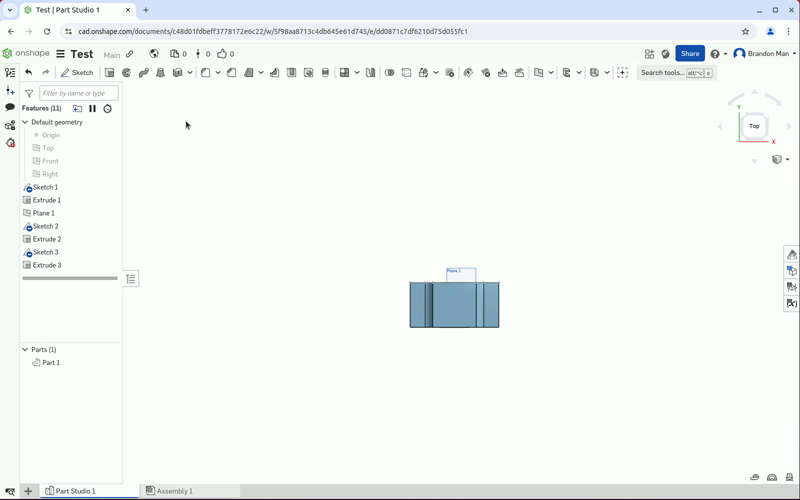
key(up, 3)
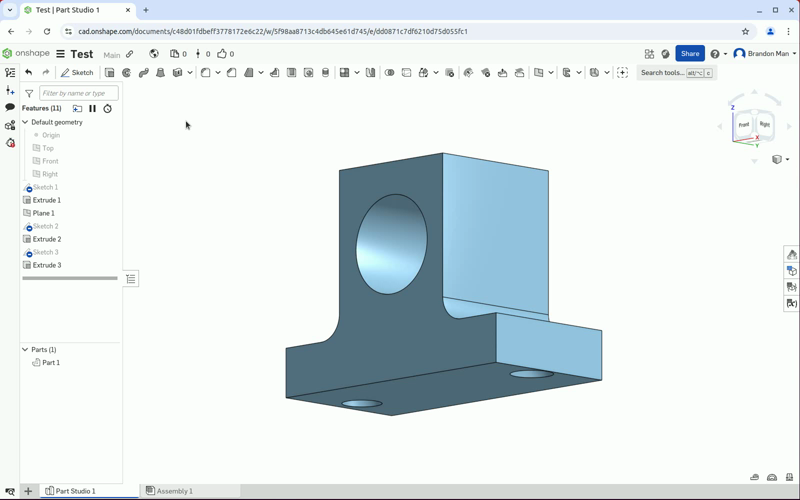
key(left, 3)
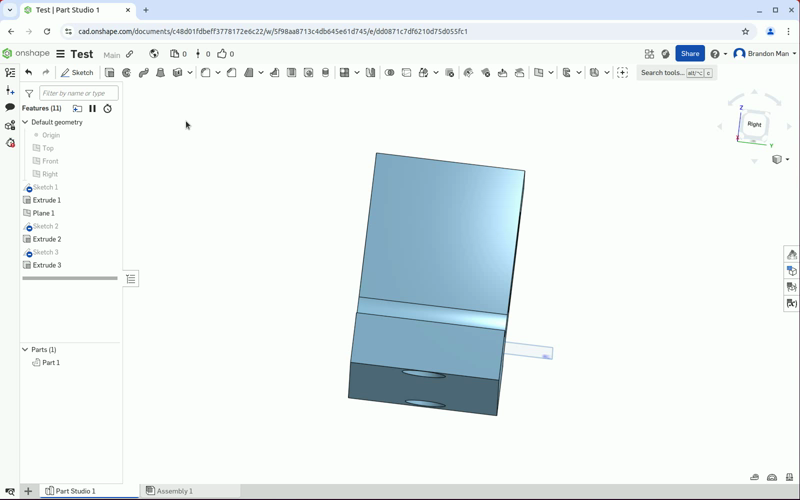
key(right, 3)
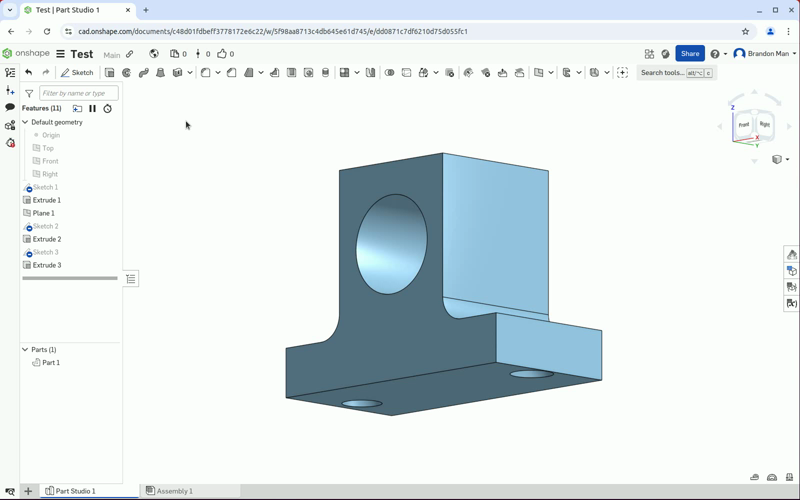
key(down, 3)
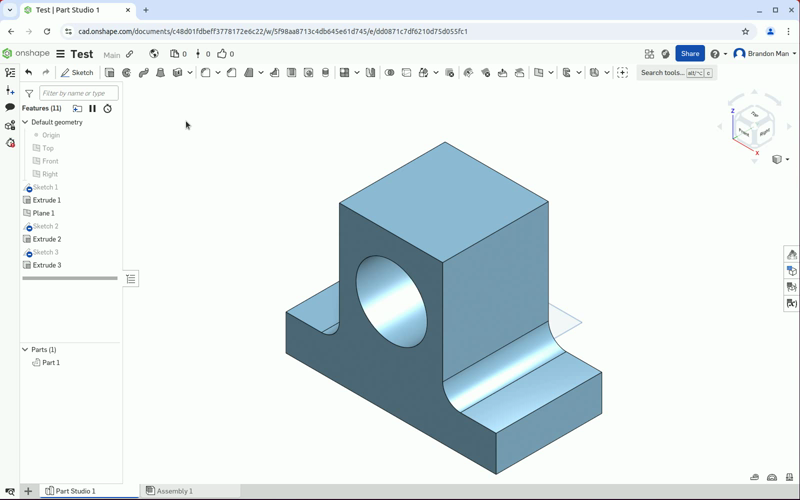
mouse_move(73, 189)
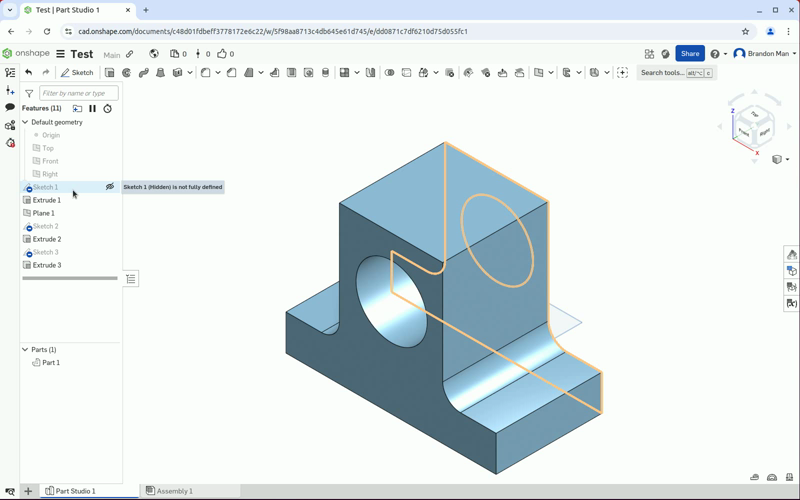
click(73, 189)